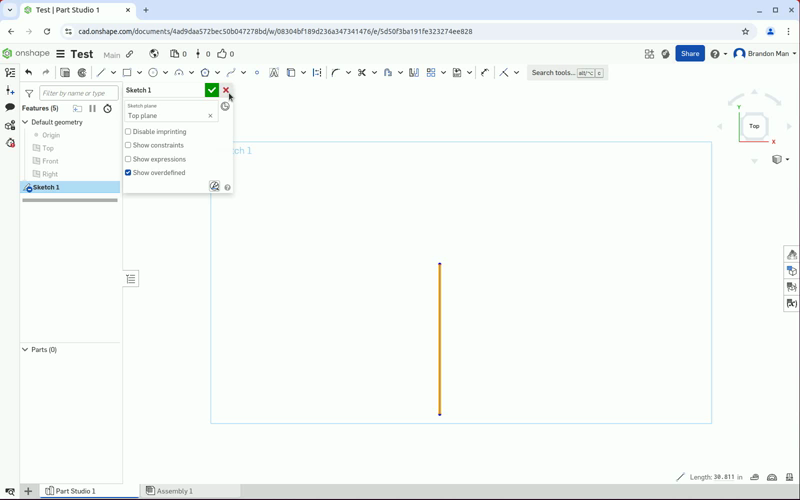
key(shift+h)
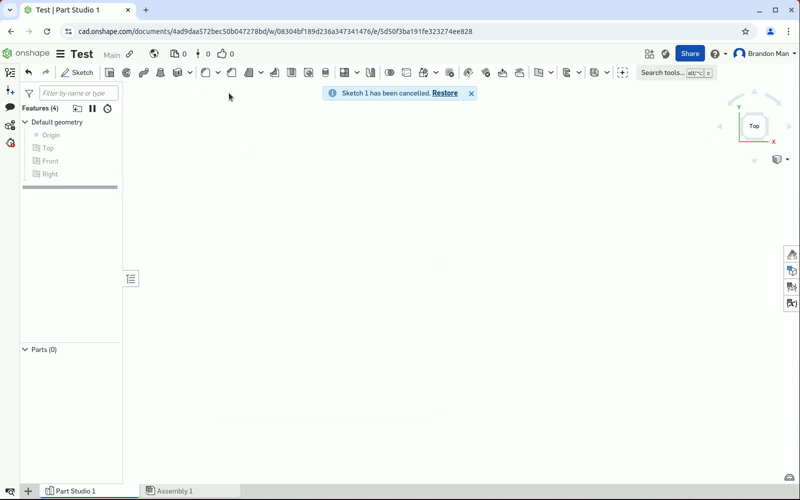
key(shift+s)
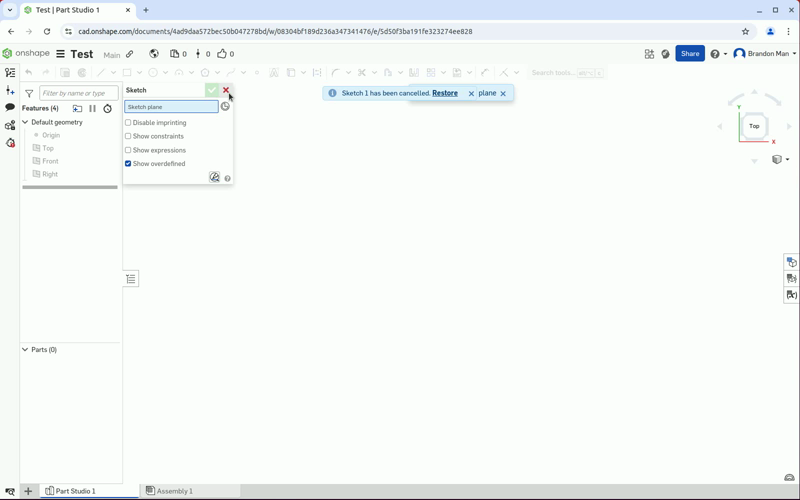
mouse_move(73, 150)
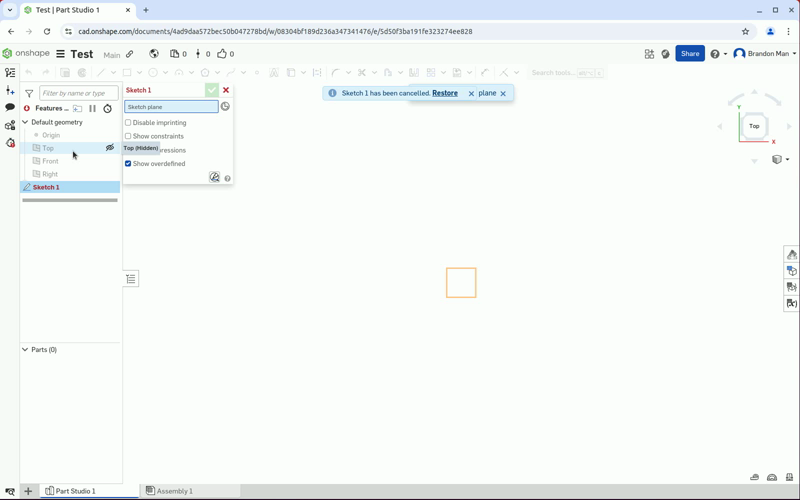
click(73, 150)
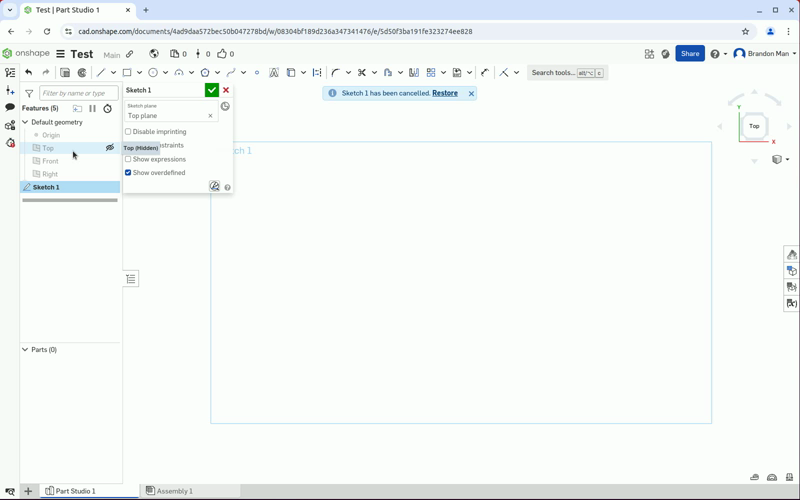
mouse_move(73, 352)
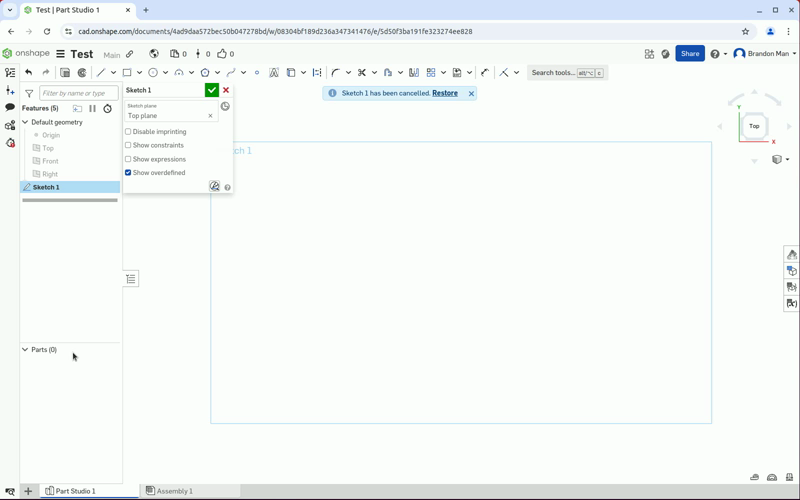
key(y)
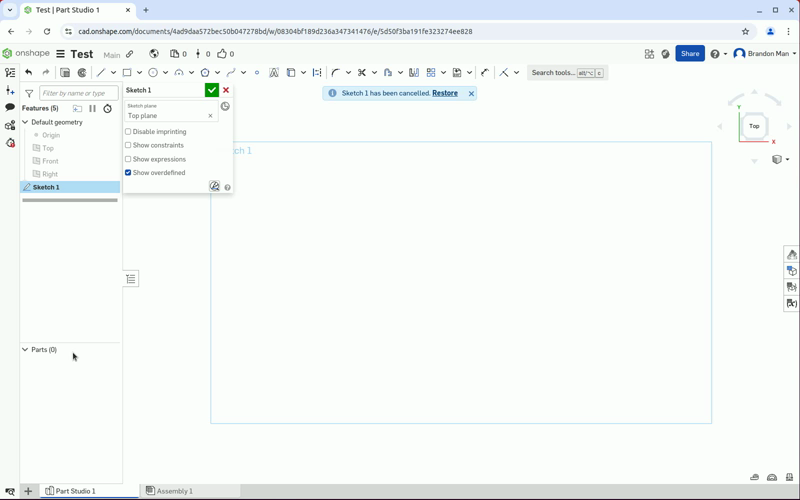
key(l)
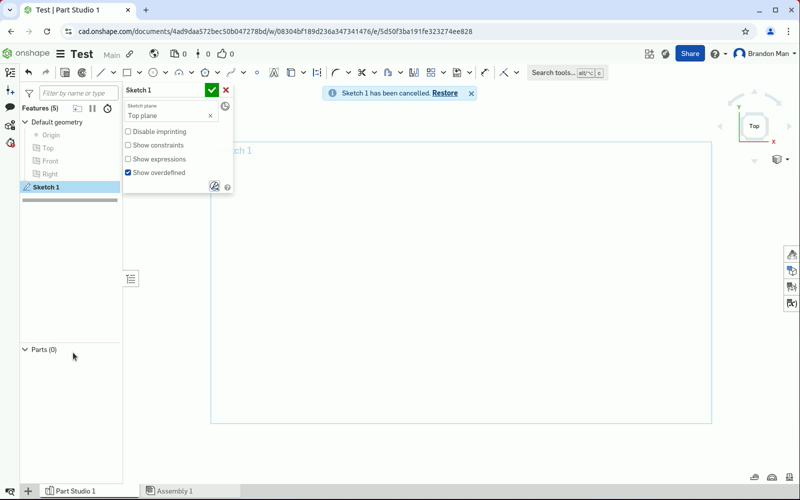
key_down(shift)
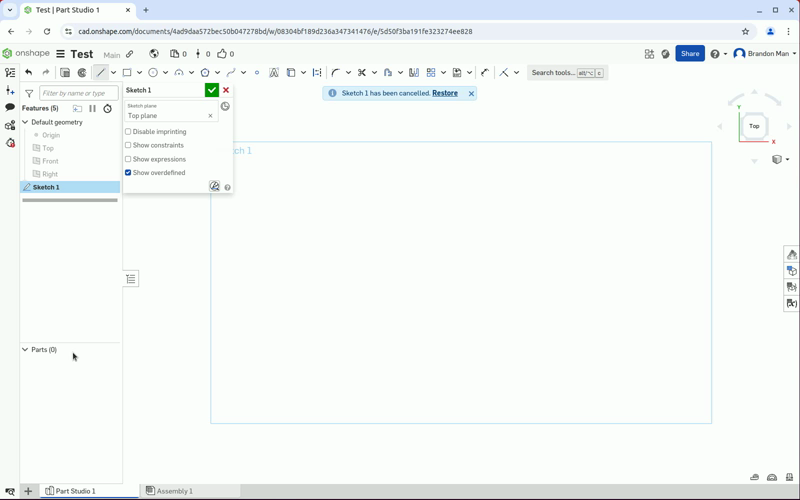
mouse_move(460, 282)
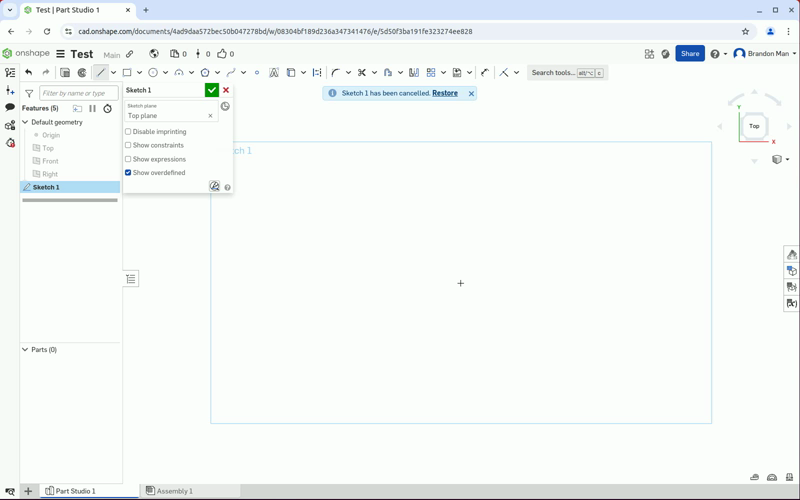
click(460, 282)
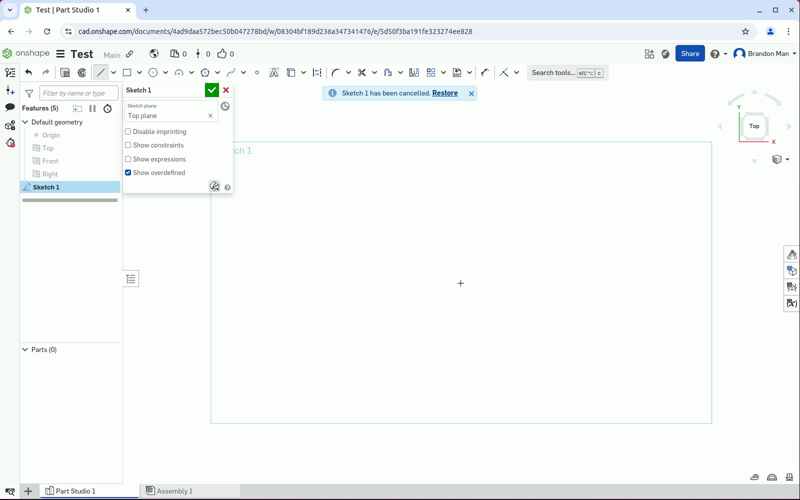
key_up(shift)
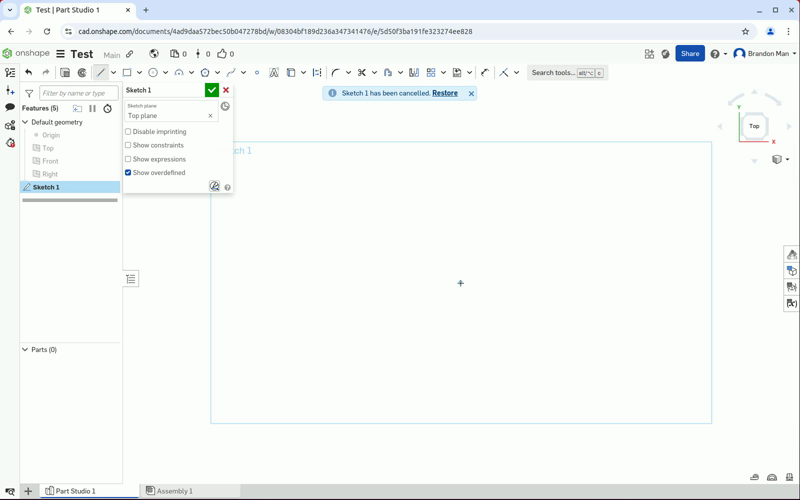
key_down(shift)
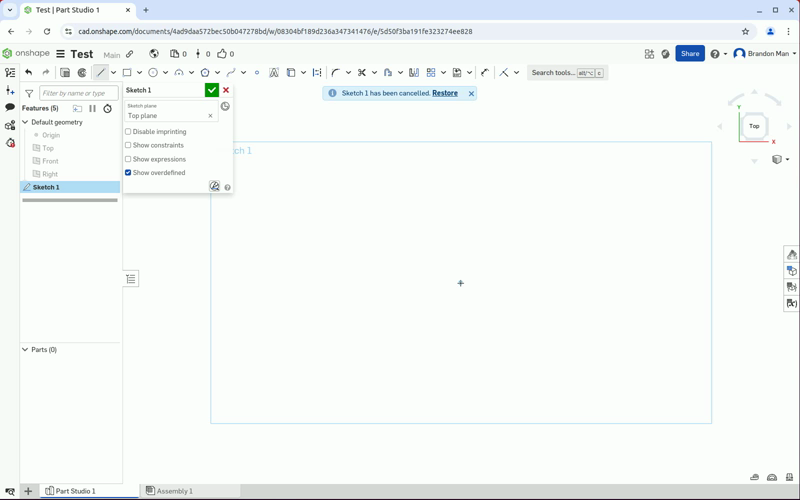
mouse_move(573, 282)
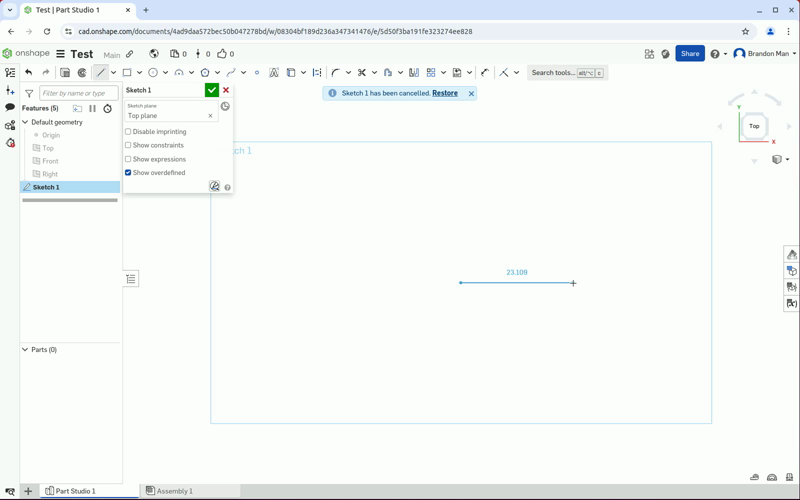
click(573, 282)
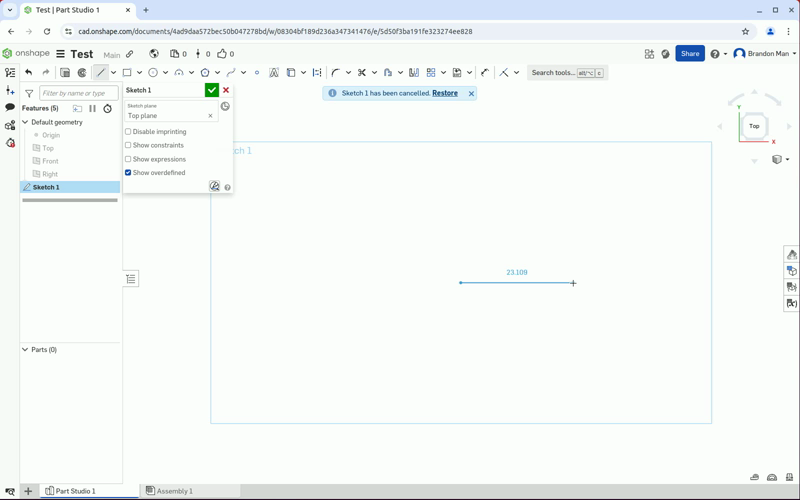
key_up(shift)
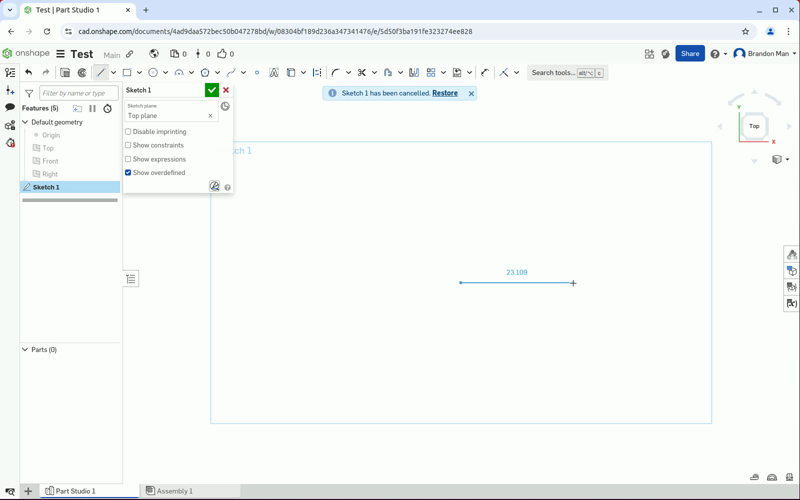
key_down(shift)
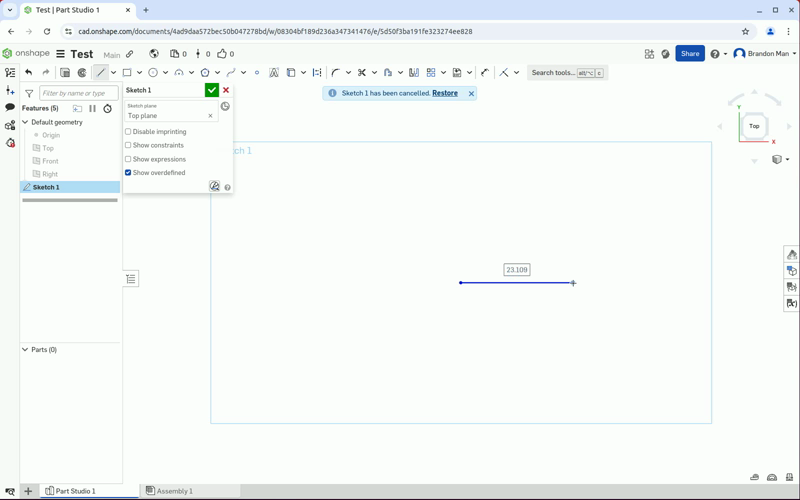
mouse_move(573, 198)
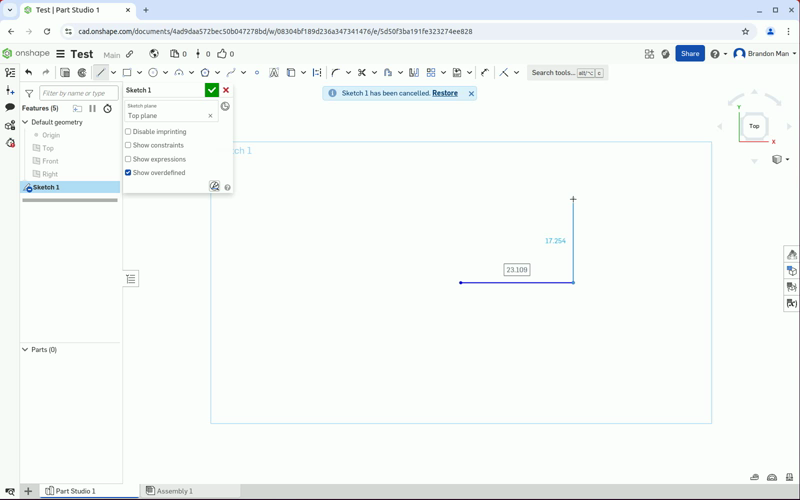
click(573, 198)
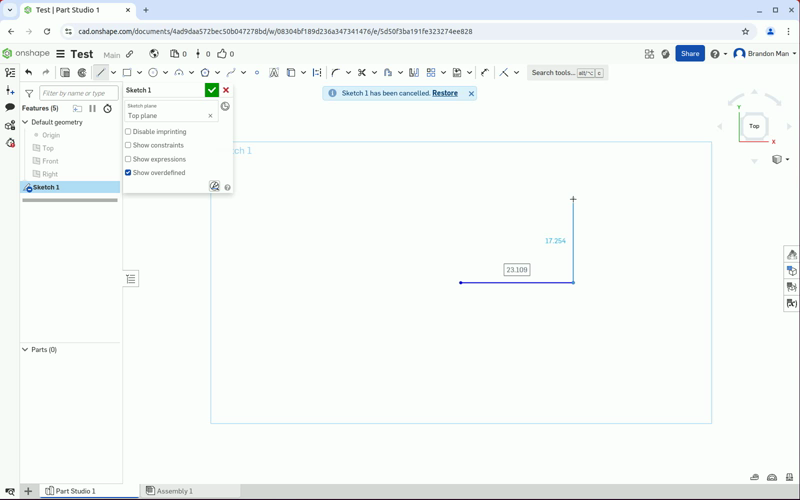
key_up(shift)
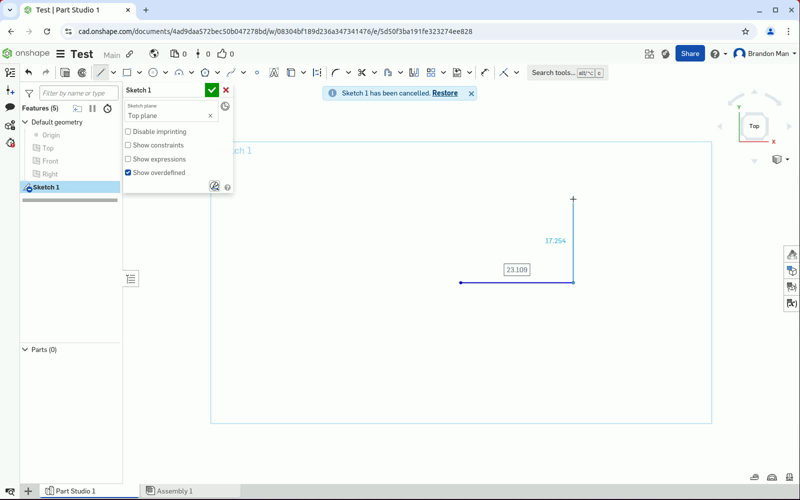
key_down(shift)
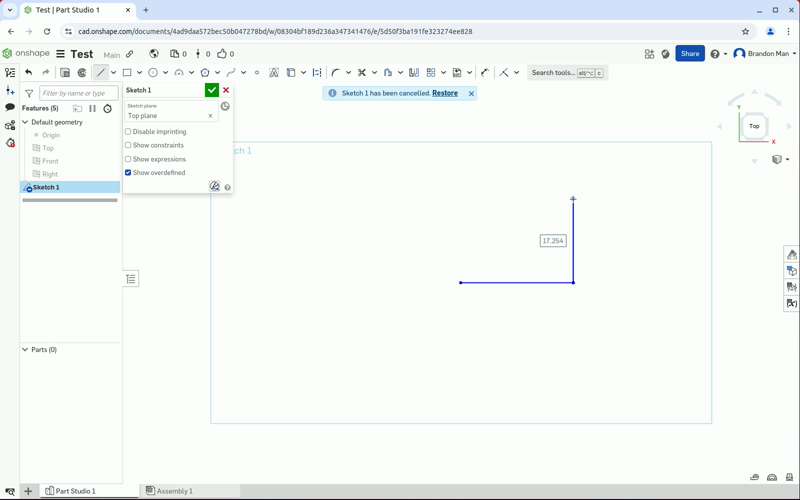
mouse_move(460, 198)
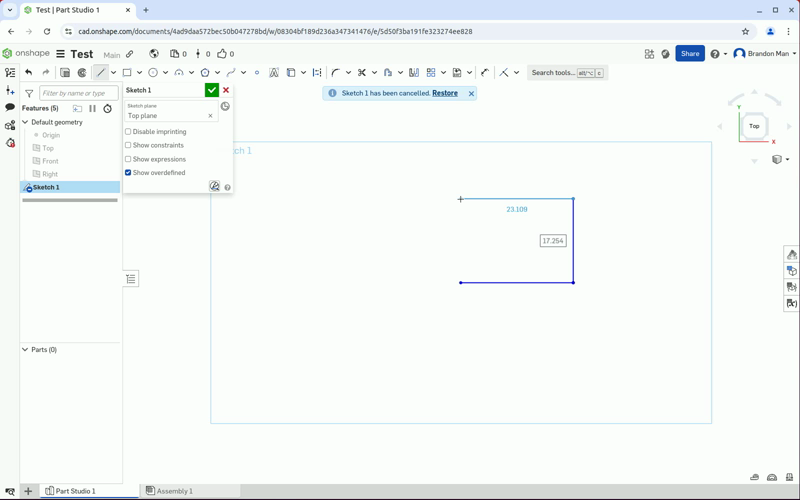
click(460, 198)
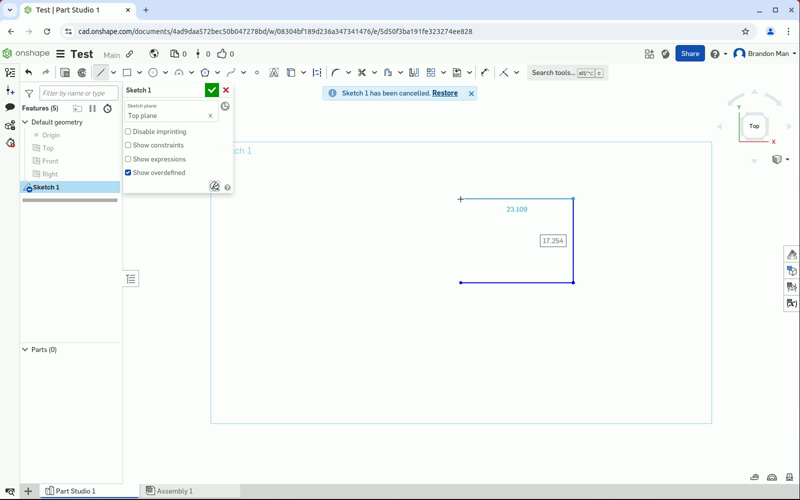
key_up(shift)
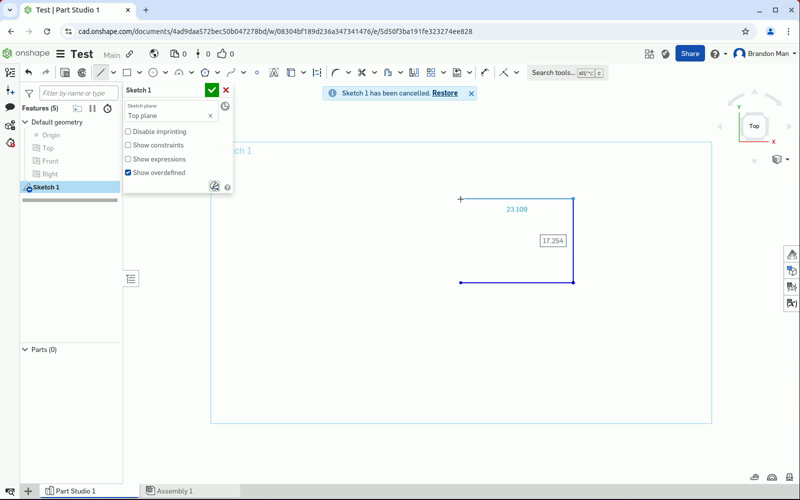
key_down(shift)
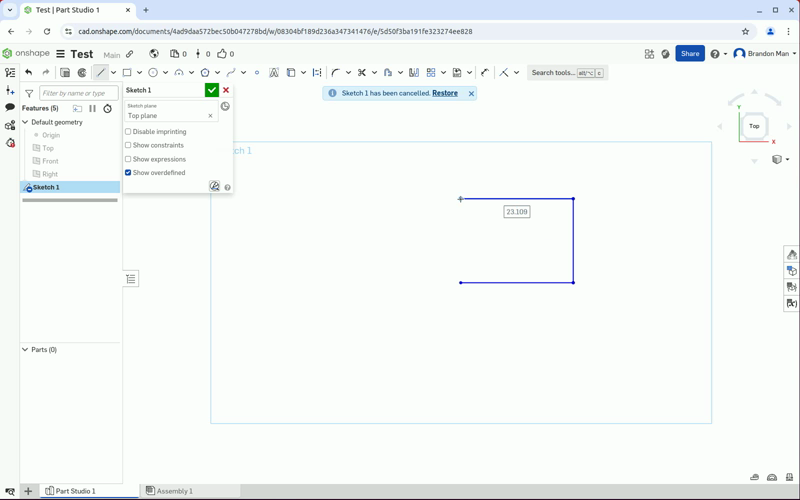
mouse_move(460, 282)
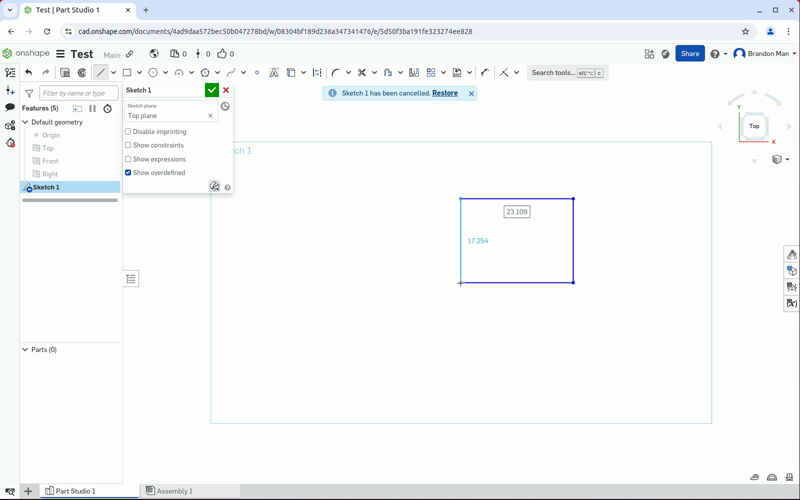
key_up(shift)
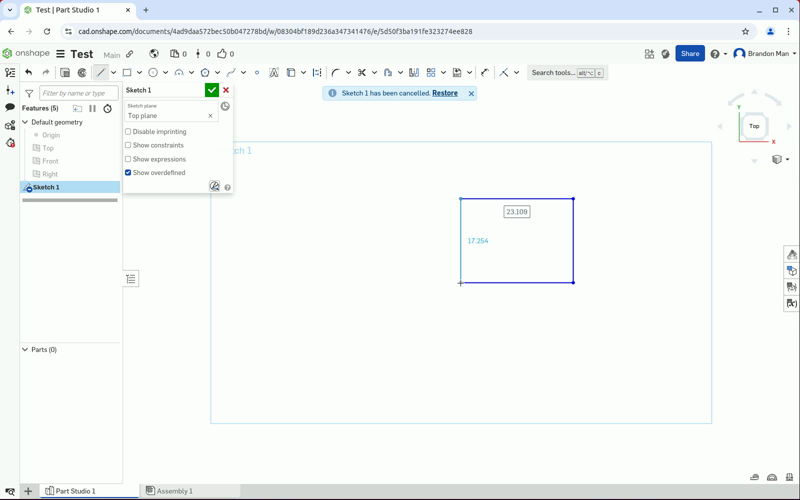
click(460, 282)
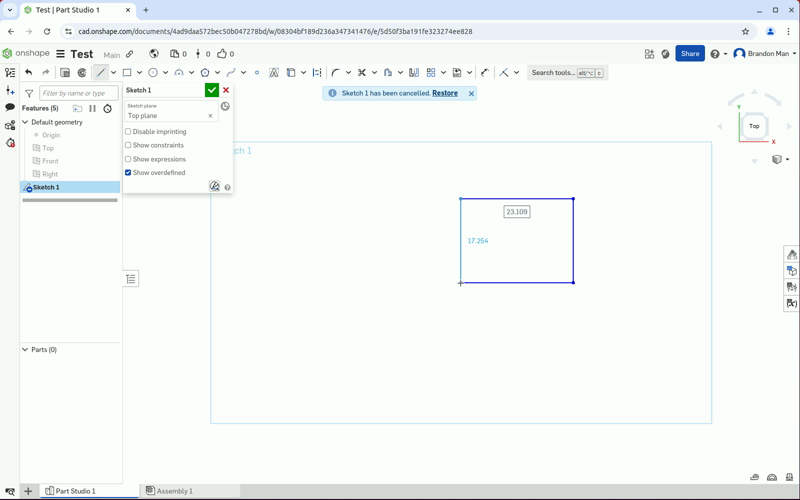
key(esc)
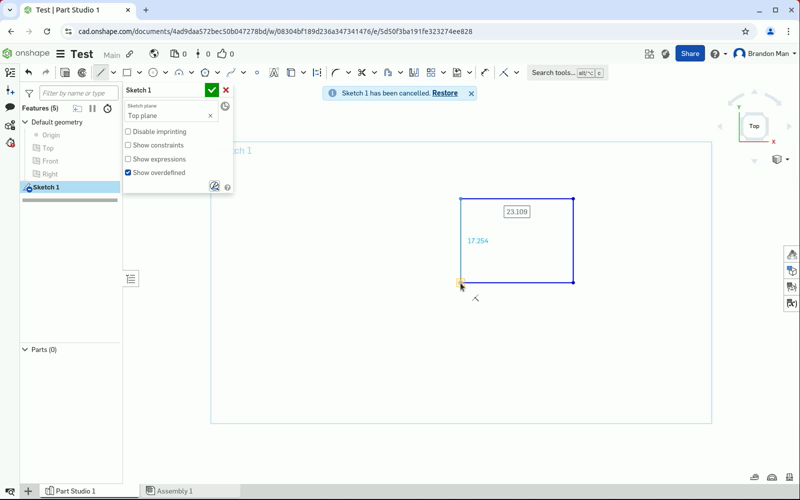
key(l)
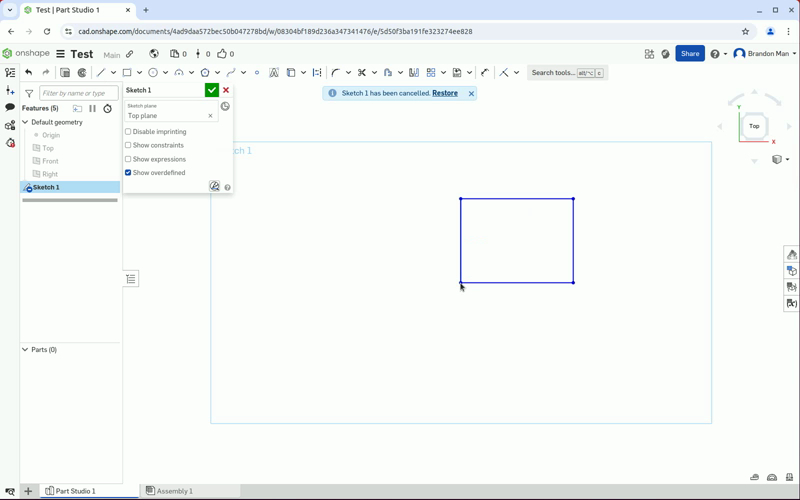
key_down(shift)
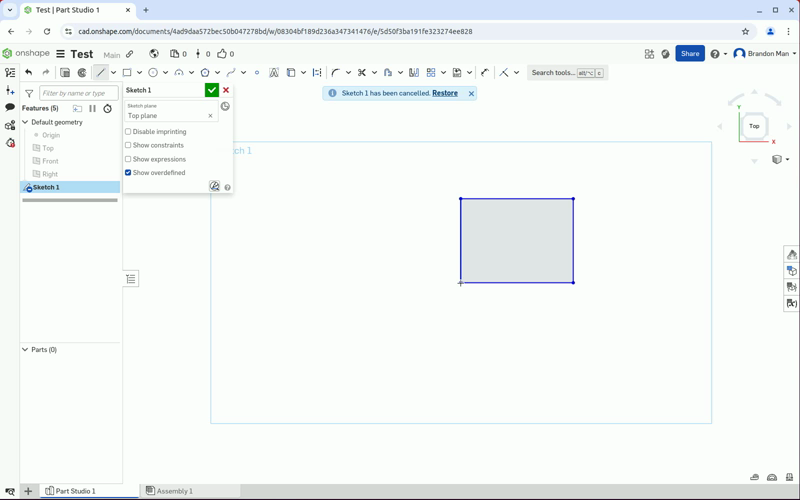
mouse_move(474, 268)
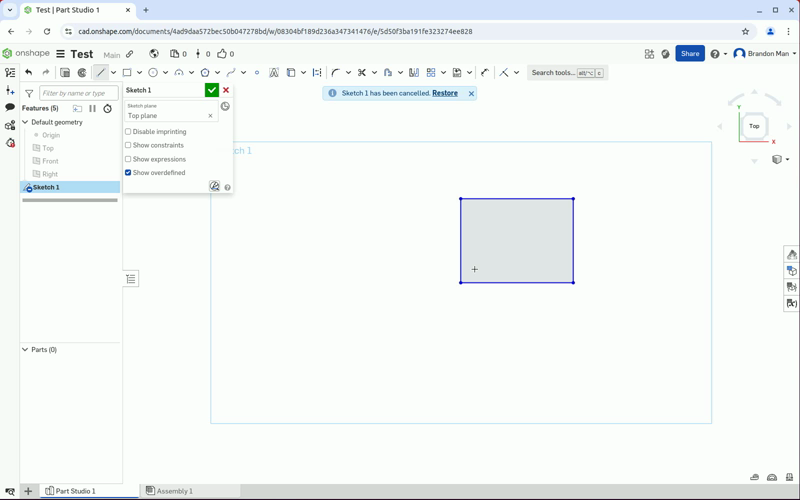
click(474, 268)
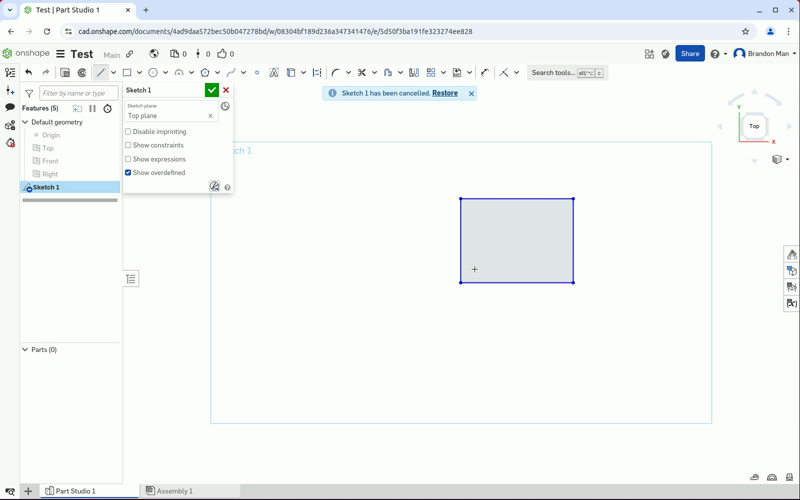
key_up(shift)
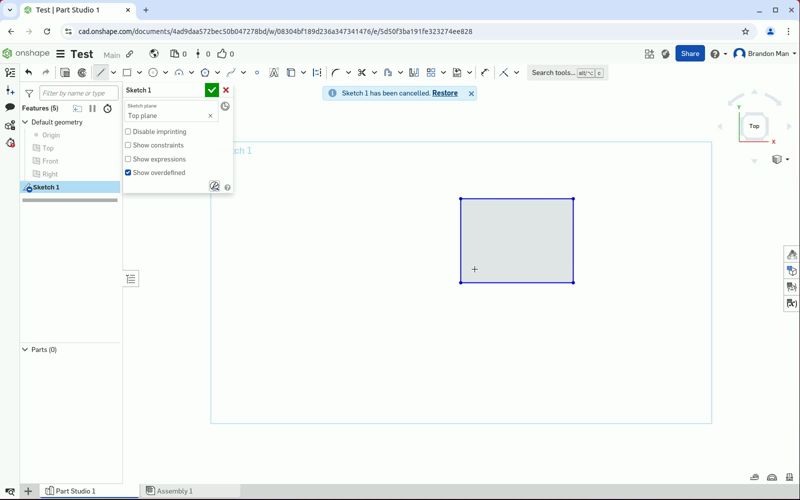
key_down(shift)
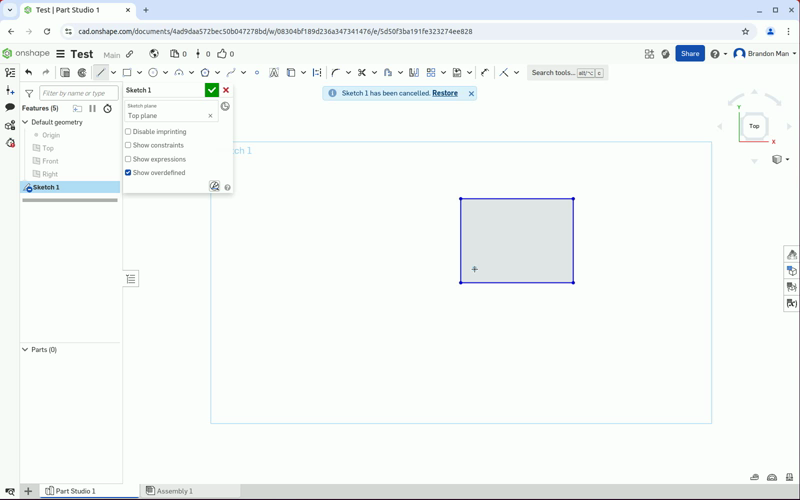
mouse_move(559, 268)
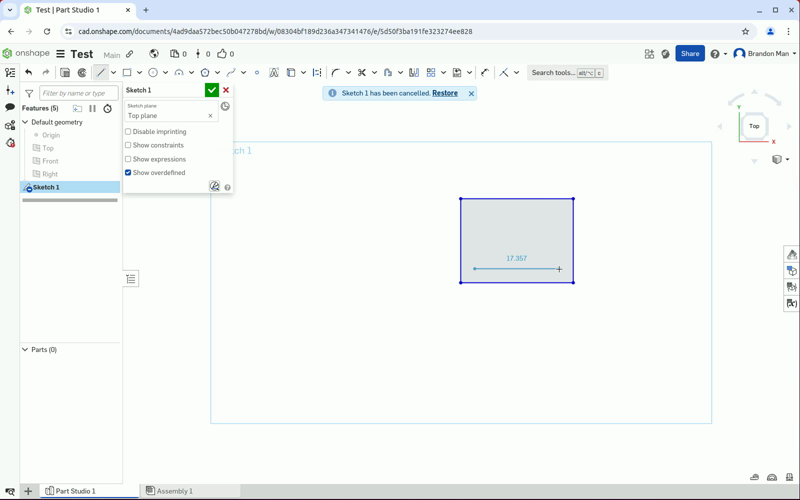
click(559, 268)
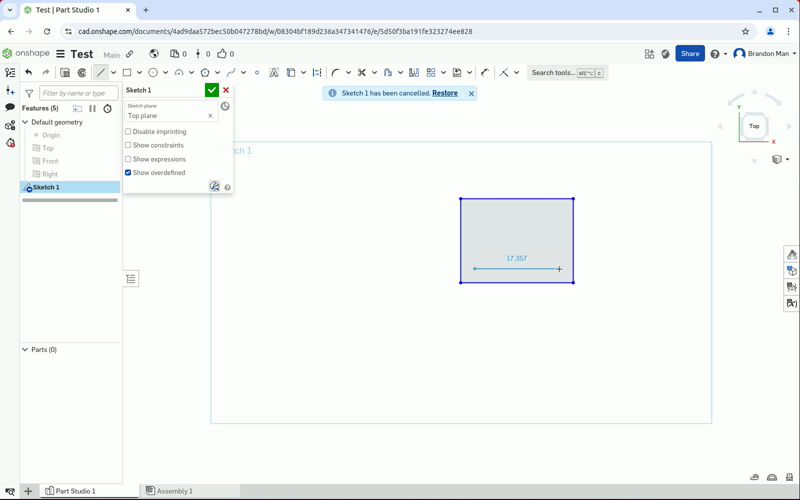
key_up(shift)
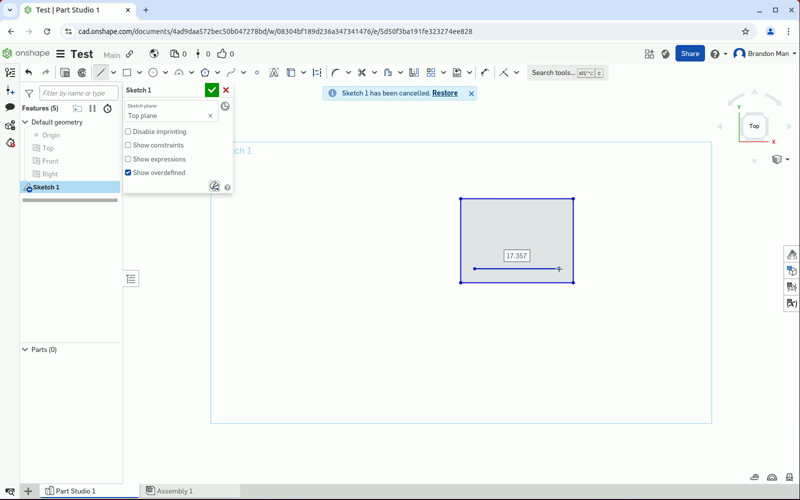
key_down(shift)
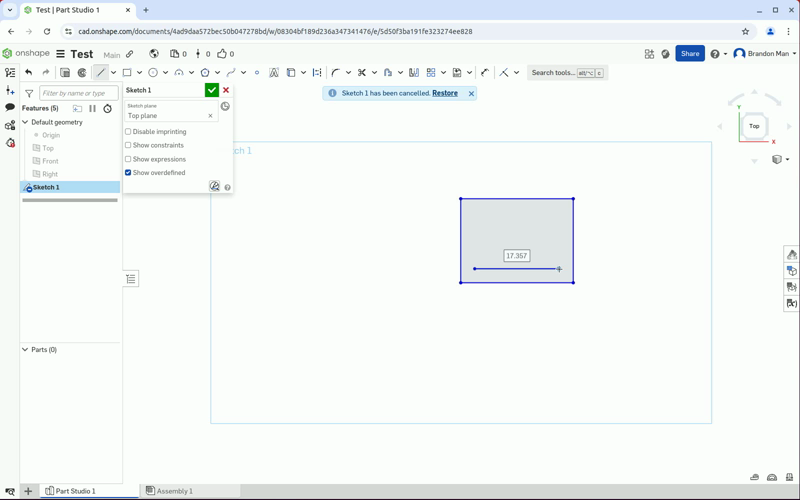
mouse_move(589, 268)
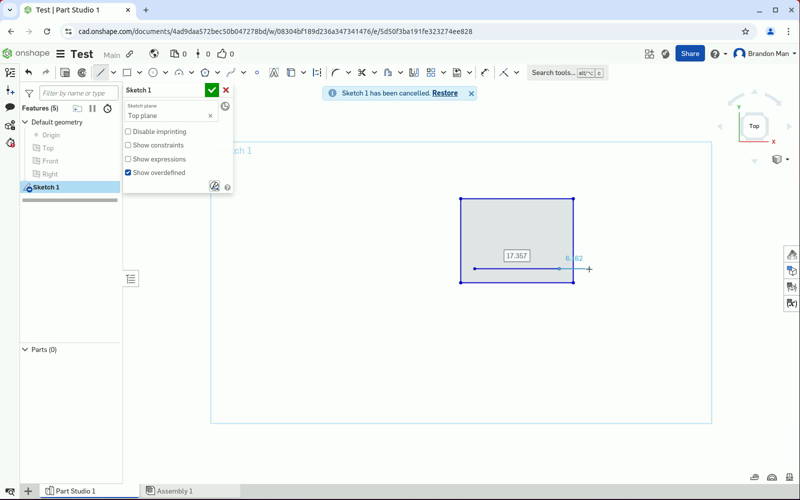
mouse_move(559, 213)
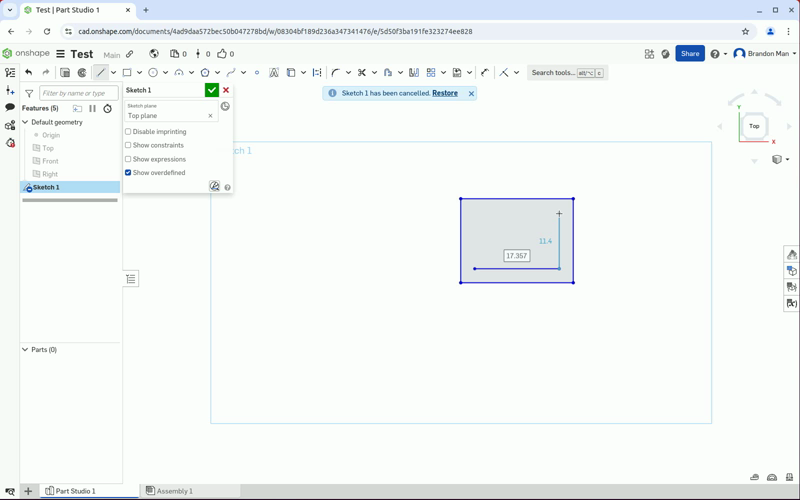
click(559, 213)
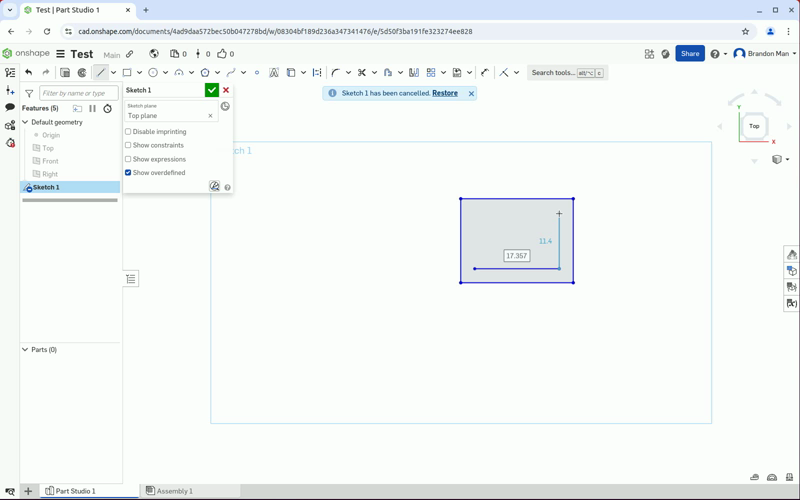
key_up(shift)
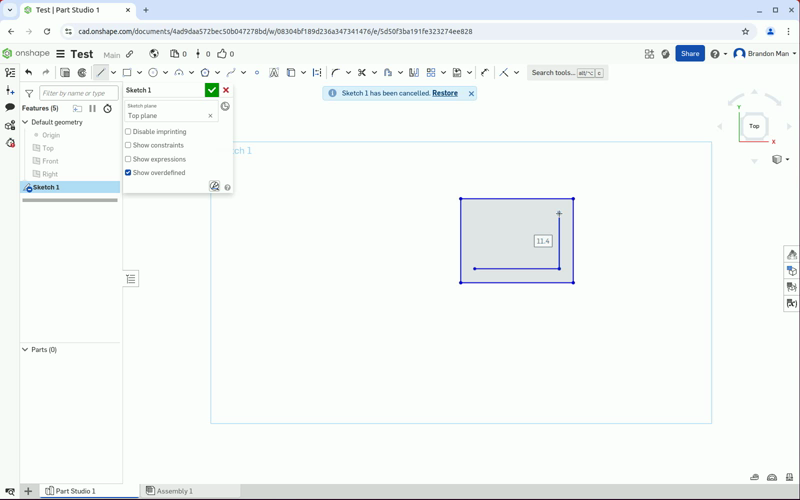
key_down(shift)
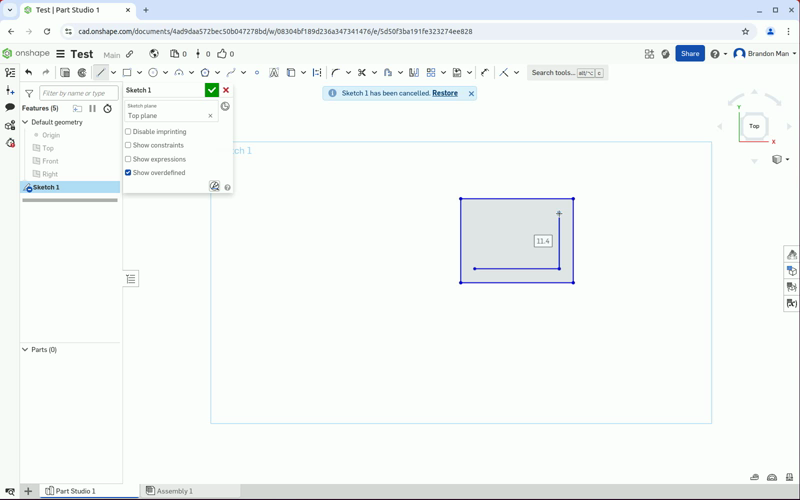
mouse_move(474, 213)
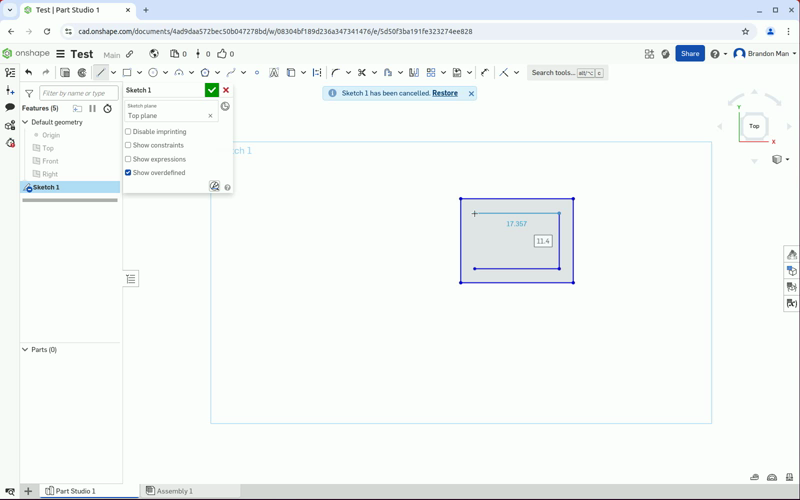
click(474, 213)
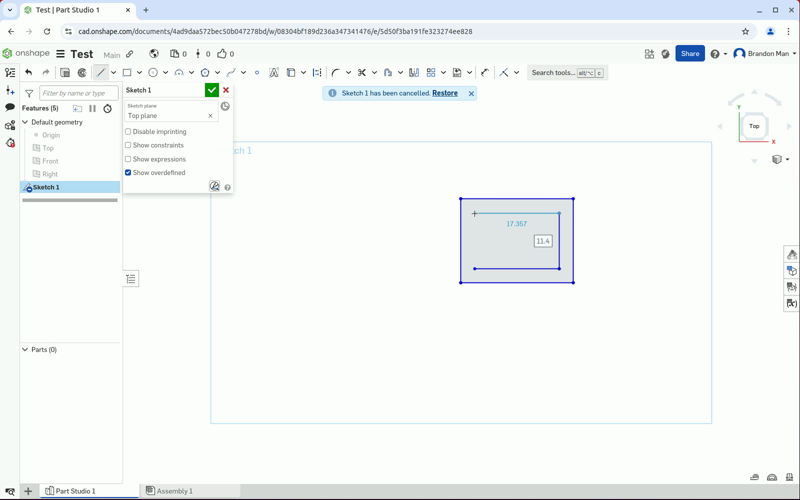
key_up(shift)
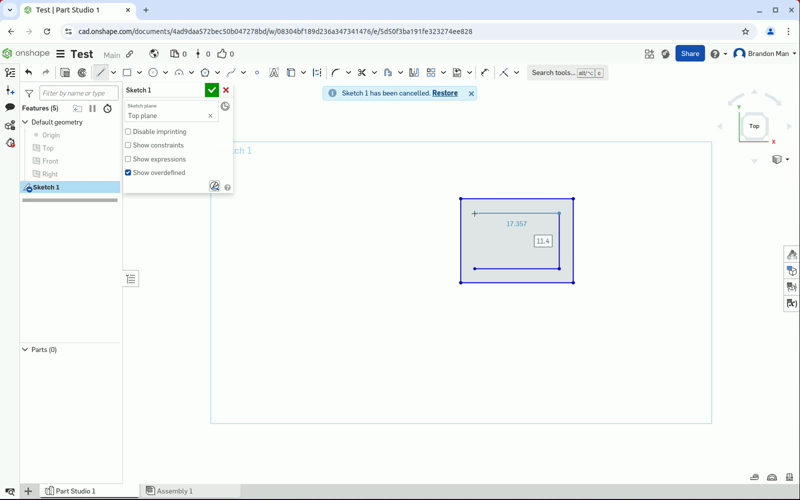
mouse_move(504, 213)
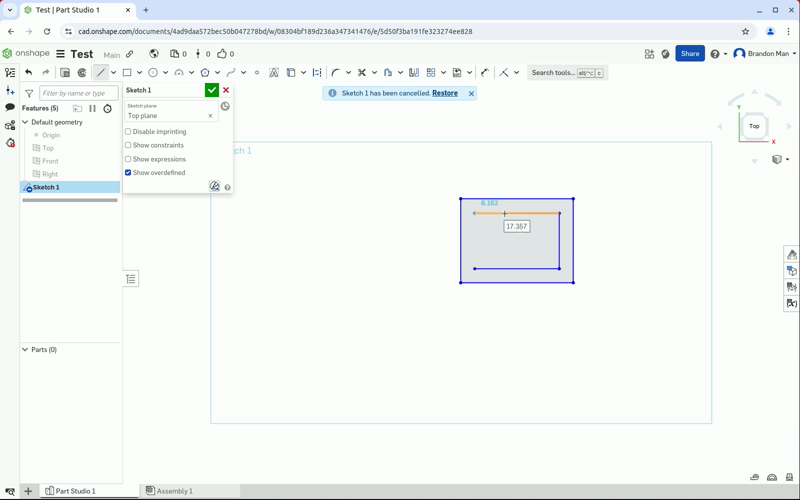
key_down(shift)
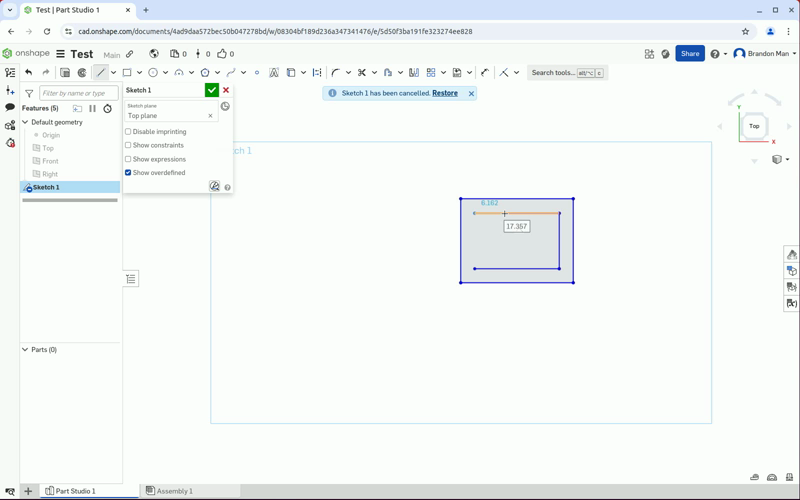
mouse_move(474, 268)
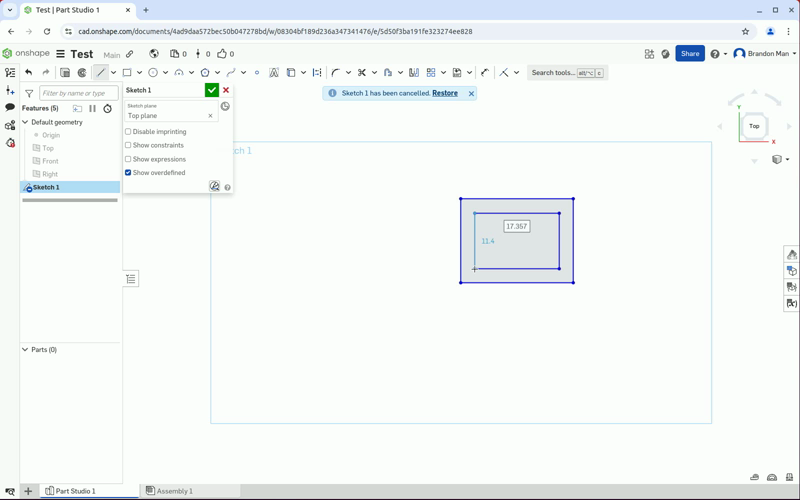
key_up(shift)
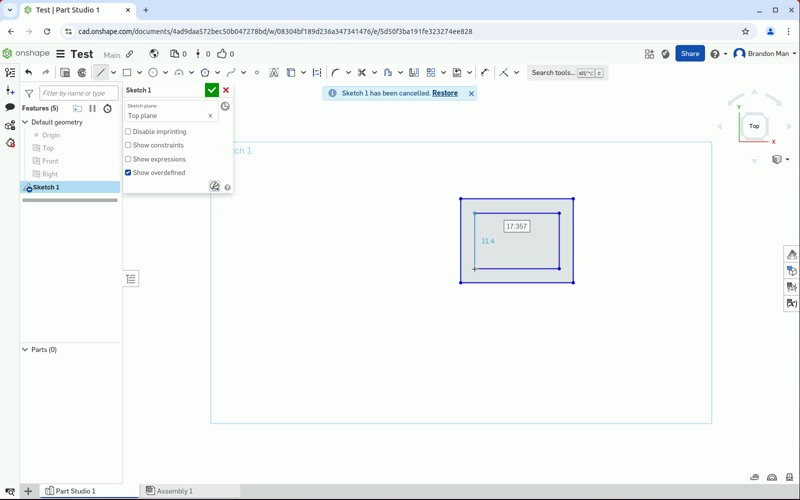
click(474, 268)
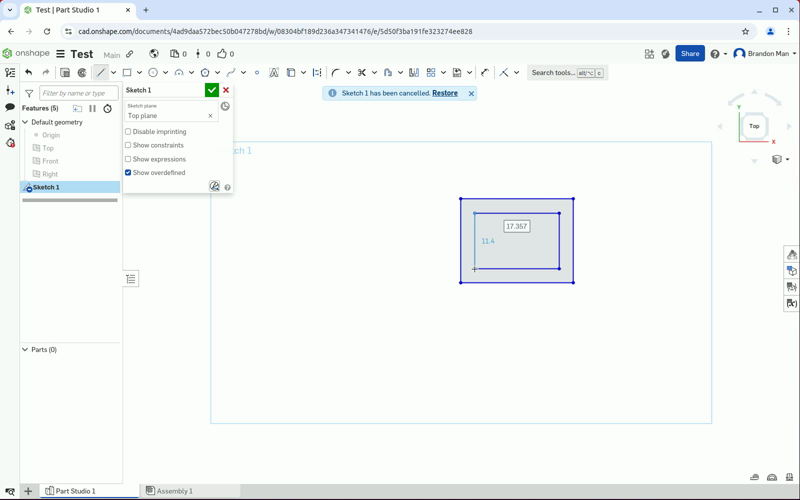
key(esc)
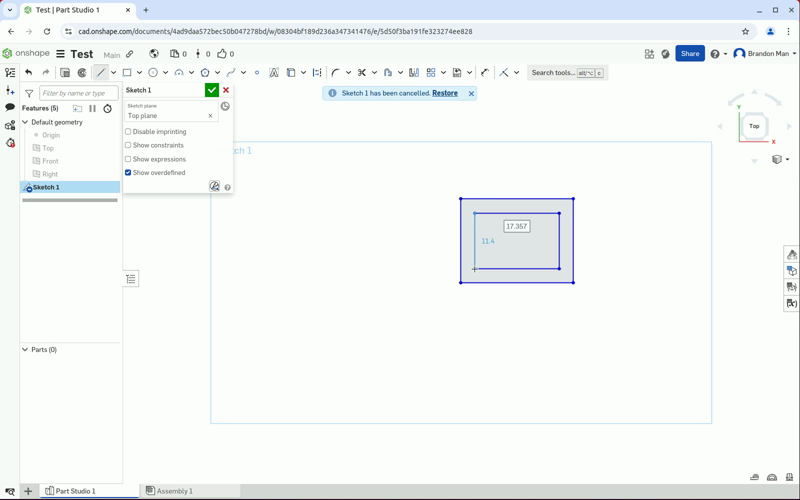
mouse_move(464, 237)
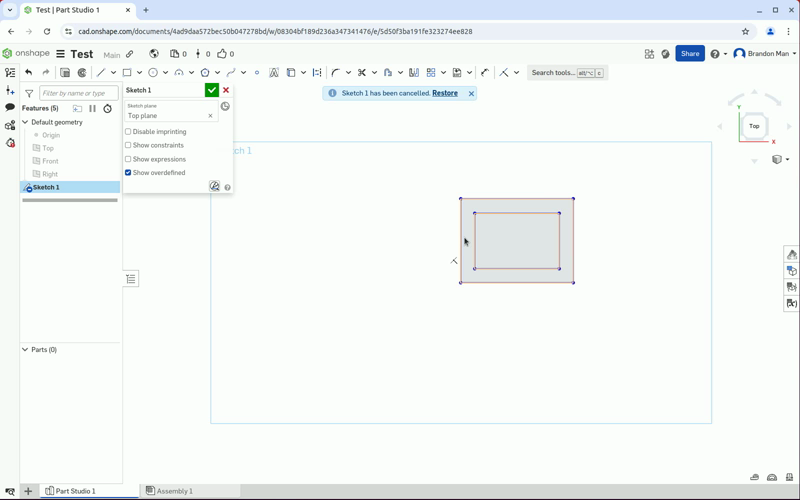
click(464, 237)
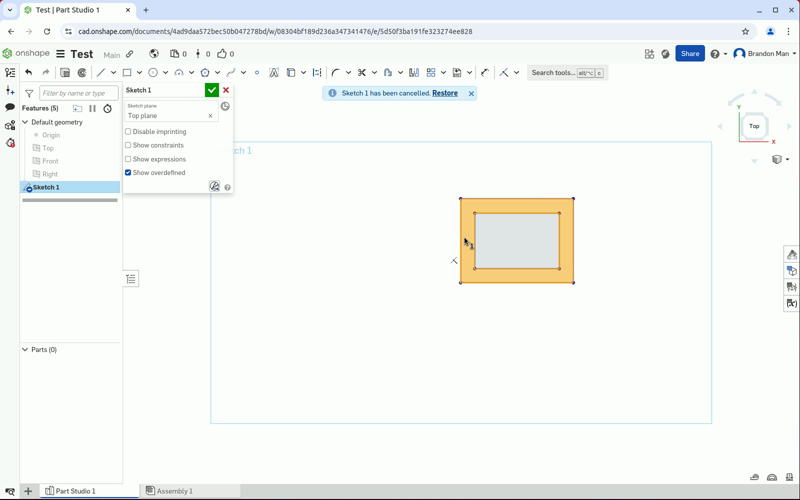
mouse_move(73, 352)
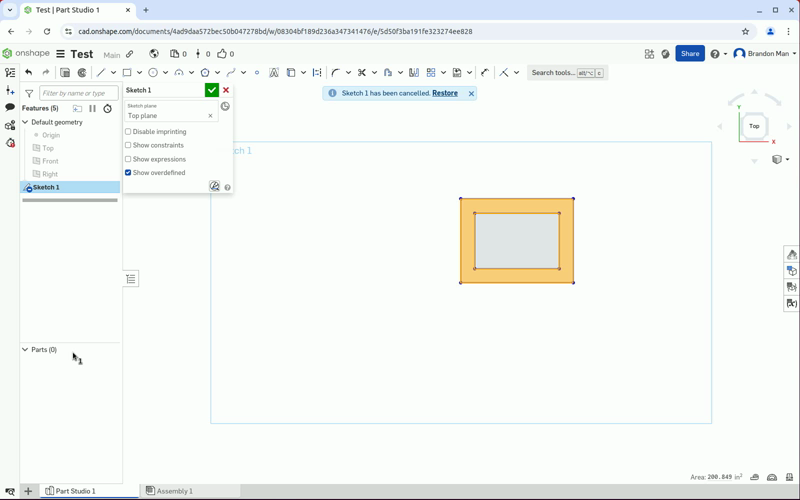
key(shift+y)
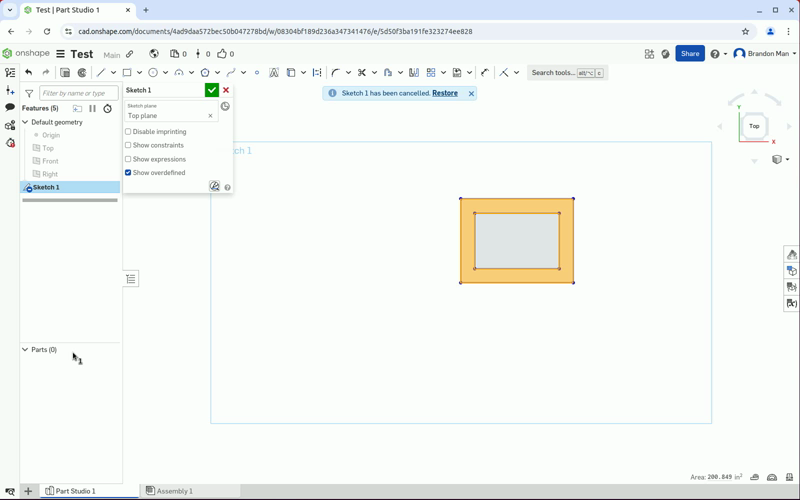
key(shift+e)
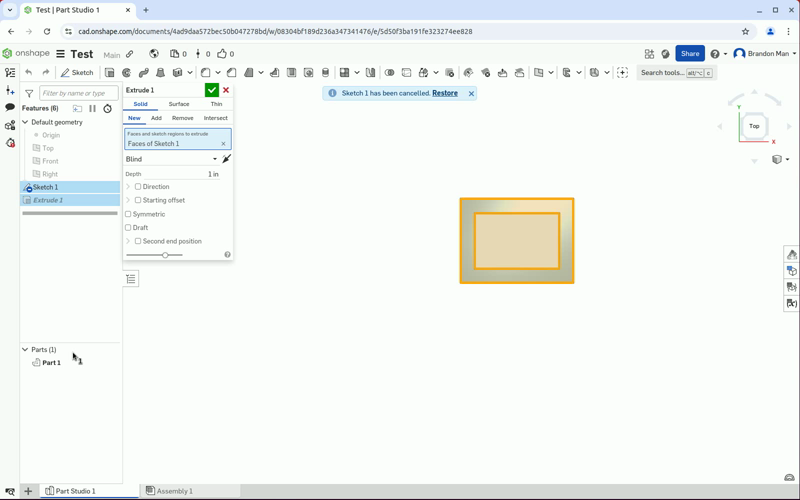
mouse_move(143, 106)
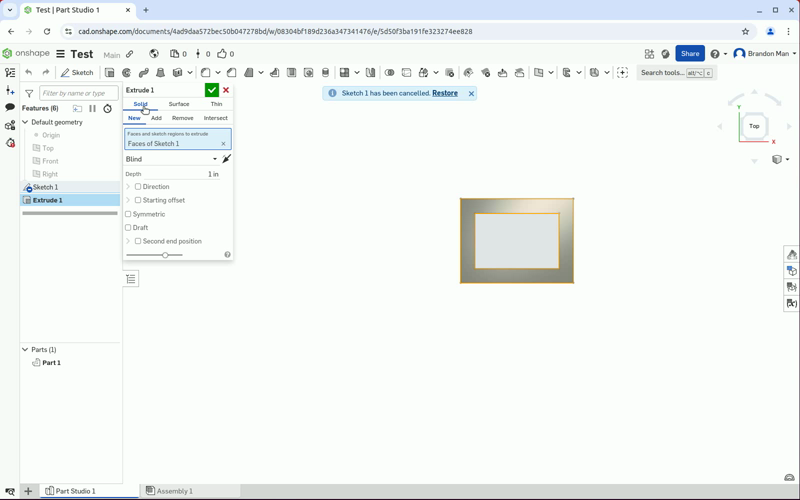
click(143, 106)
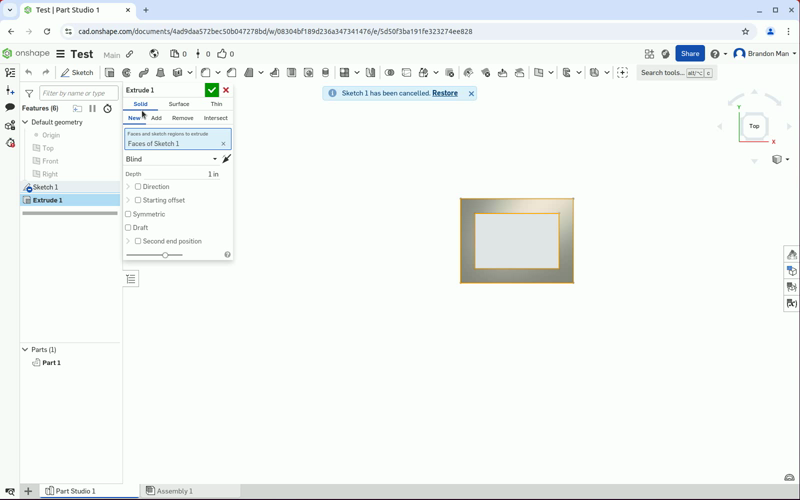
mouse_move(137, 120)
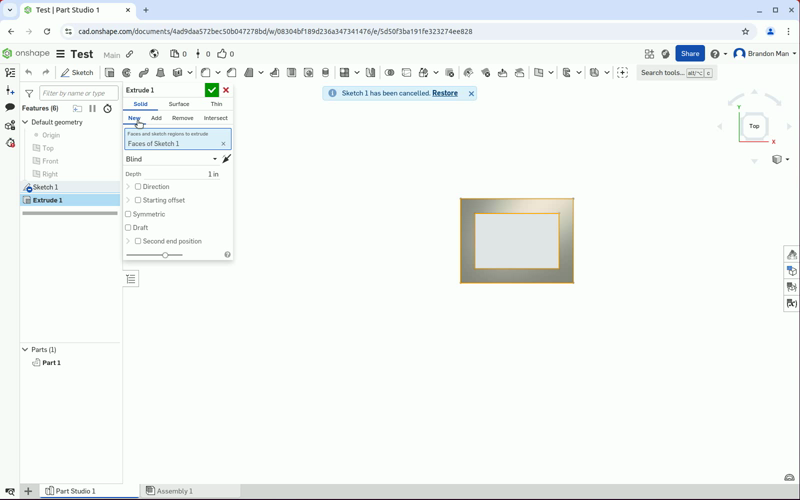
click(137, 120)
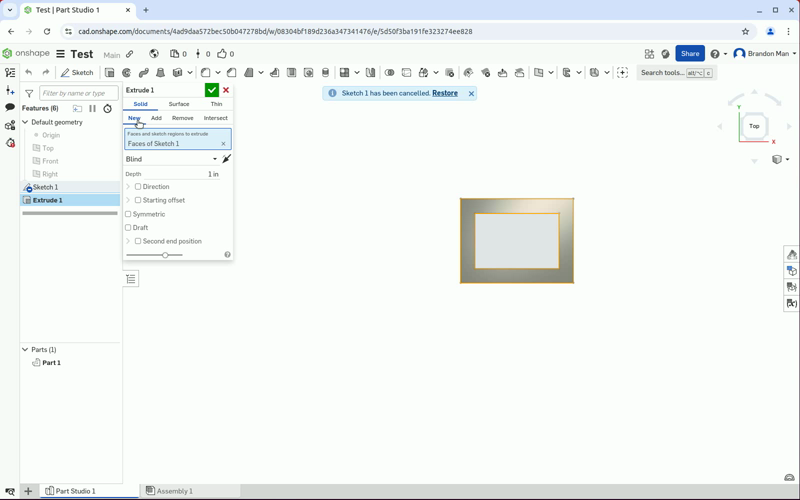
key(tab, 4)
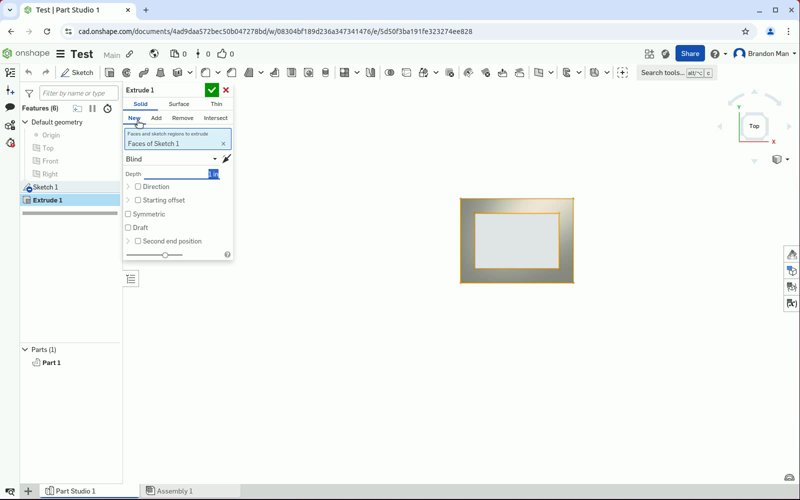
text(5.777)
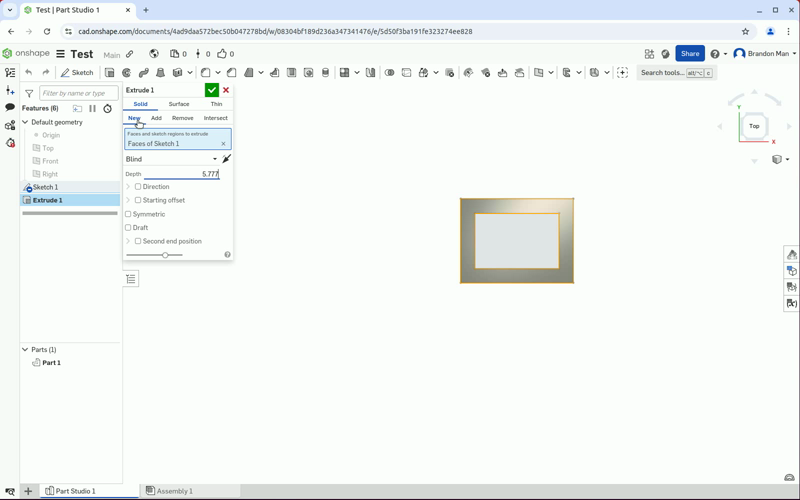
key(tab, 3)
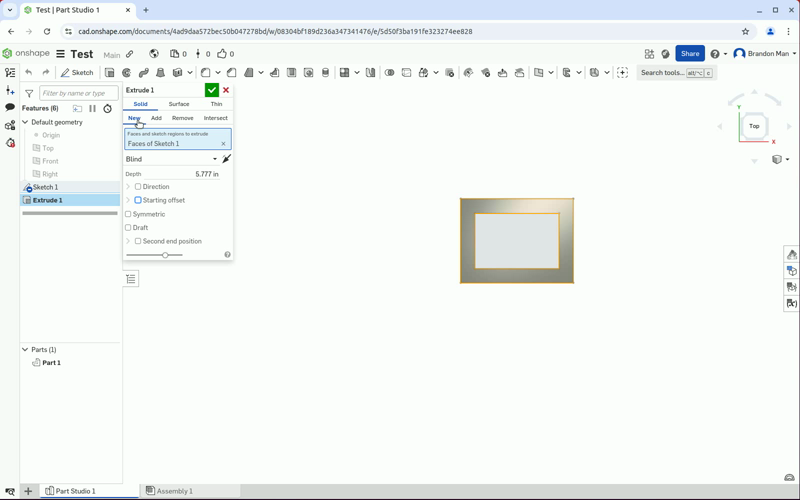
key(tab, 2)
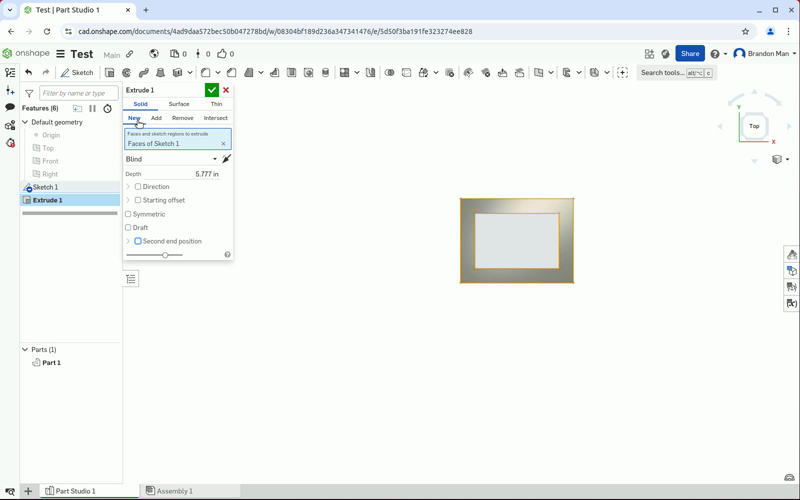
key(space)
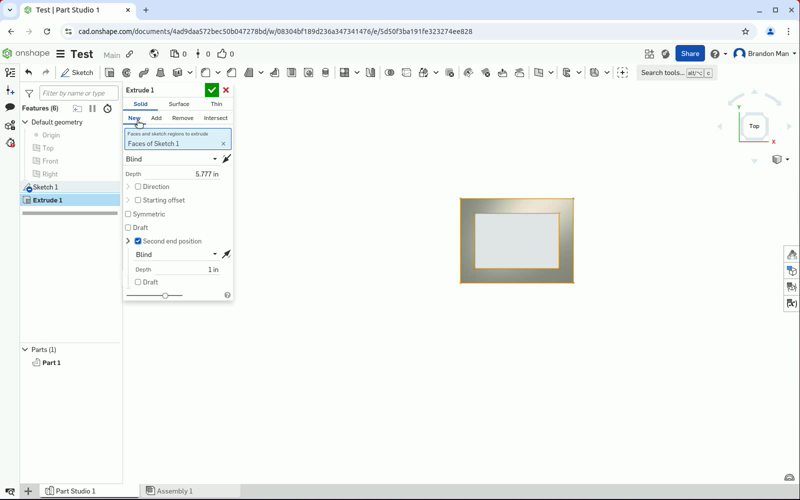
key(tab, 3)
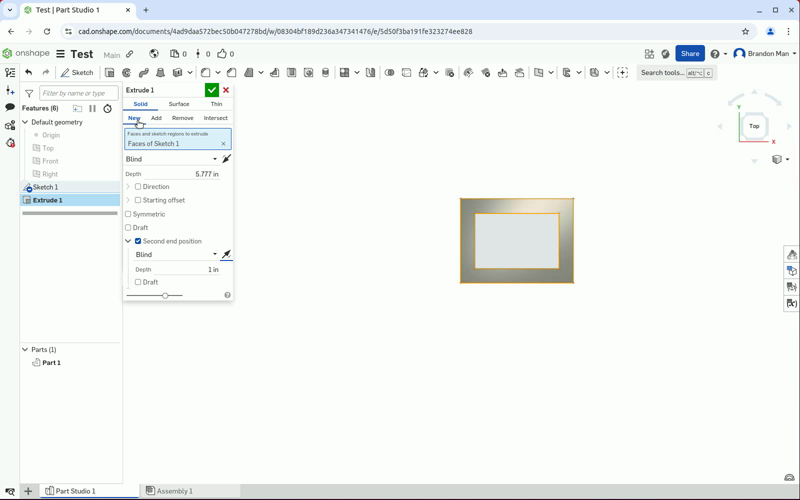
text(5.777)
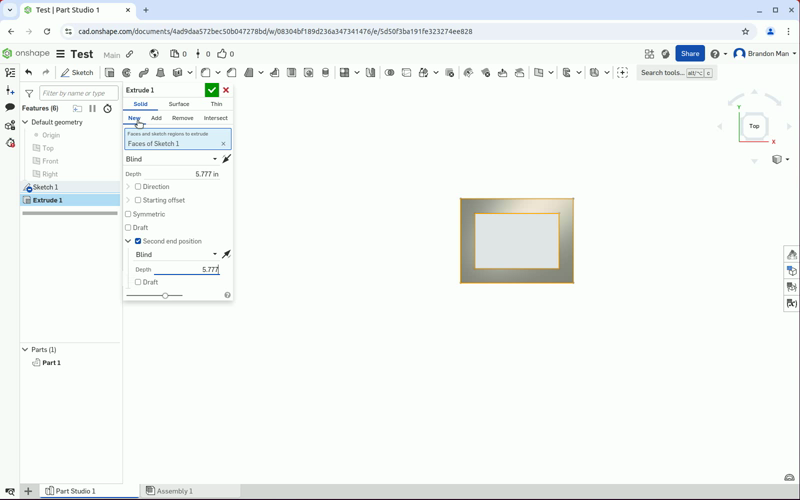
key(enter)
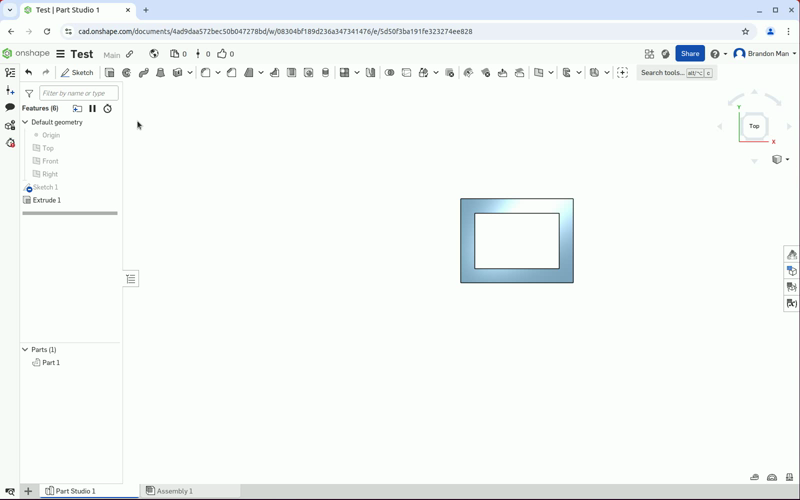
key(shift+h)
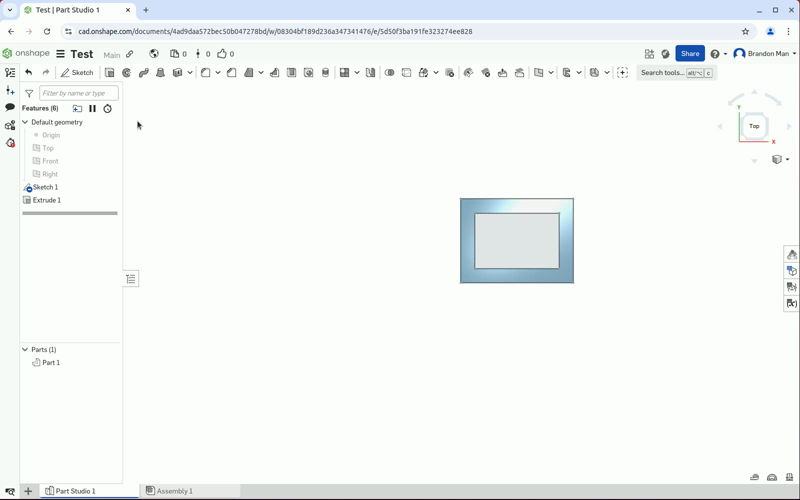
key(shift+h)
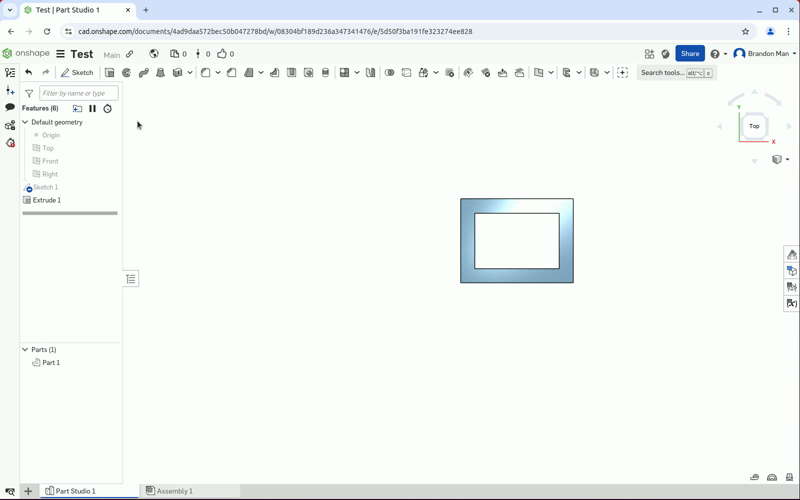
mouse_move(73, 189)
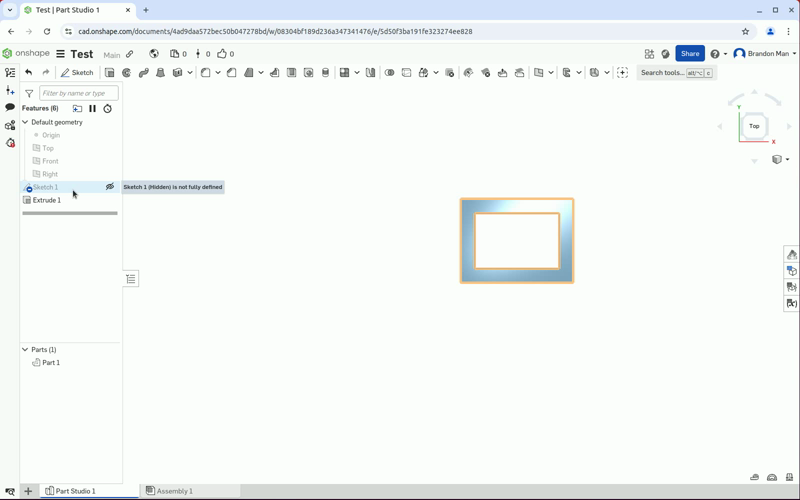
click(73, 189)
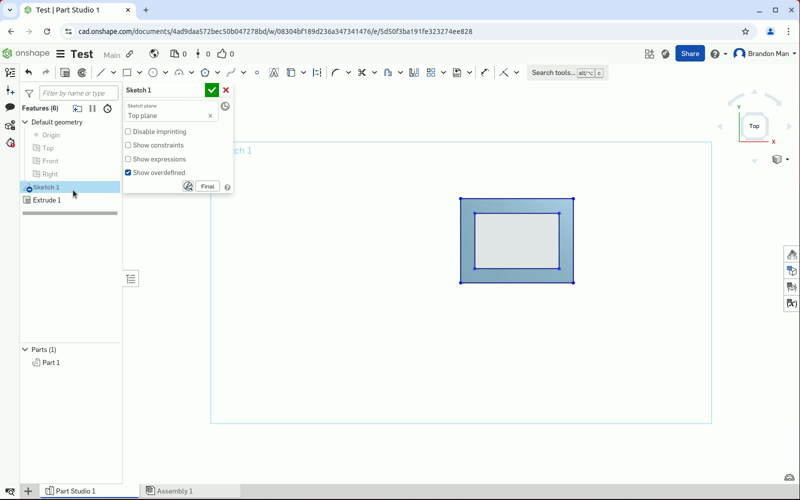
mouse_move(229, 92)
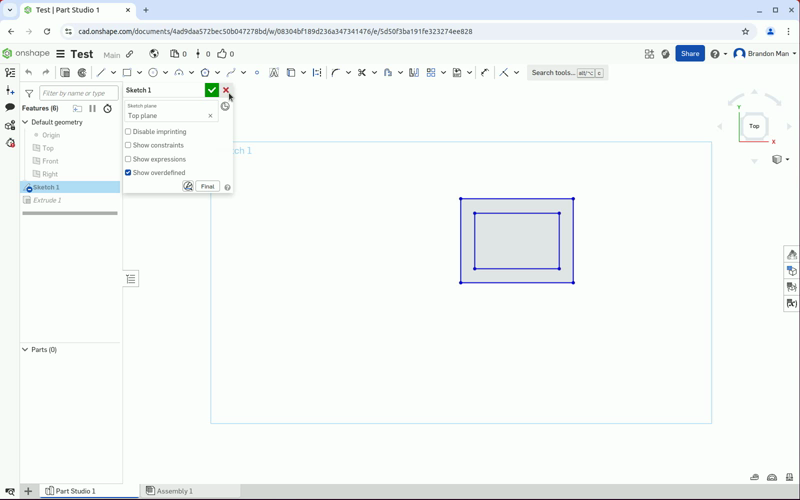
click(229, 92)
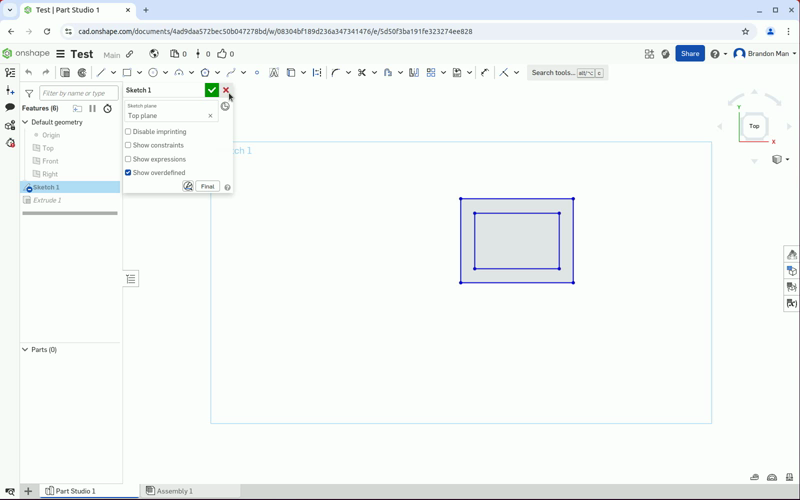
key(shift+s)
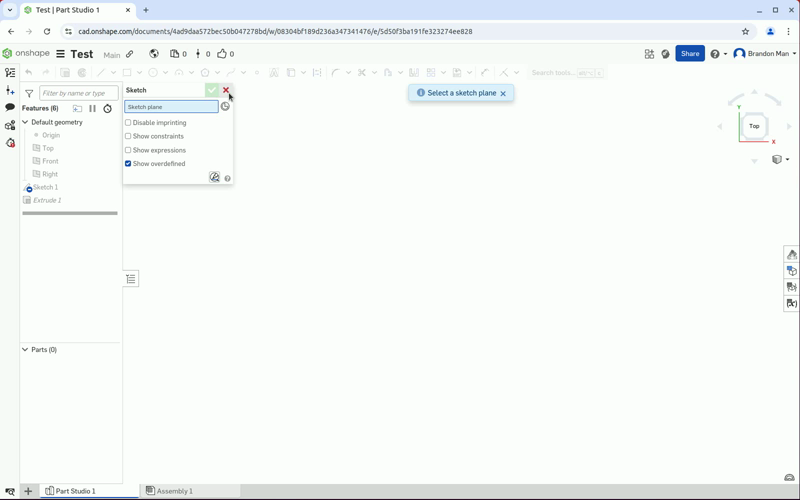
mouse_move(73, 150)
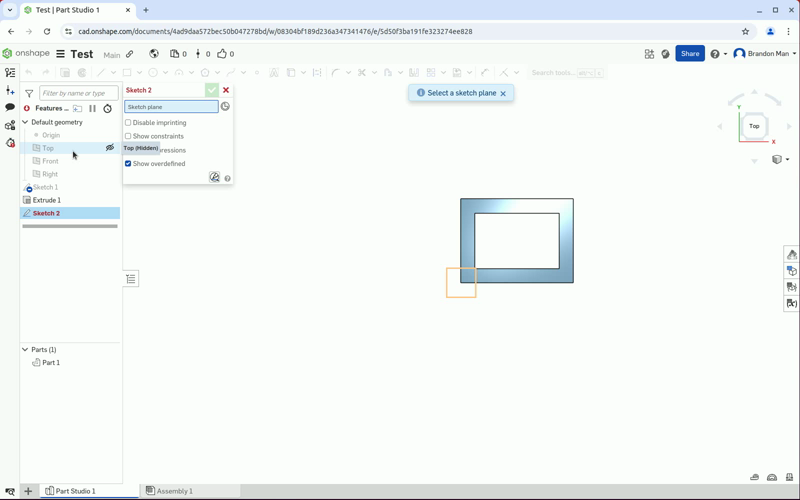
click(73, 150)
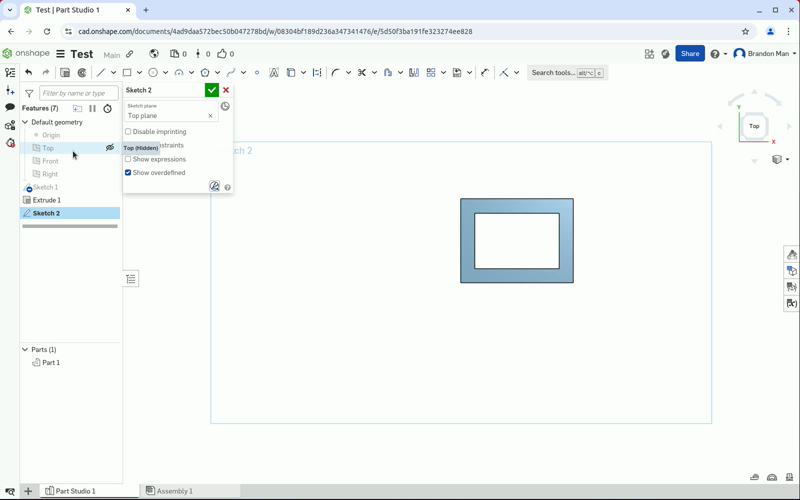
mouse_move(73, 352)
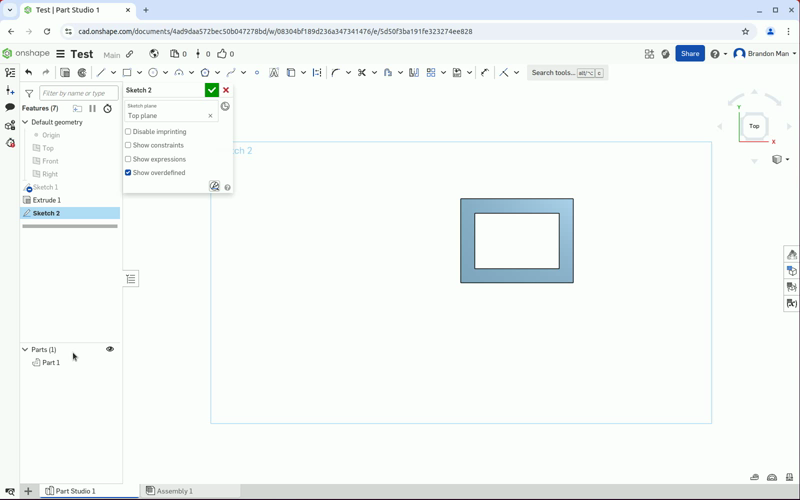
key(y)
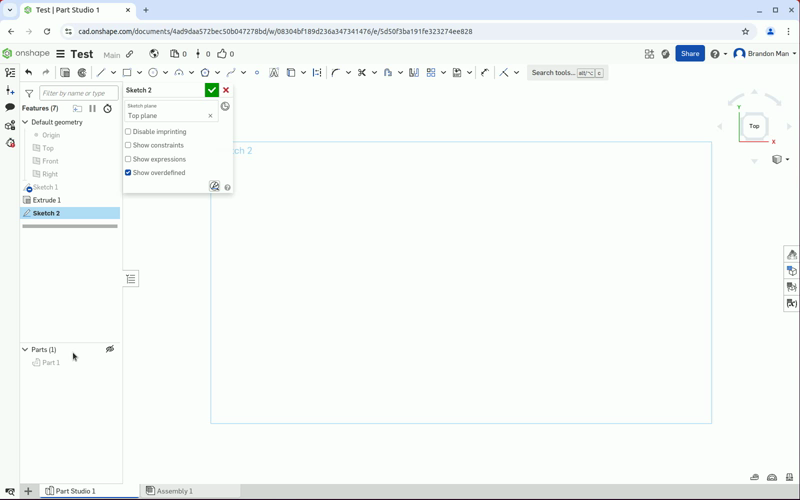
key(l)
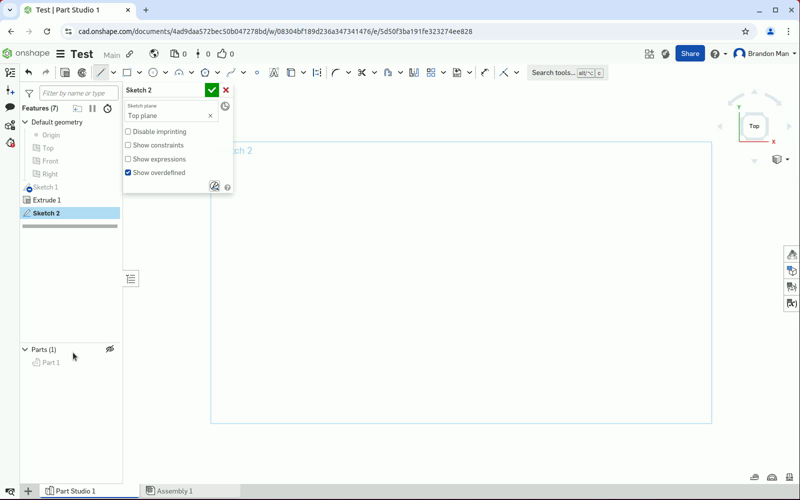
key_down(shift)
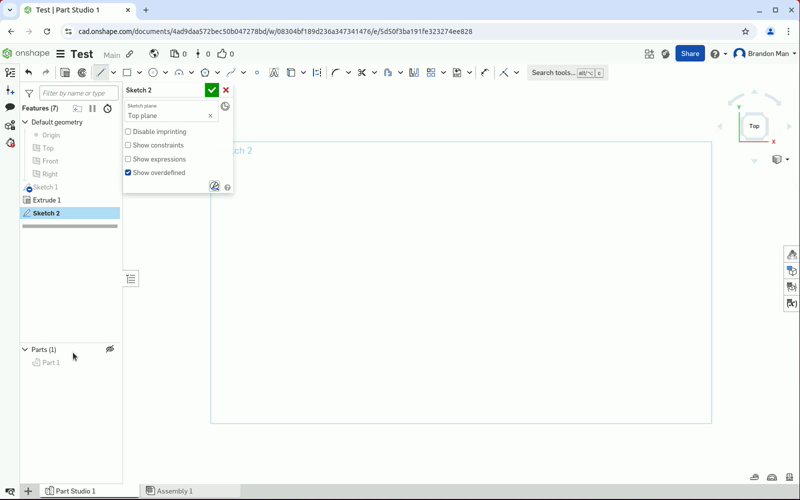
mouse_move(489, 254)
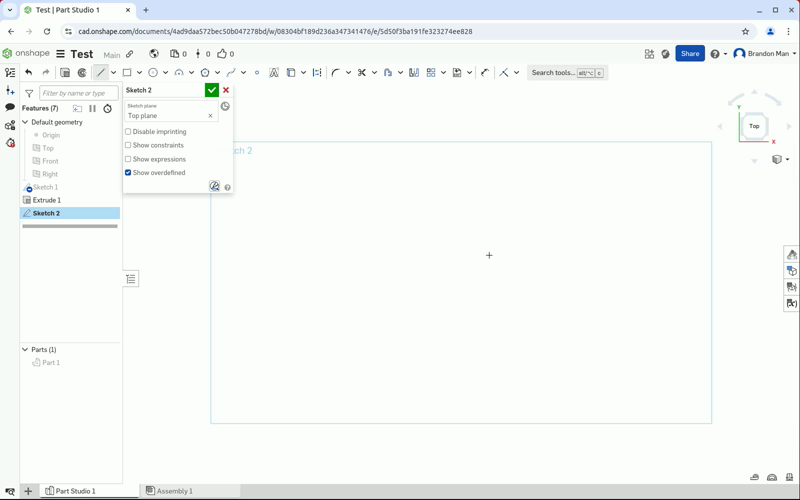
click(489, 254)
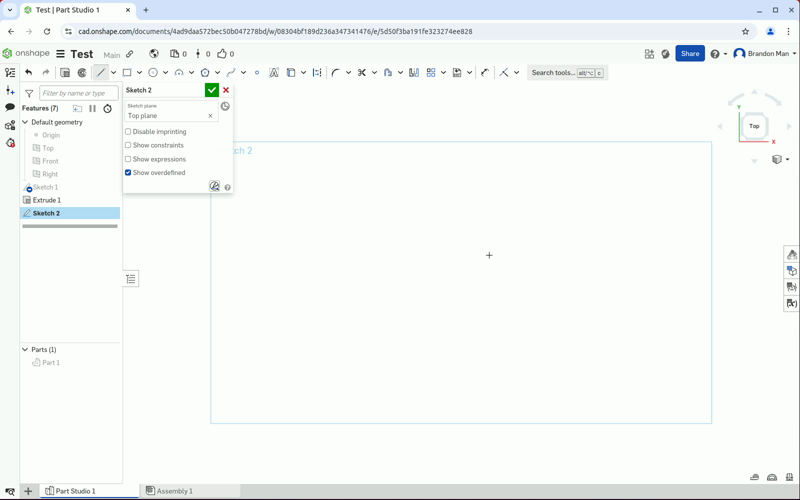
key_up(shift)
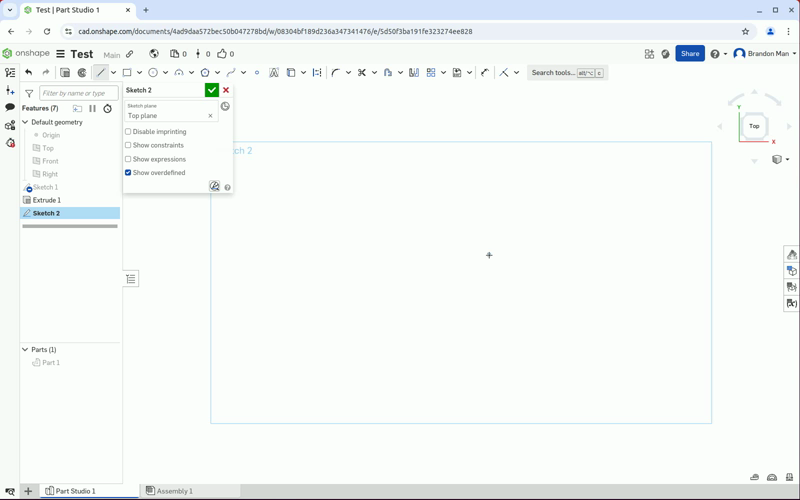
key_down(shift)
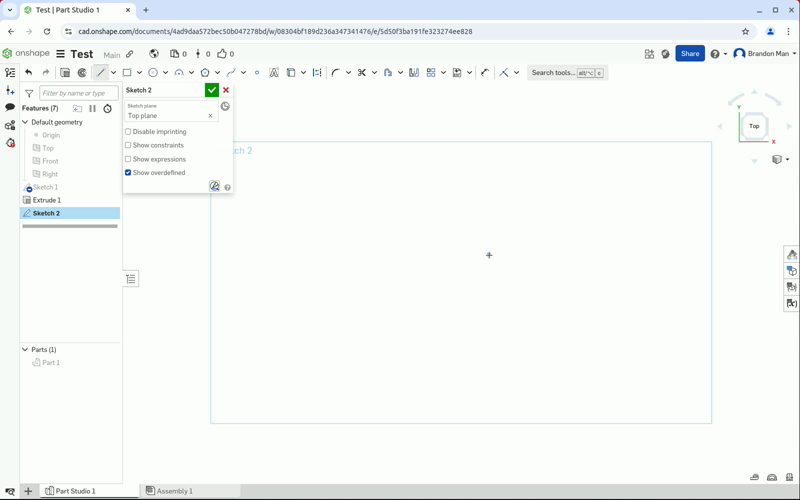
mouse_move(519, 254)
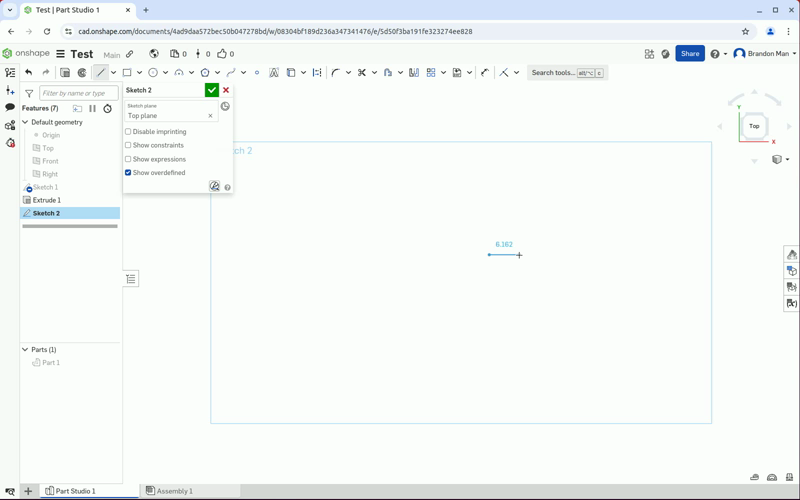
mouse_move(545, 254)
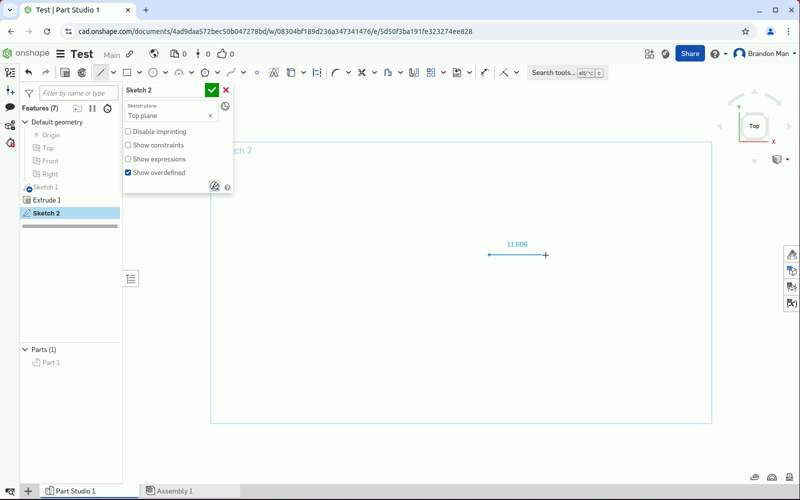
click(545, 254)
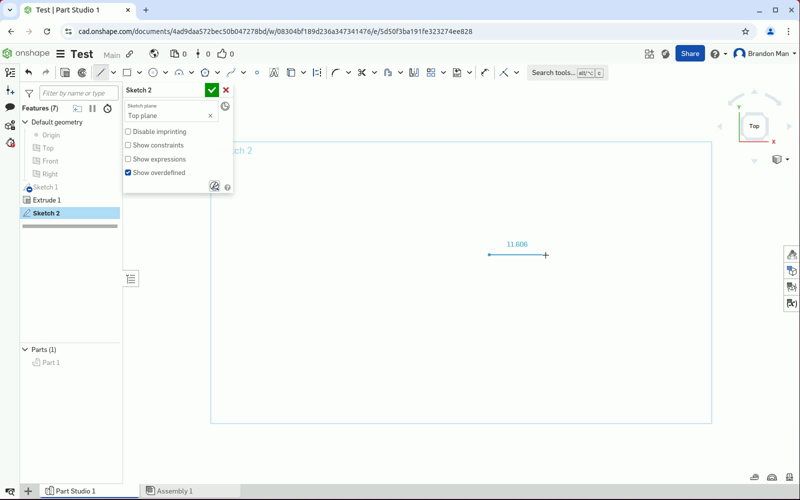
key_up(shift)
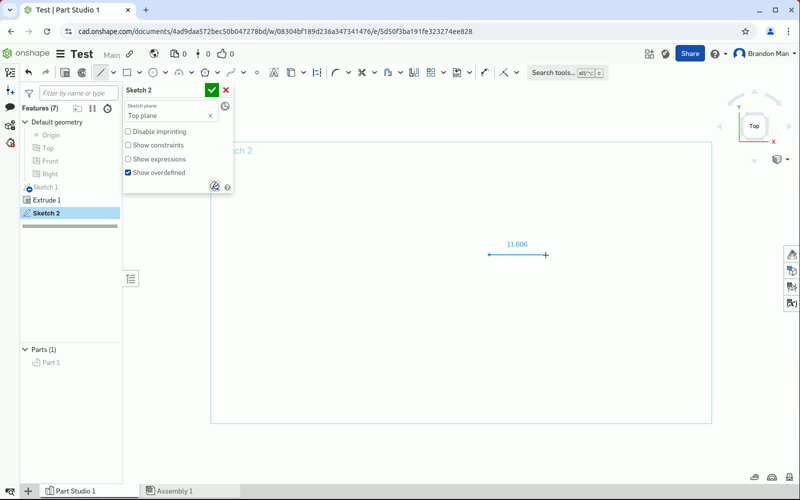
key_down(shift)
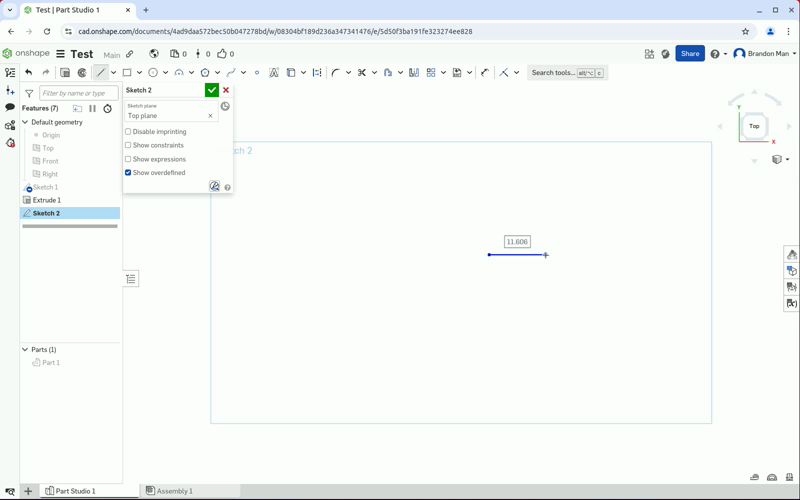
mouse_move(575, 254)
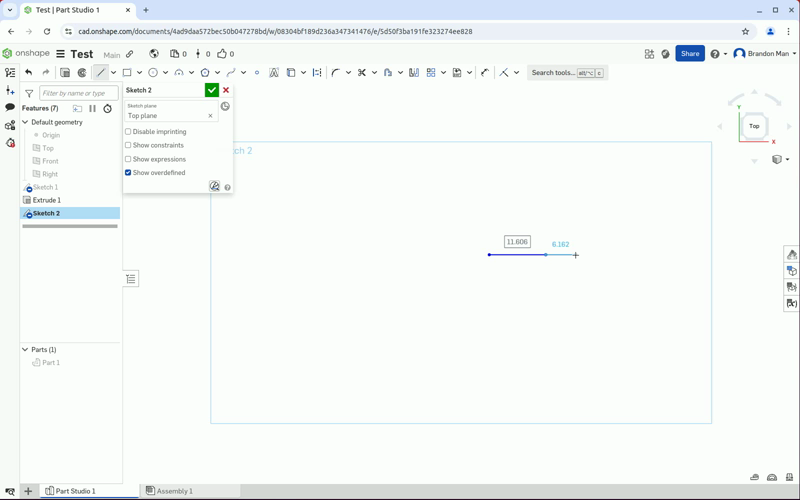
mouse_move(545, 225)
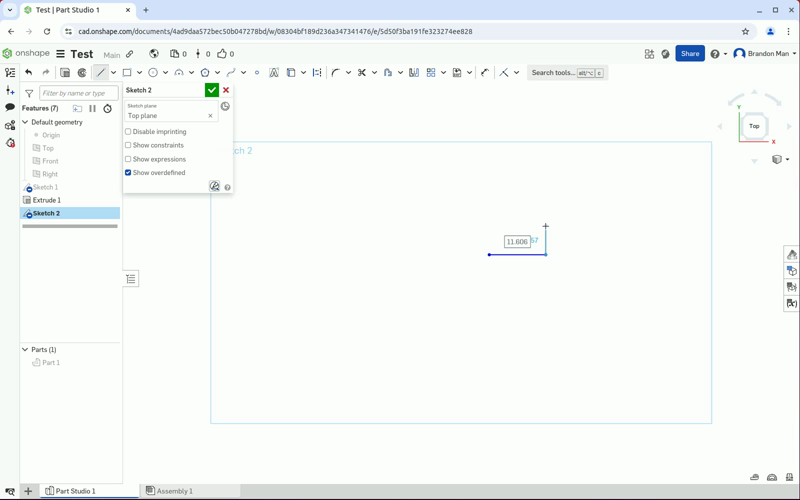
click(545, 225)
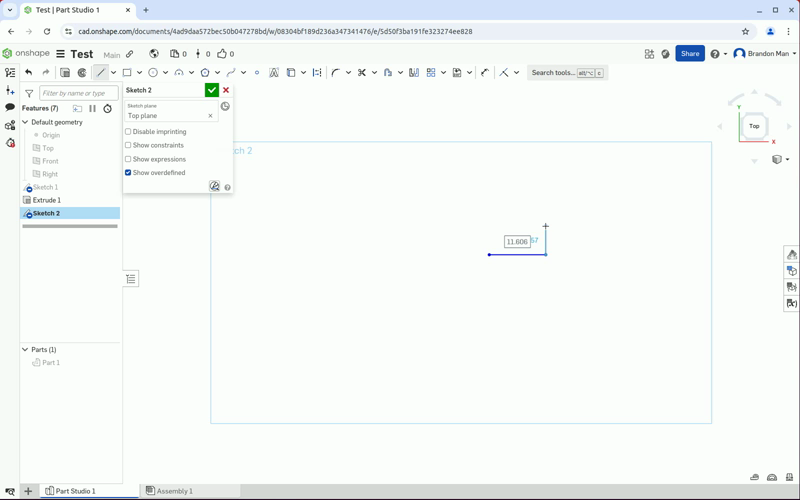
key_up(shift)
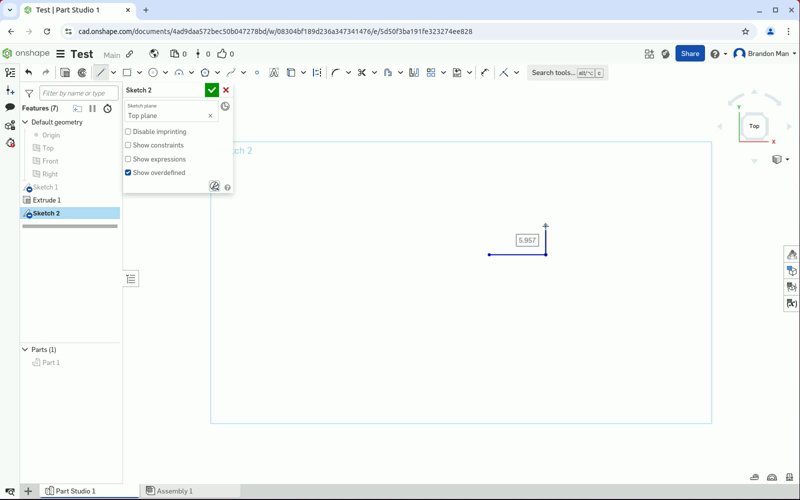
key_down(shift)
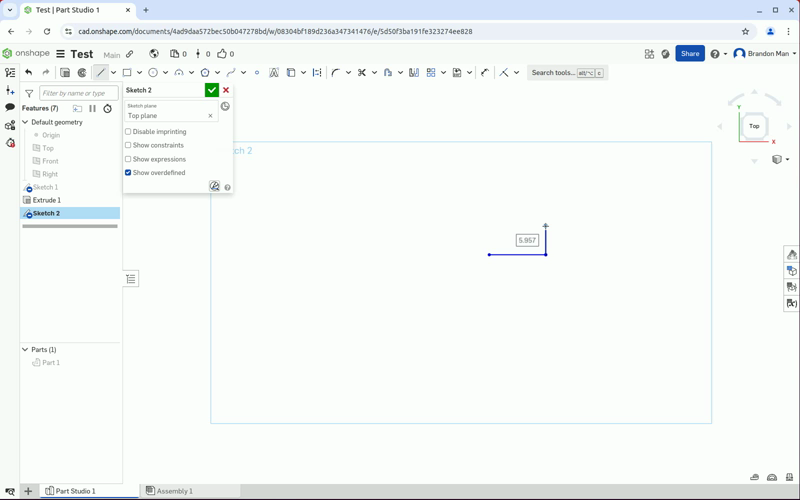
mouse_move(575, 225)
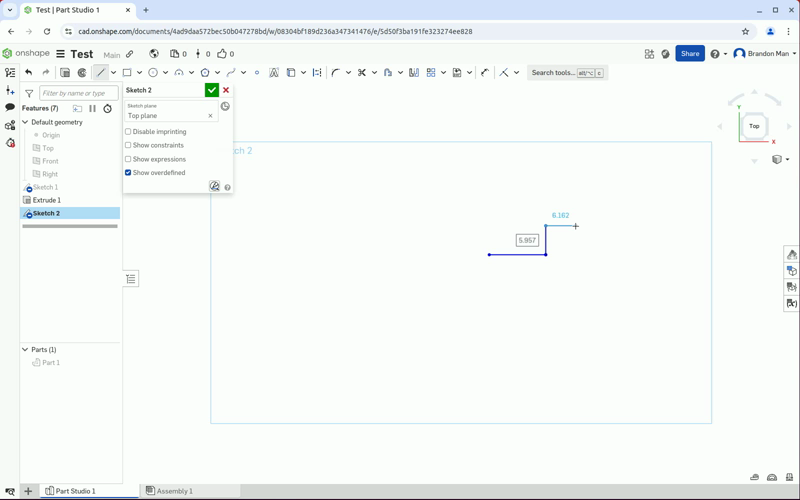
mouse_move(489, 225)
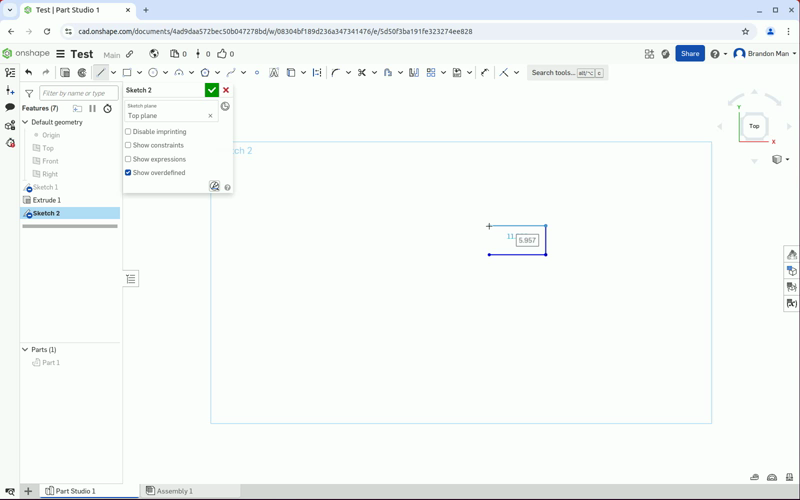
click(489, 225)
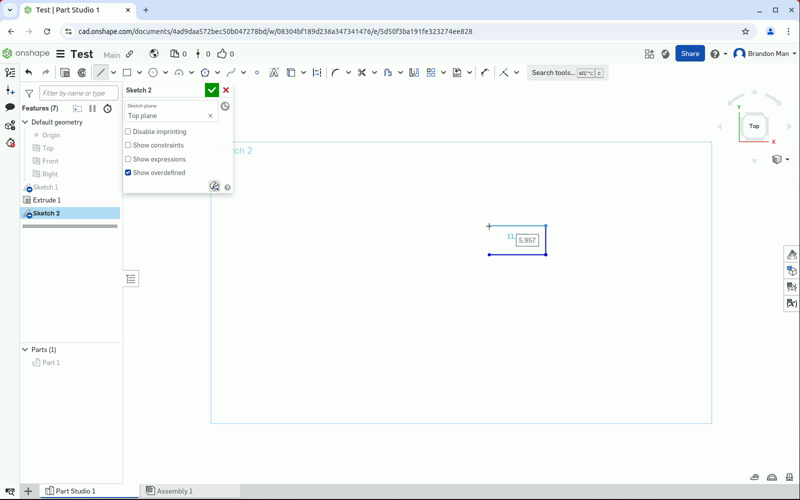
key_up(shift)
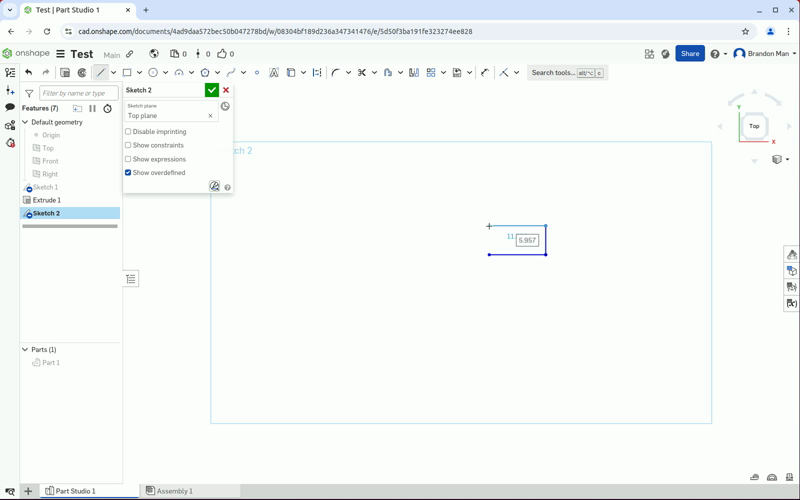
mouse_move(519, 225)
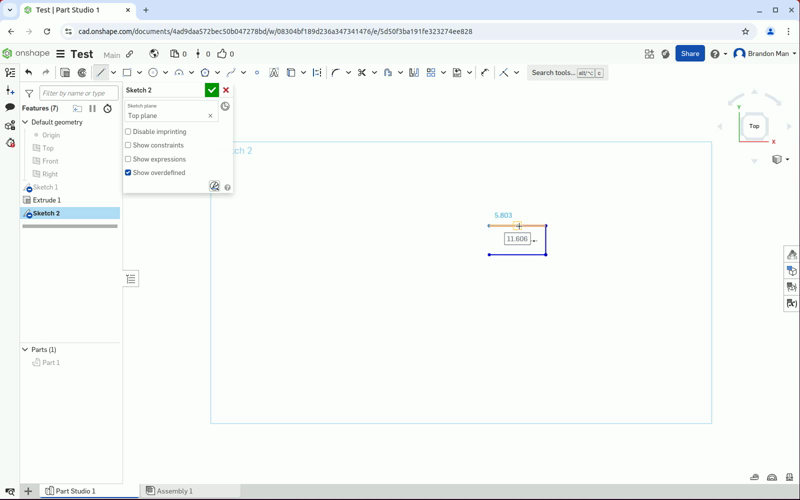
key_down(shift)
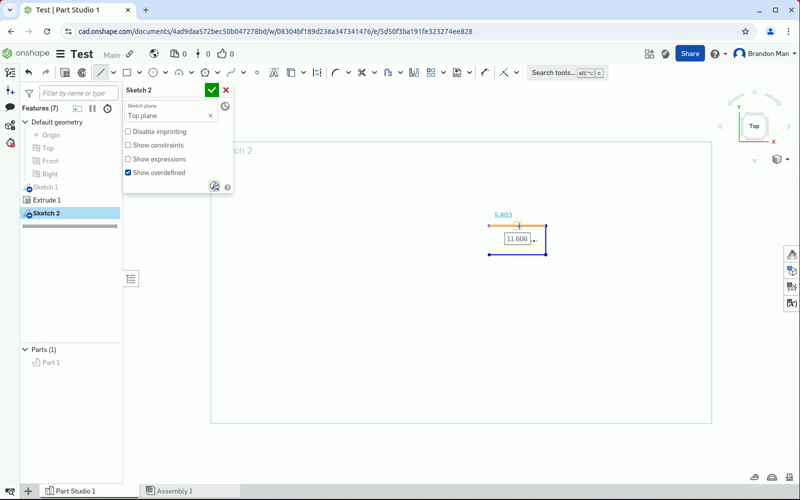
mouse_move(489, 254)
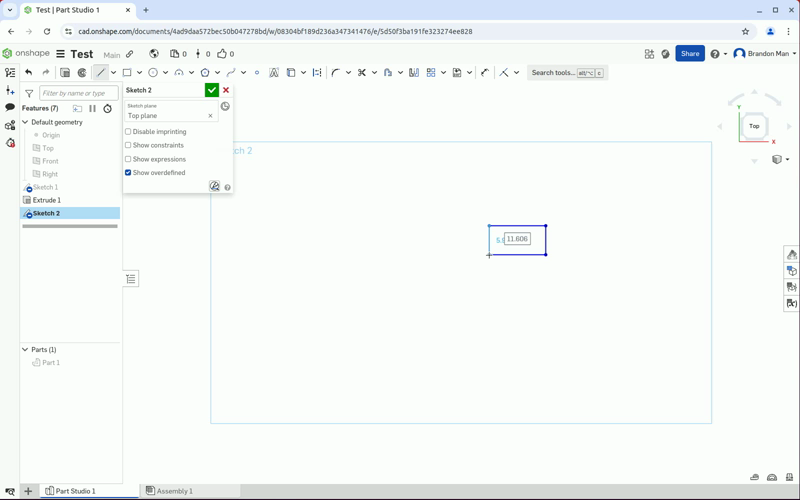
key_up(shift)
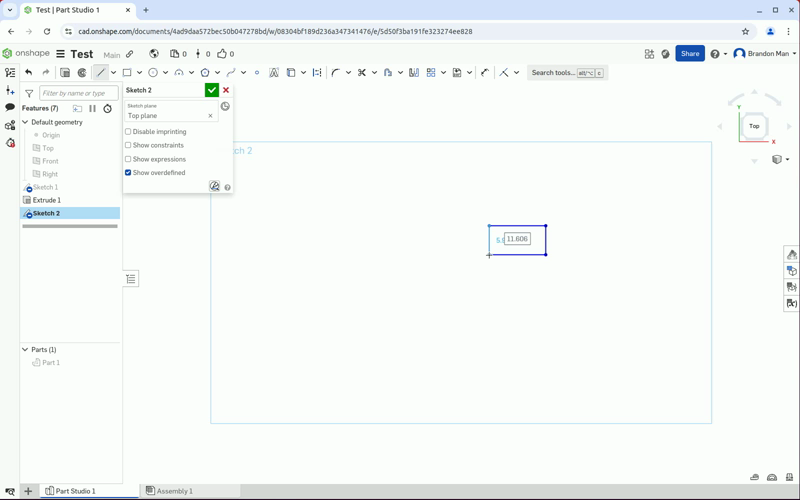
click(489, 254)
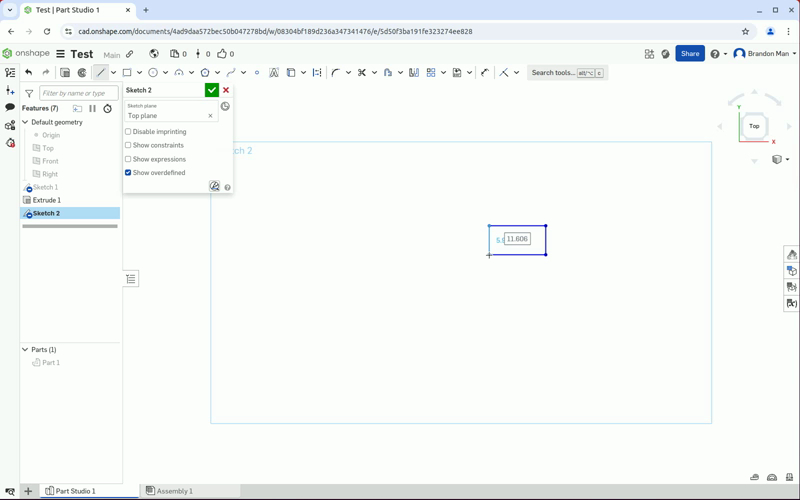
key(esc)
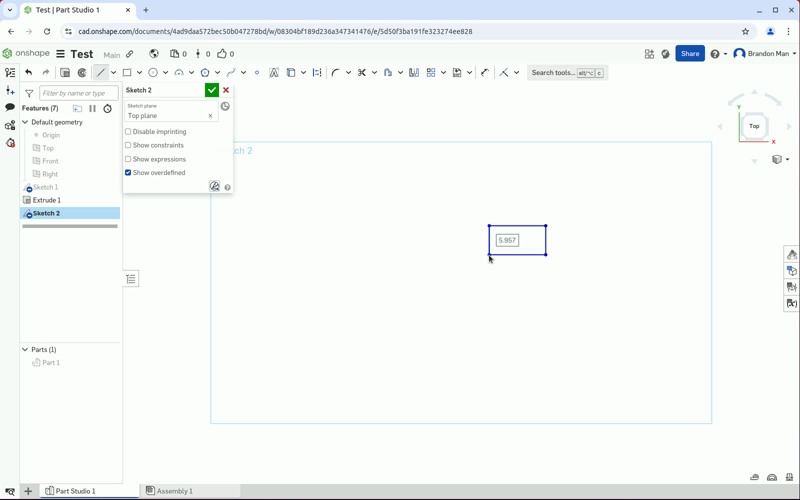
mouse_move(528, 247)
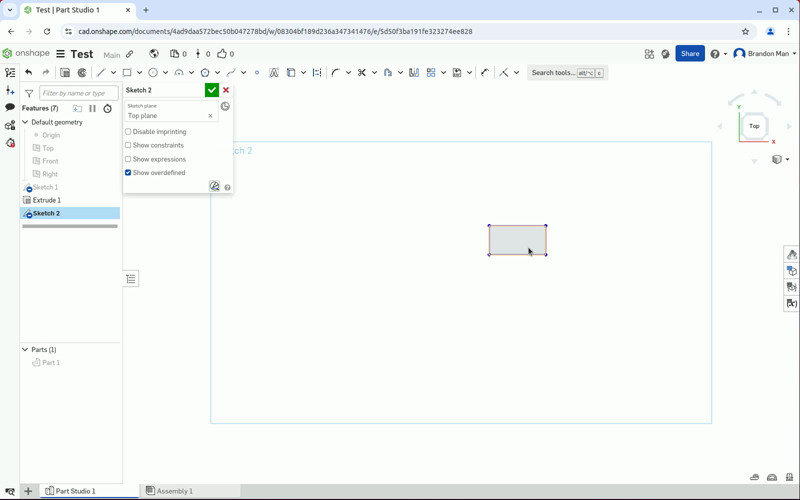
scroll(6)
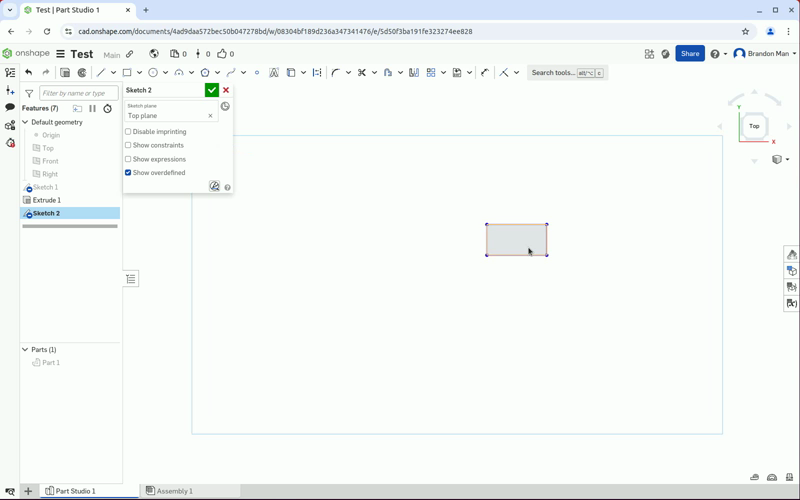
scroll(6)
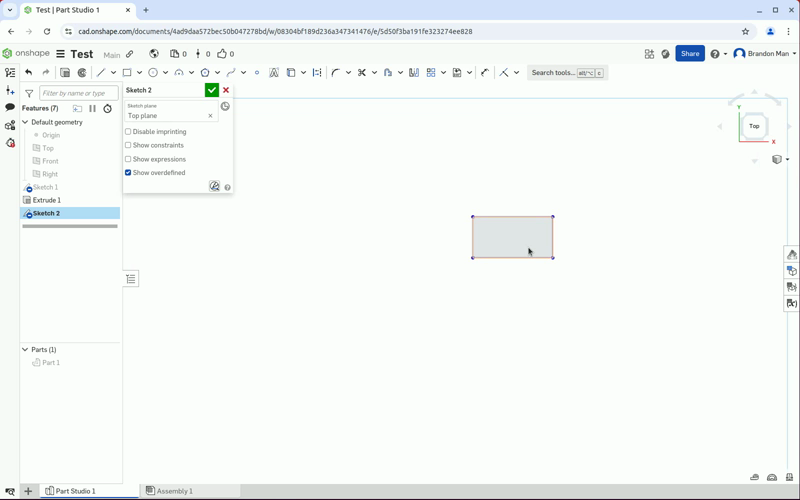
scroll(6)
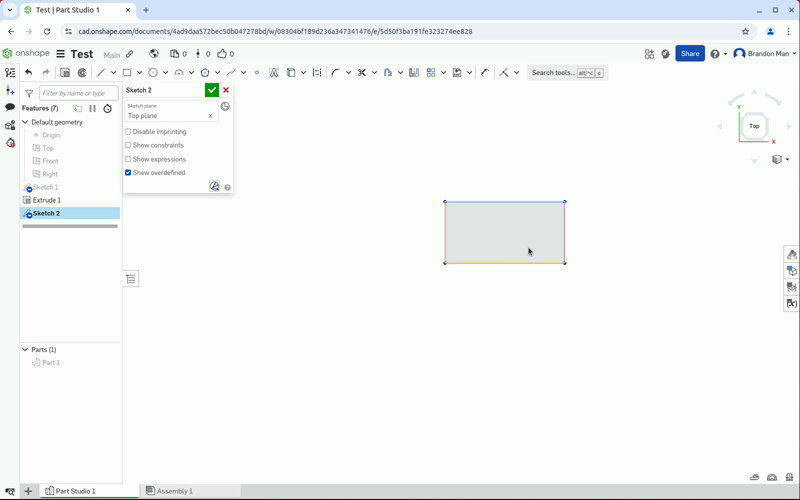
scroll(6)
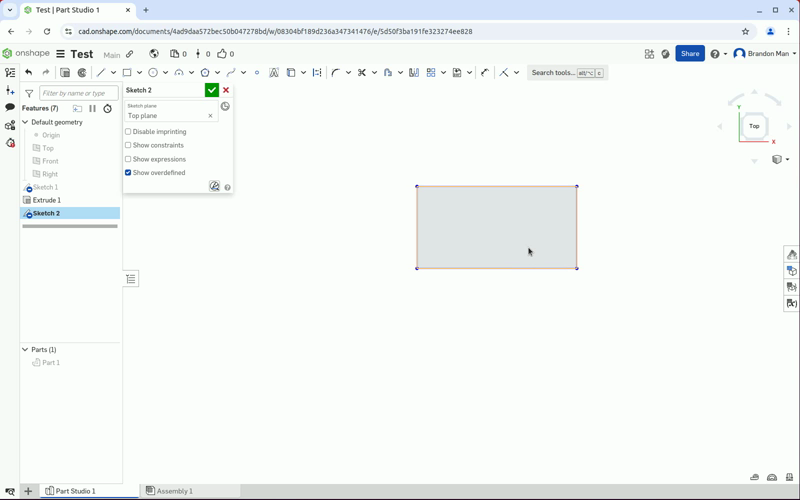
scroll(6)
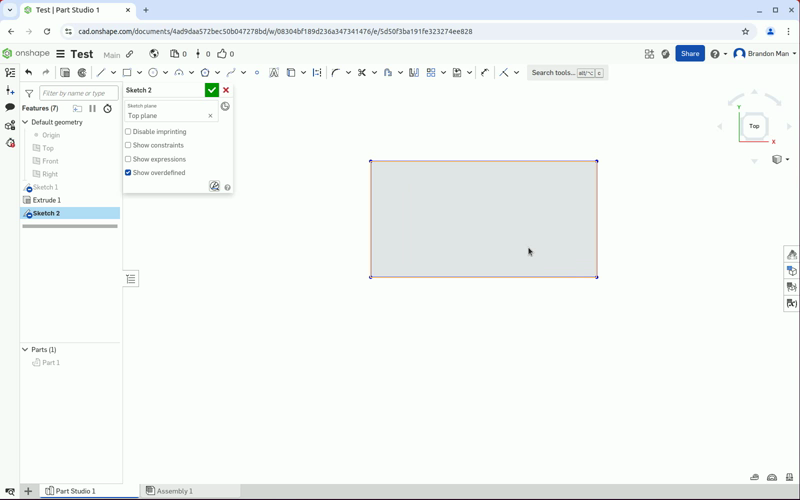
scroll(6)
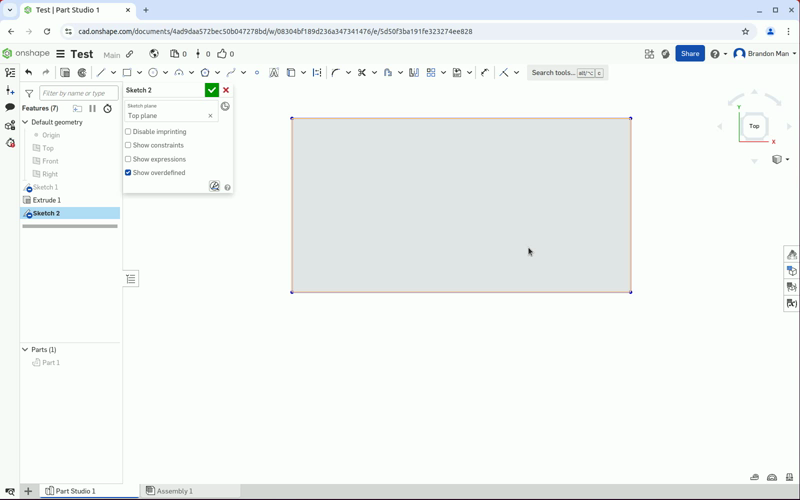
scroll(6)
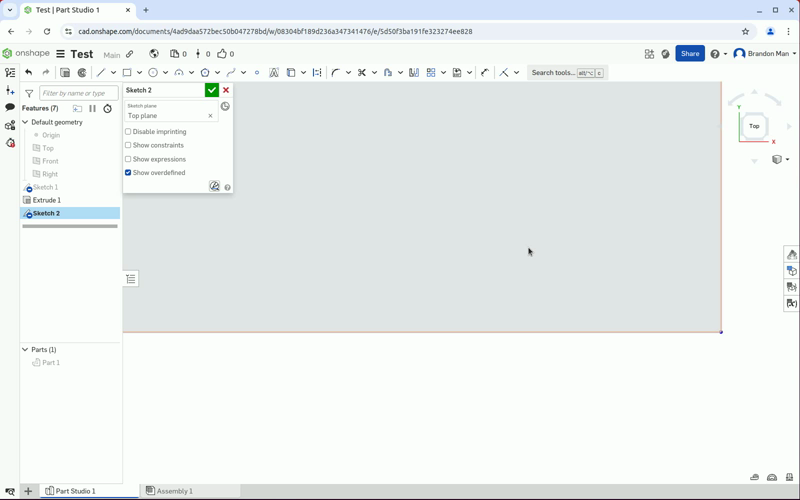
click(528, 247)
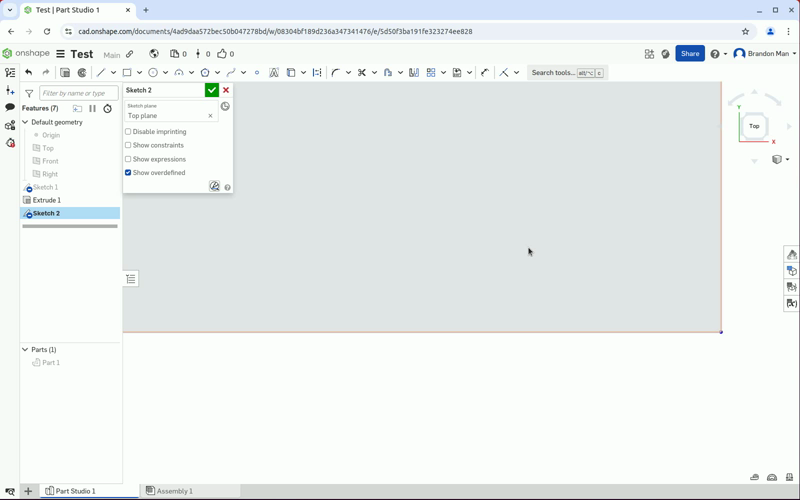
scroll(-6)
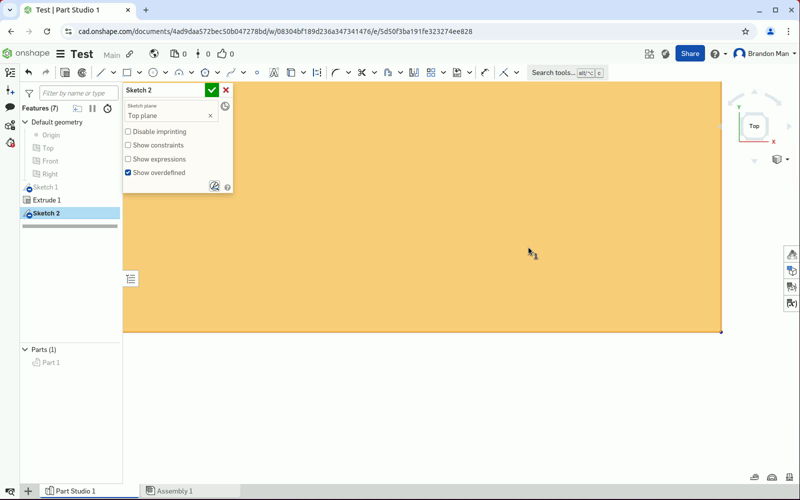
scroll(-6)
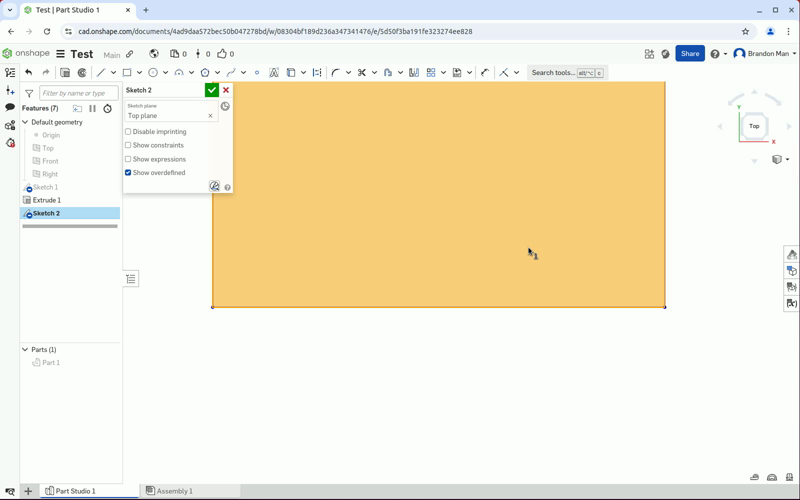
scroll(-6)
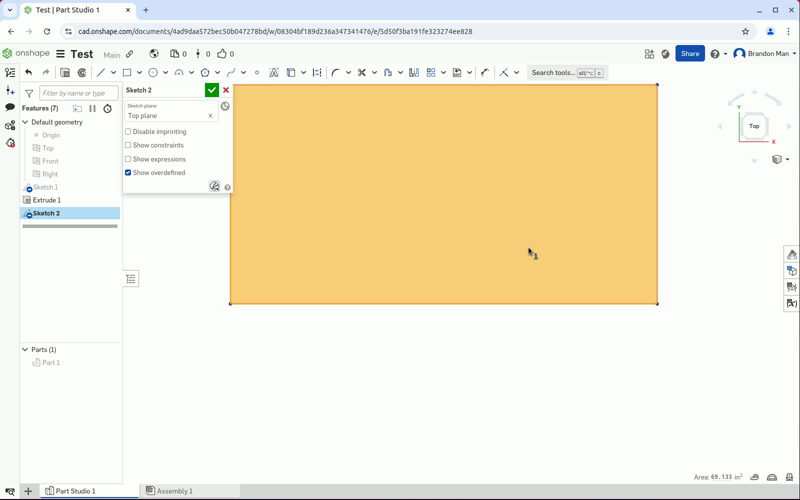
scroll(-6)
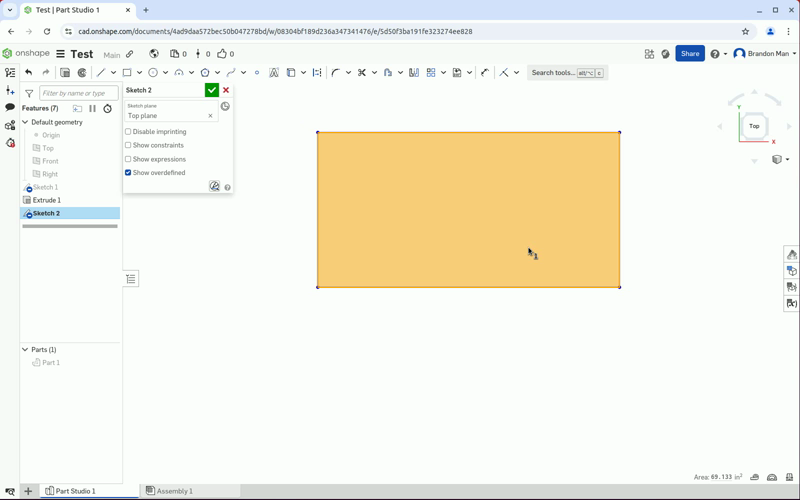
scroll(-6)
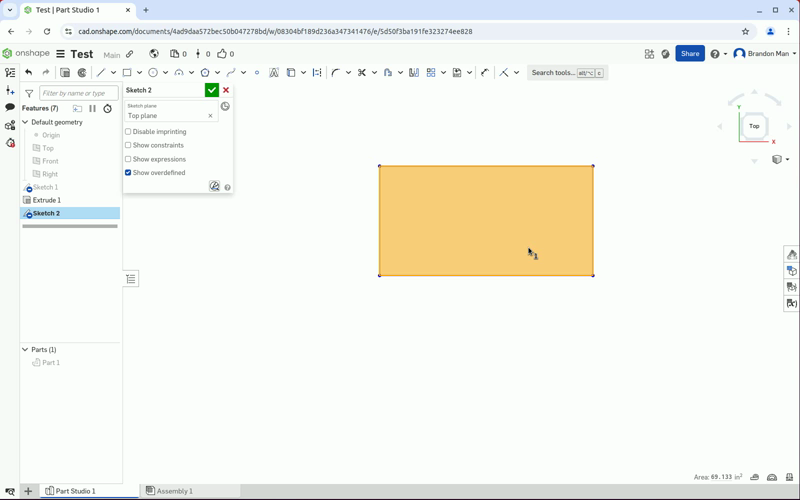
scroll(-6)
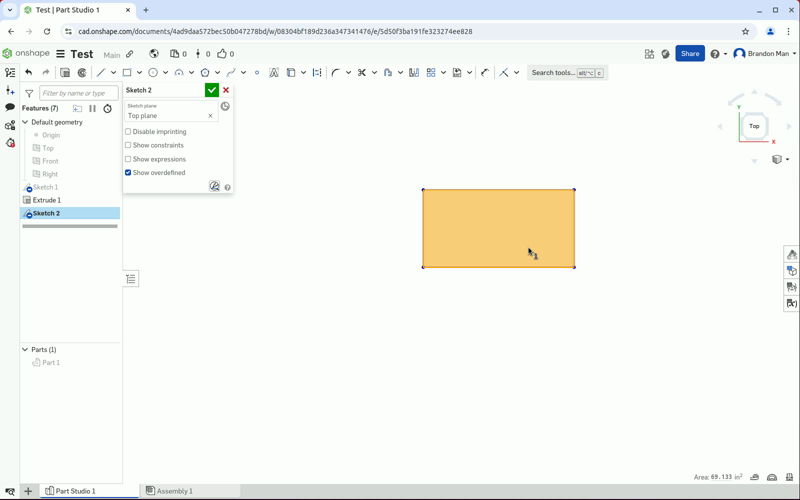
scroll(-6)
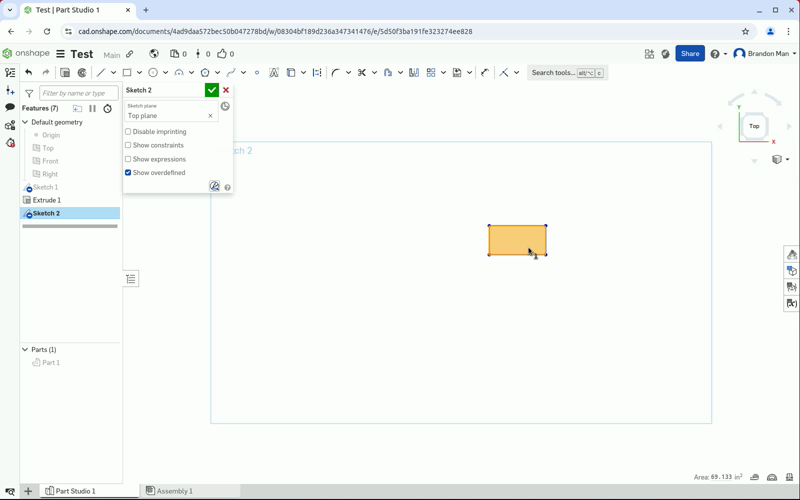
mouse_move(73, 352)
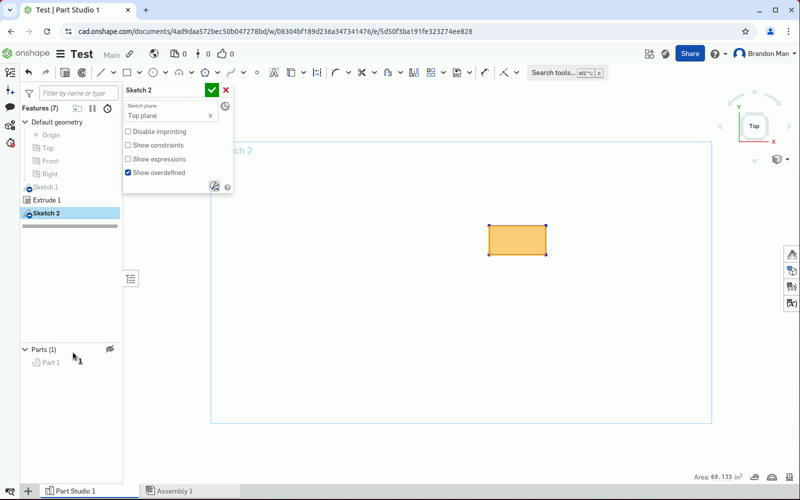
key(shift+y)
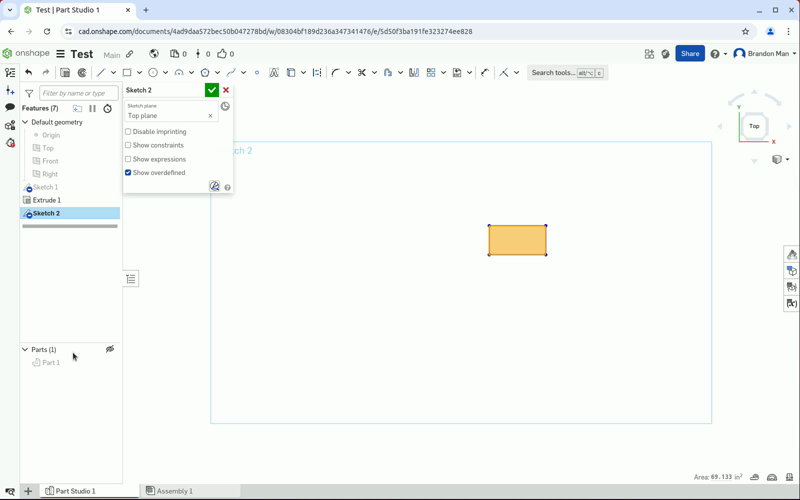
key(shift+e)
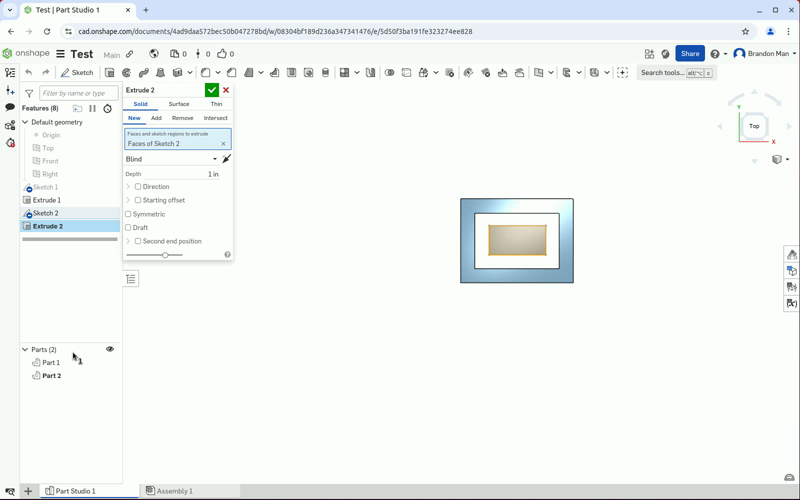
mouse_move(143, 106)
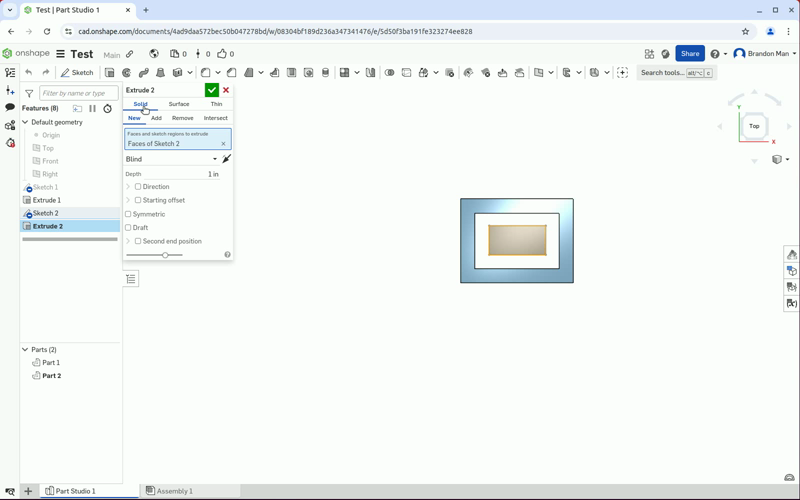
click(143, 106)
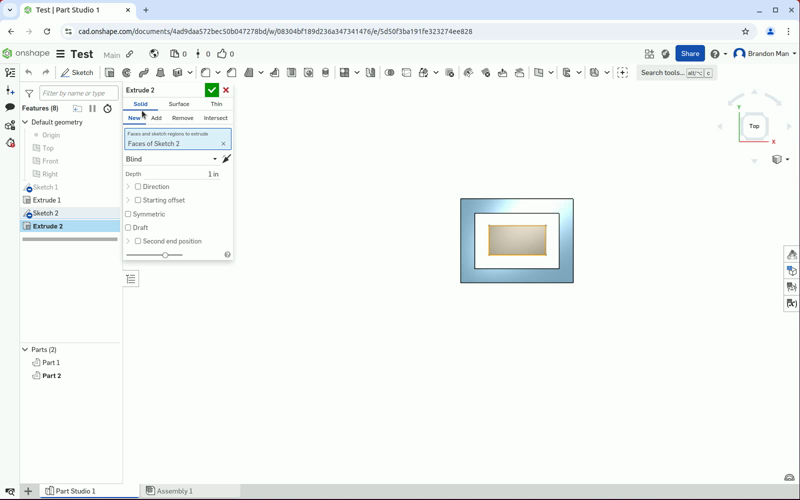
mouse_move(137, 120)
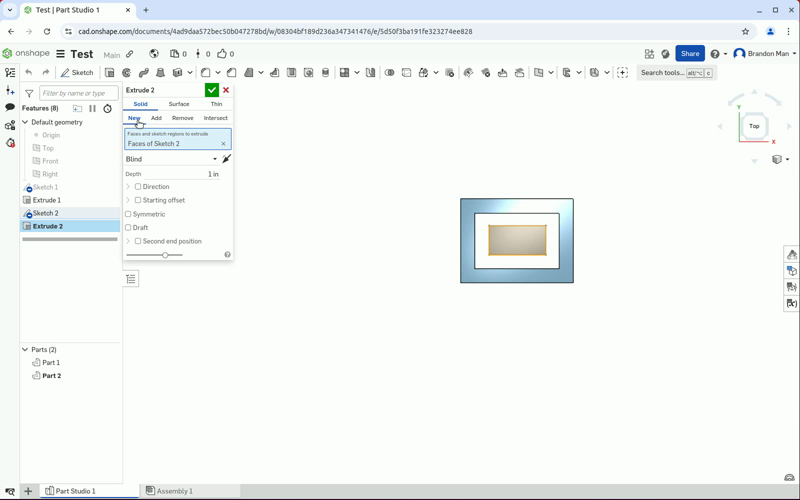
click(137, 120)
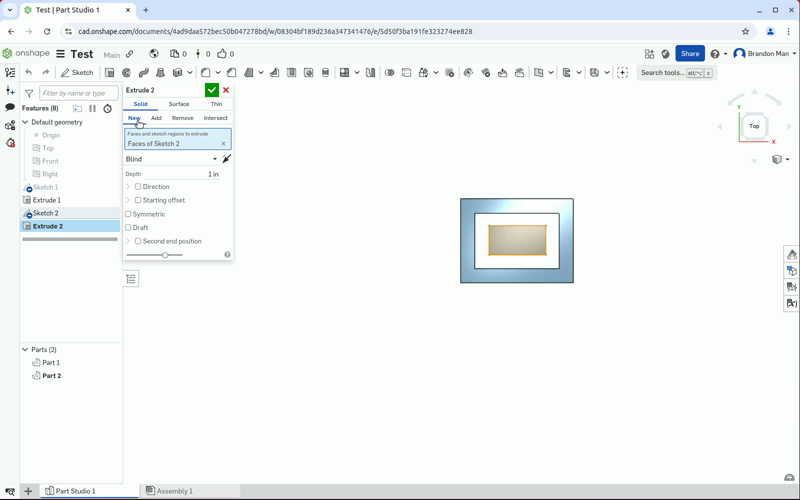
key(tab, 4)
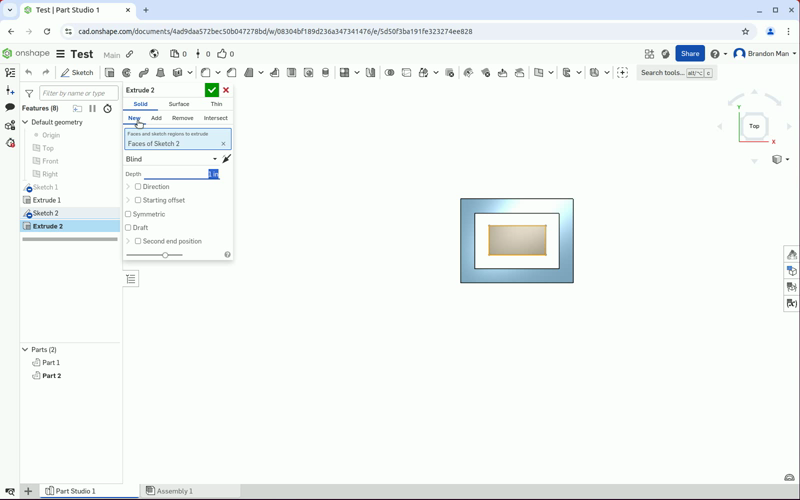
text(5.777)
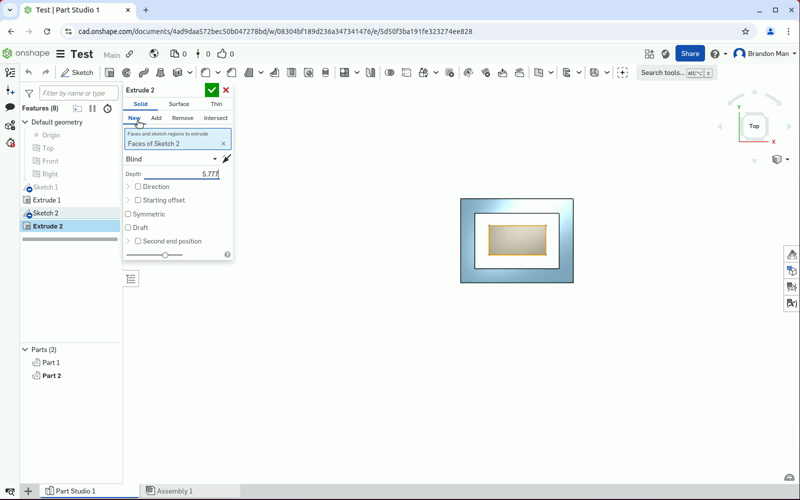
key(tab, 3)
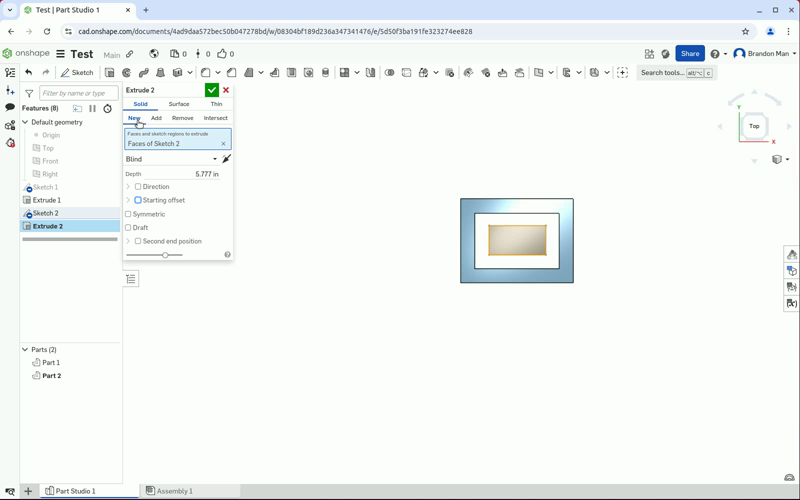
key(tab, 2)
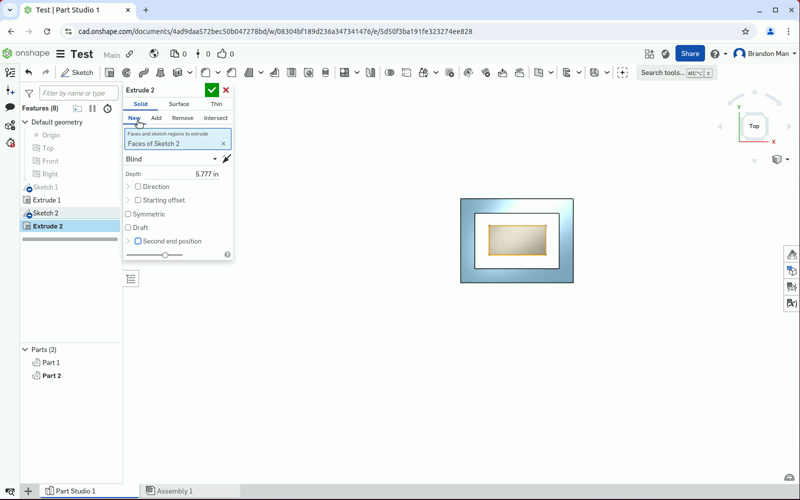
key(space)
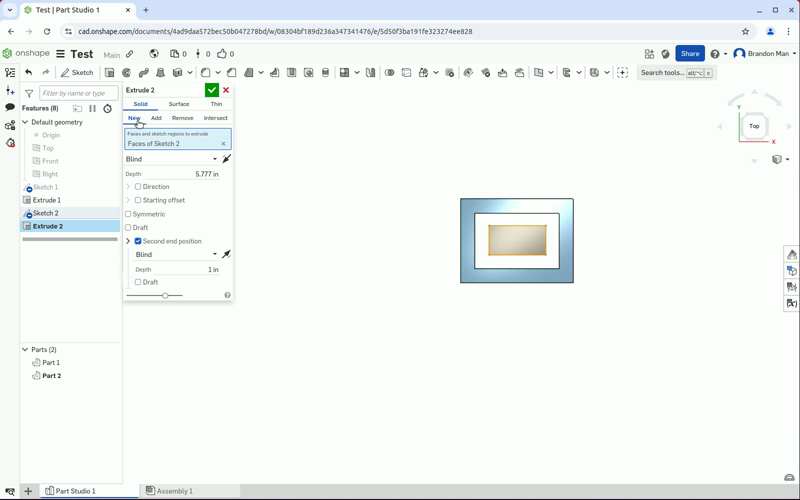
key(tab, 3)
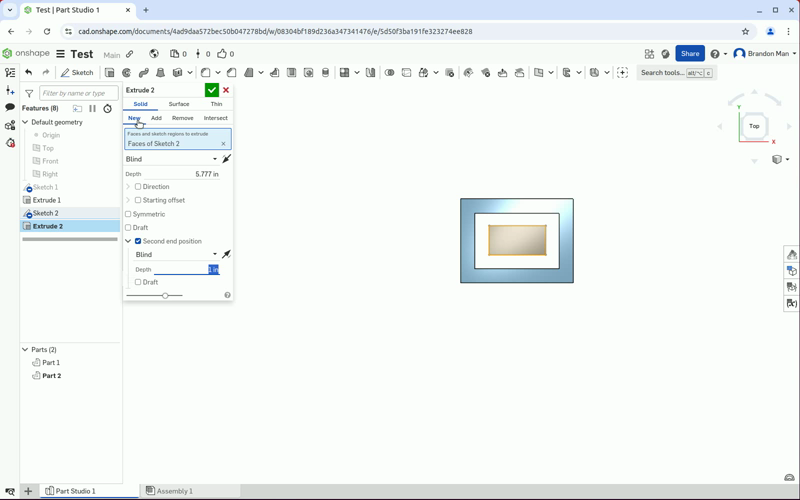
text(5.777)
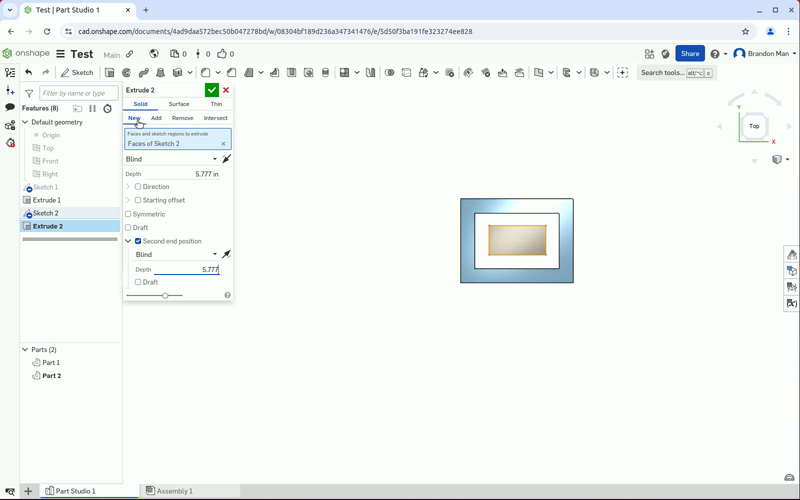
key(enter)
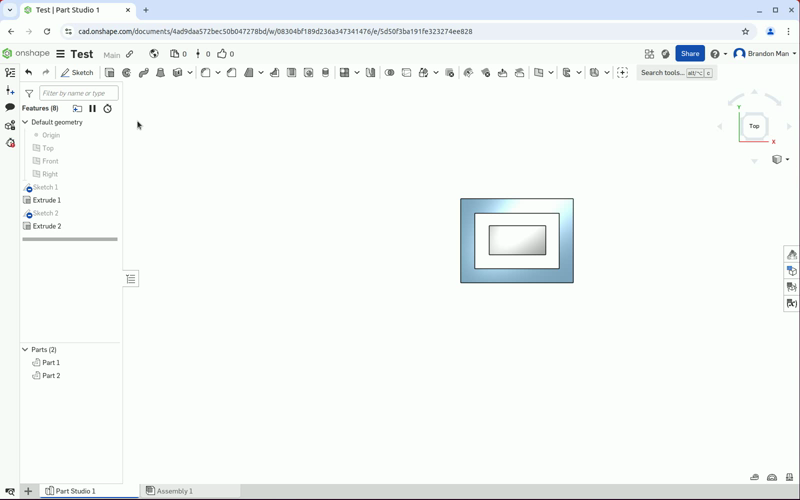
key(shift+h)
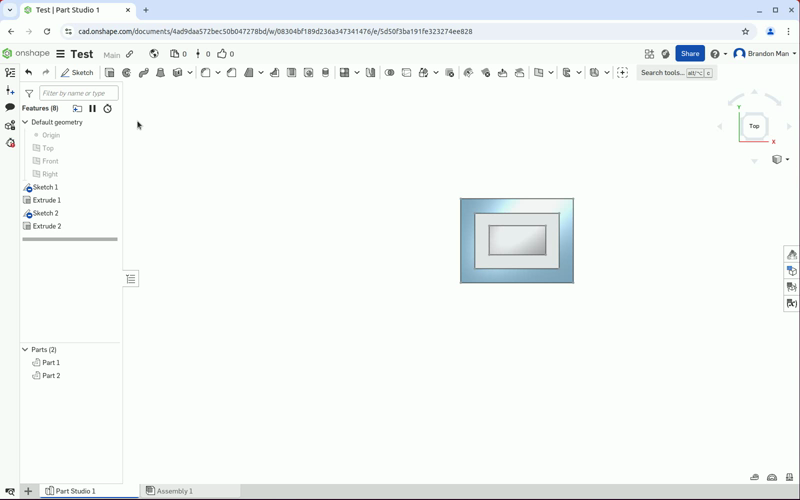
key(shift+h)
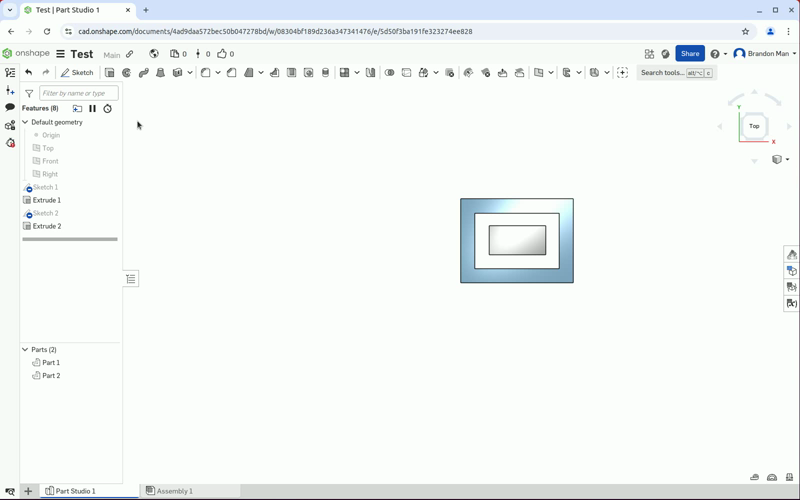
mouse_move(73, 189)
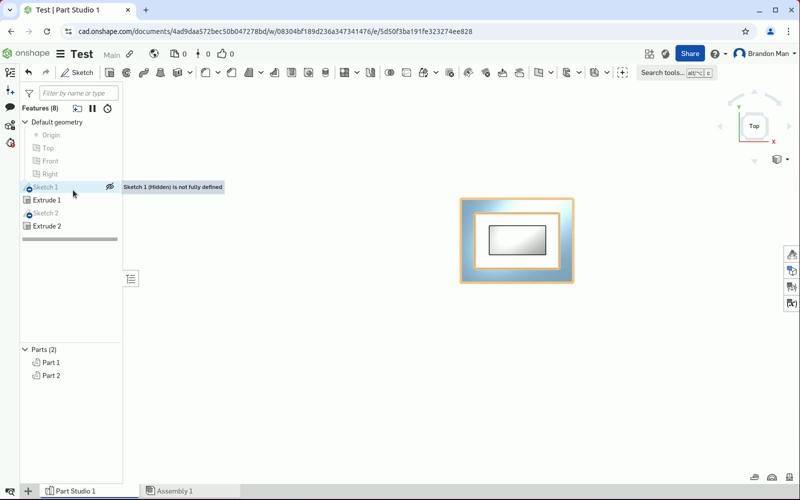
click(73, 189)
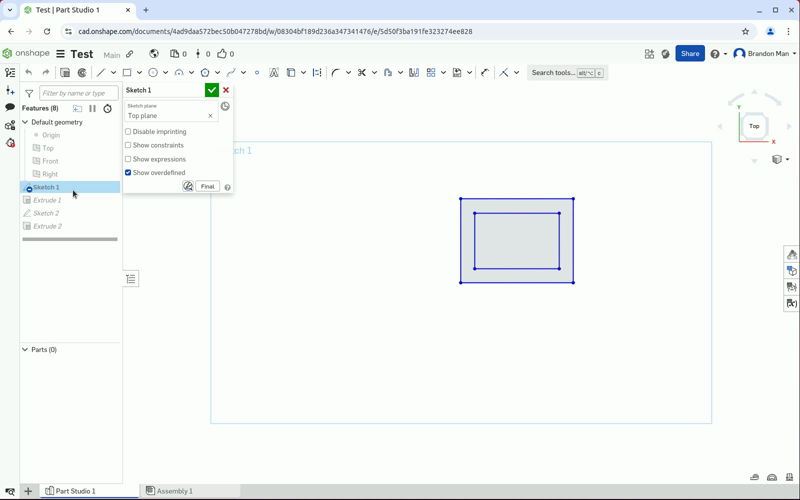
mouse_move(229, 92)
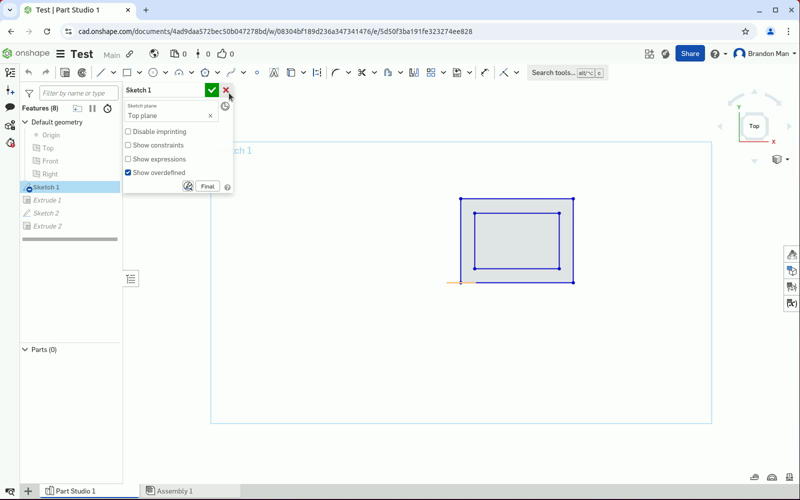
click(229, 92)
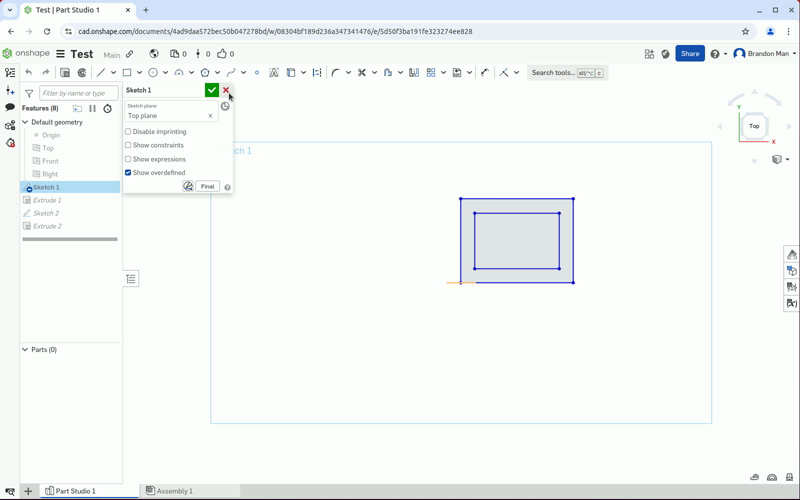
key(shift+s)
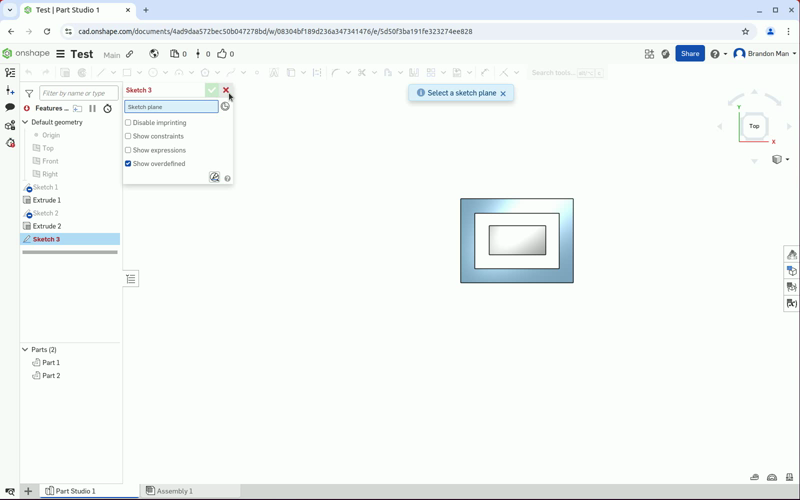
mouse_move(73, 150)
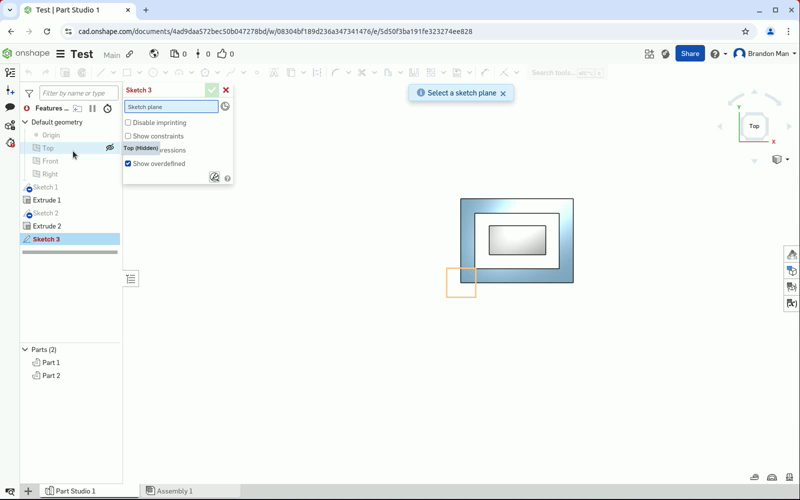
click(73, 150)
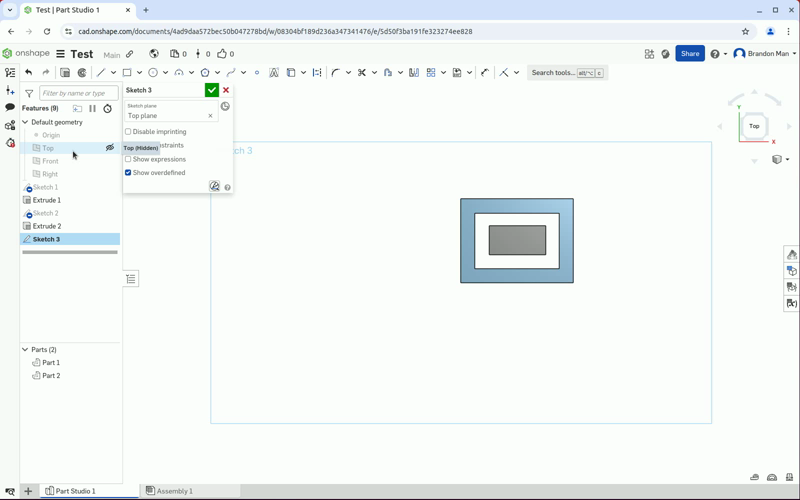
mouse_move(73, 352)
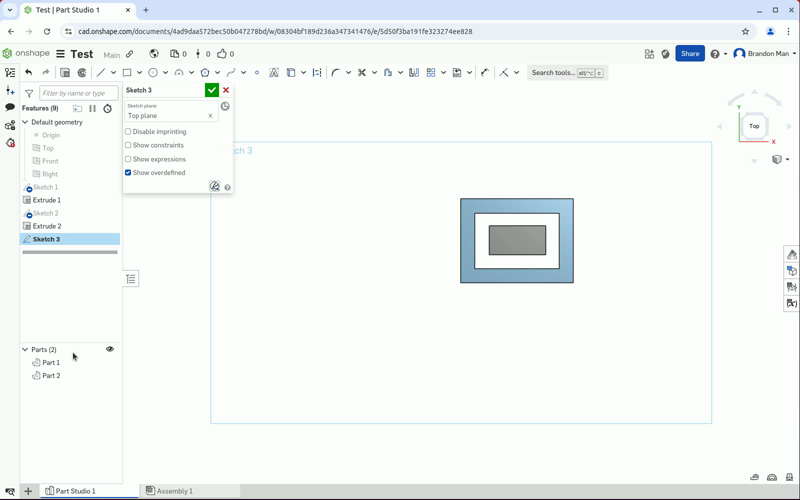
key(y)
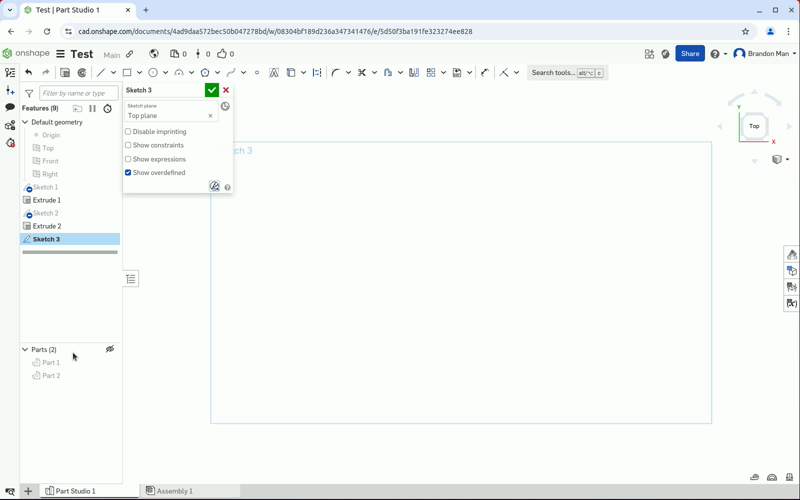
key(l)
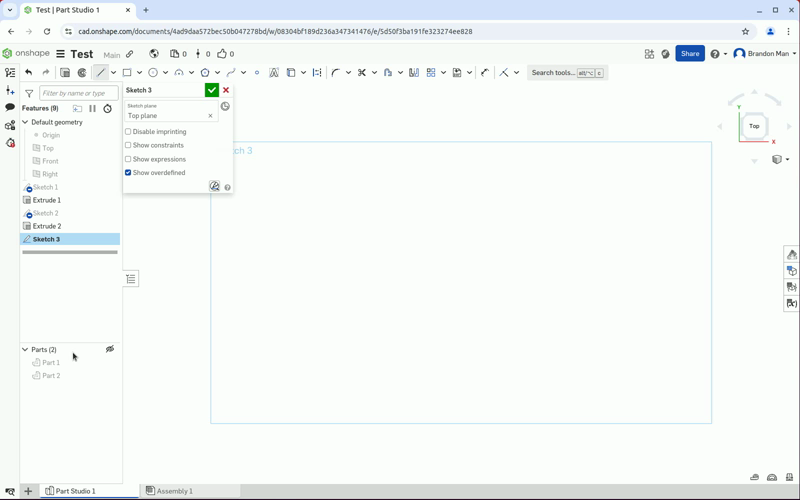
key_down(shift)
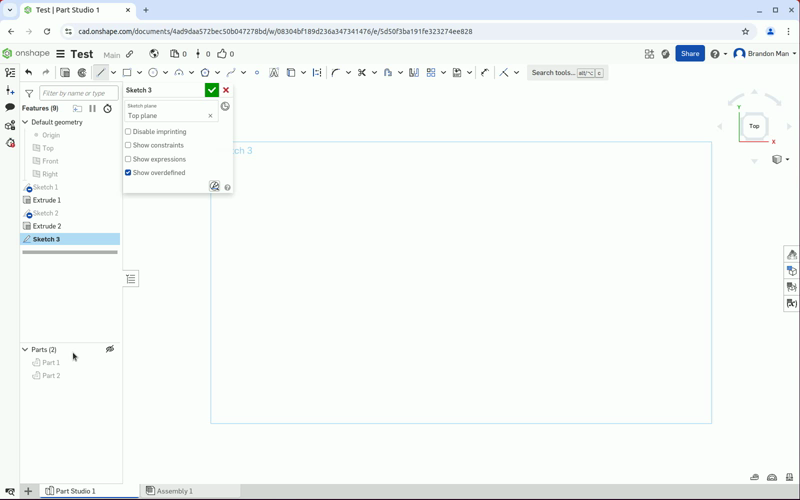
mouse_move(474, 268)
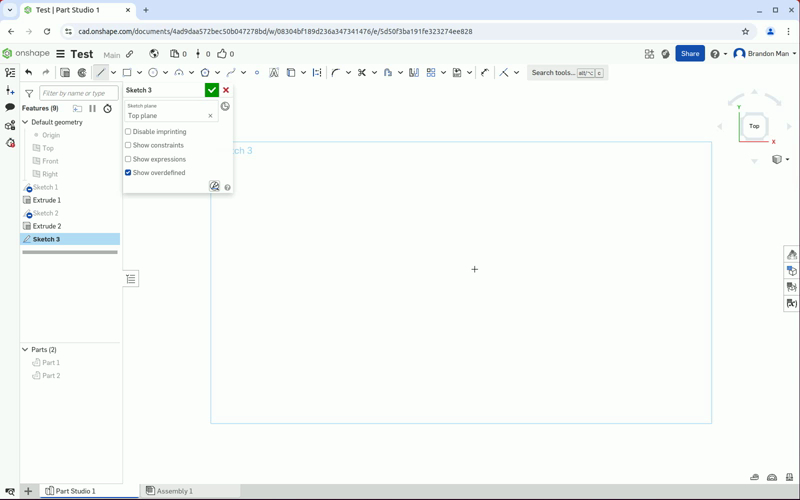
click(474, 268)
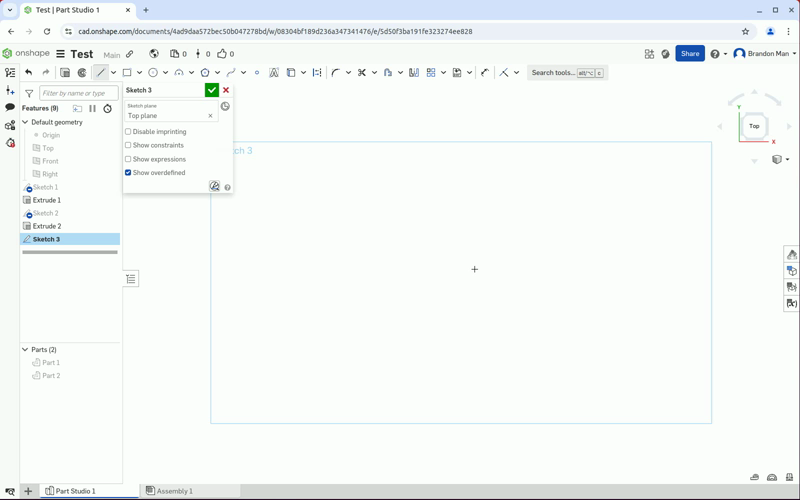
key_up(shift)
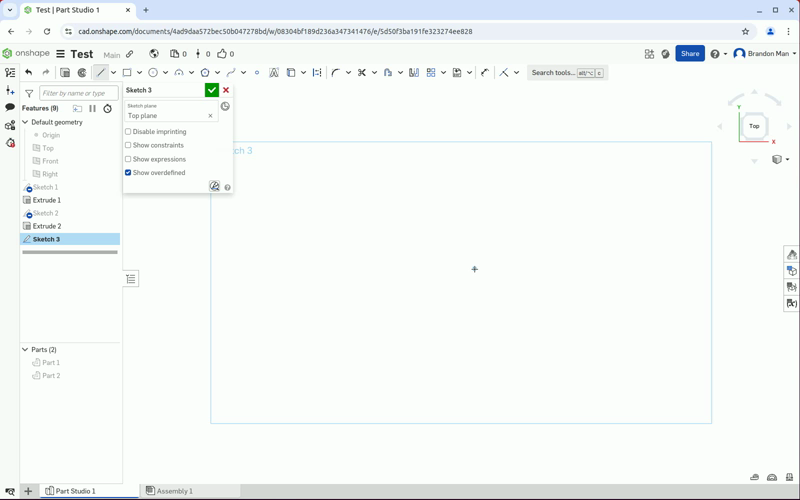
key_down(shift)
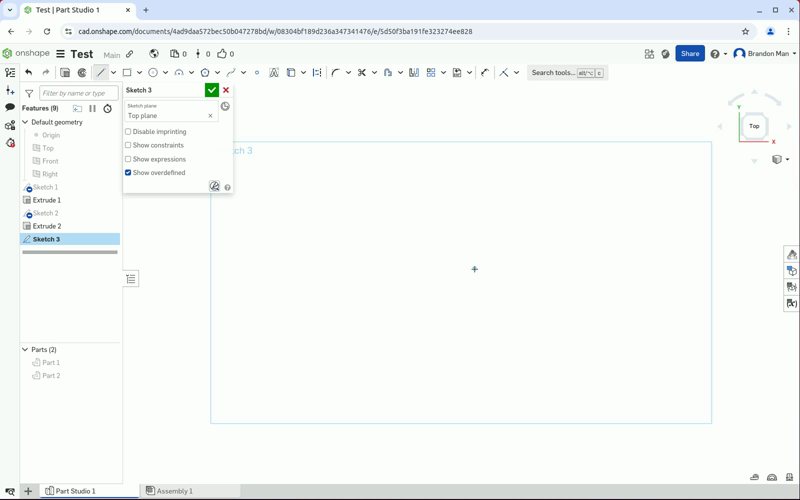
mouse_move(559, 268)
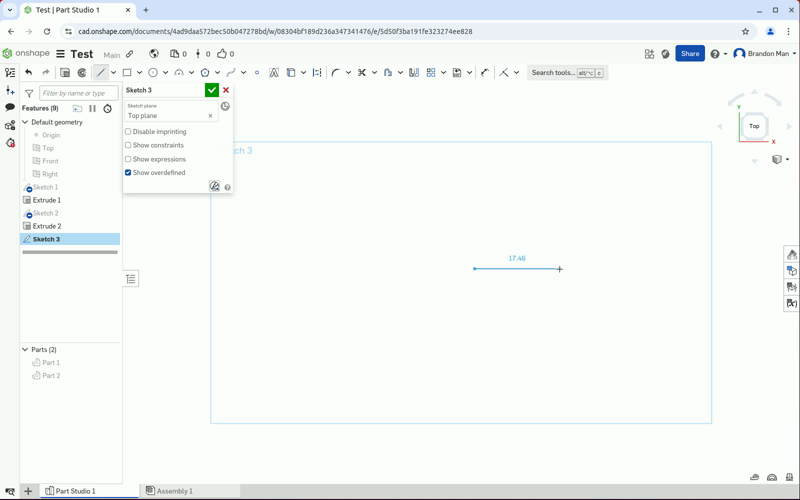
click(559, 268)
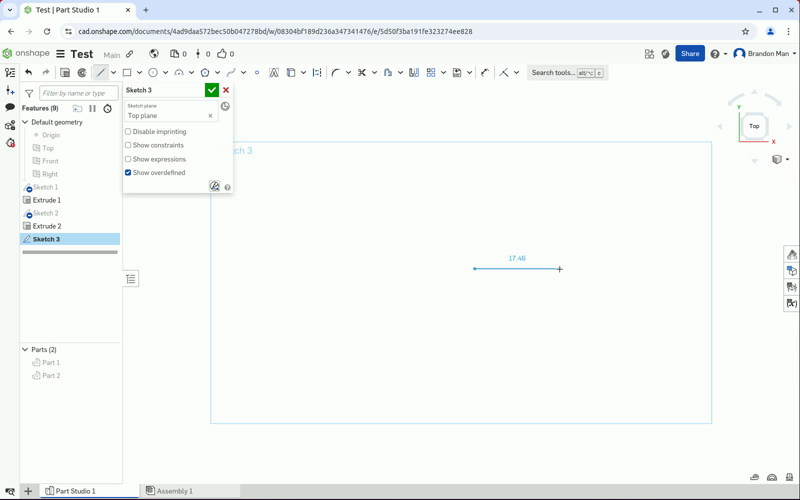
key_up(shift)
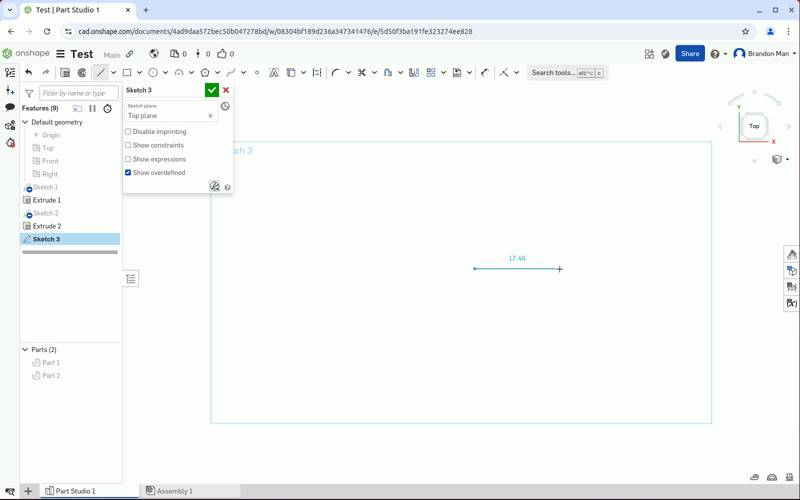
key_down(shift)
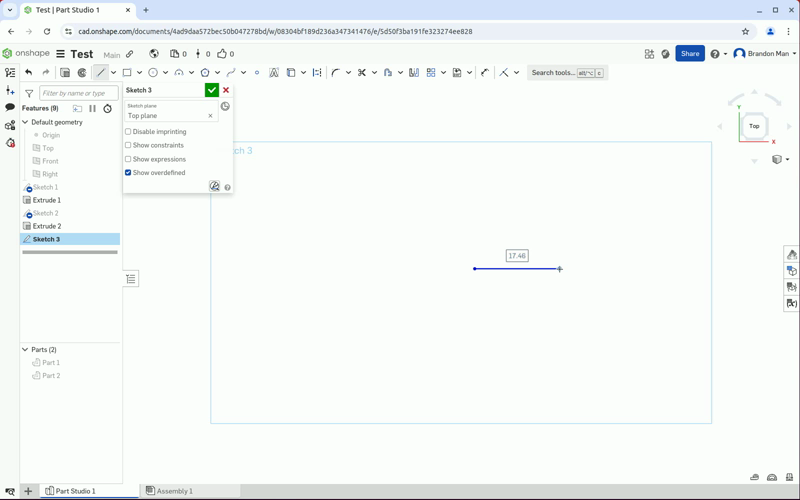
mouse_move(589, 268)
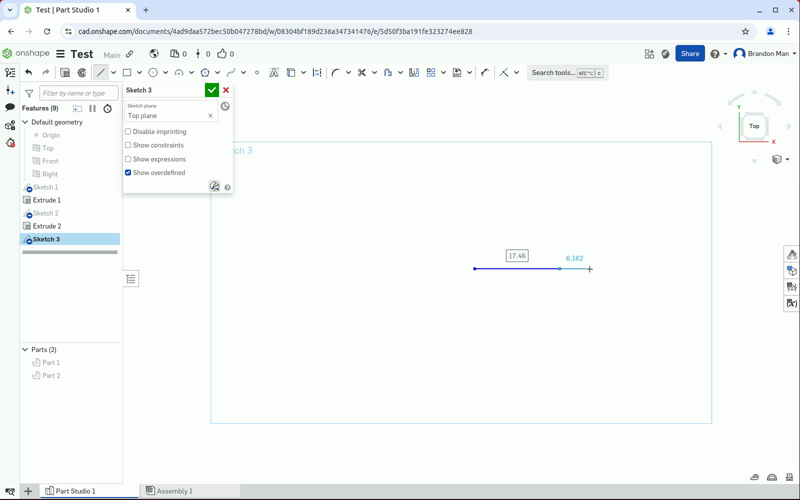
mouse_move(559, 212)
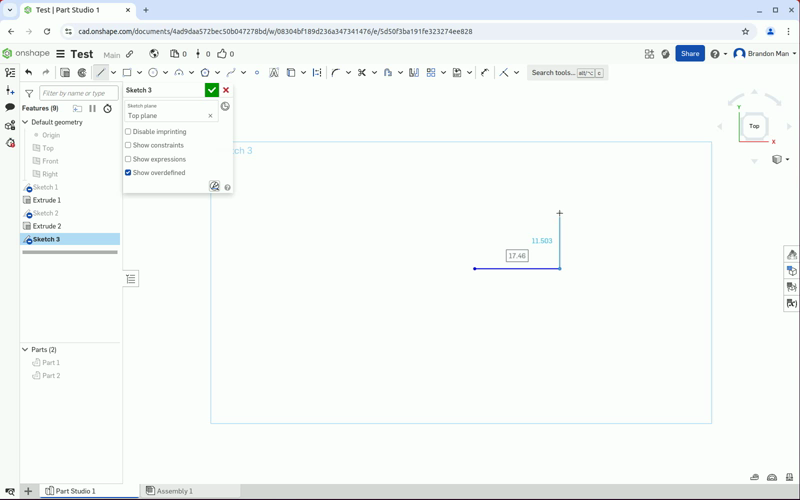
click(559, 212)
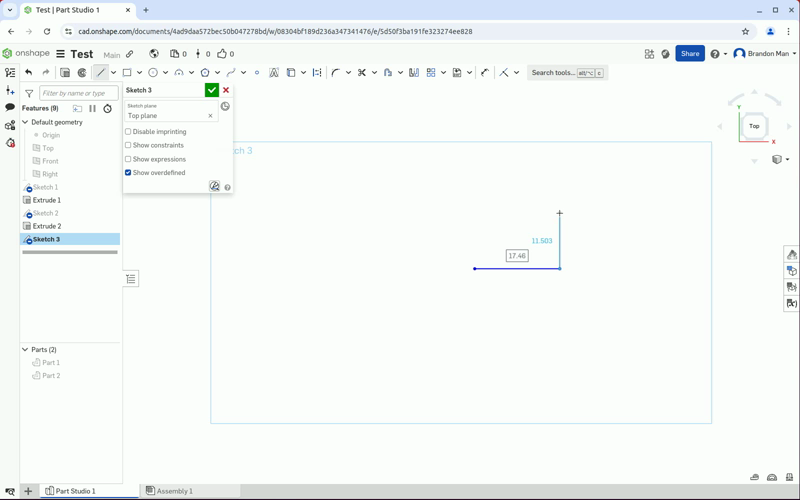
key_up(shift)
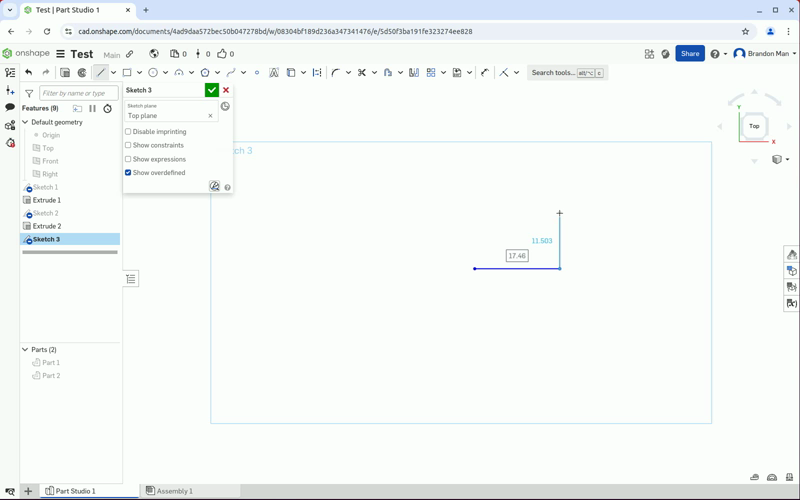
key_down(shift)
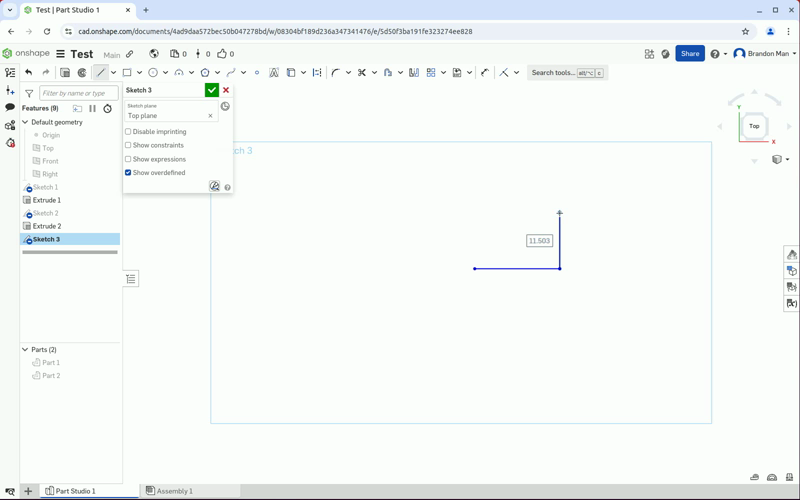
mouse_move(474, 212)
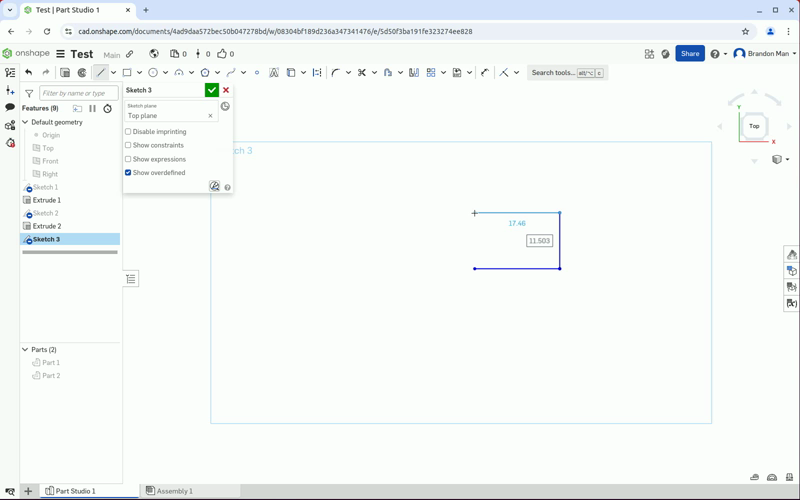
click(474, 212)
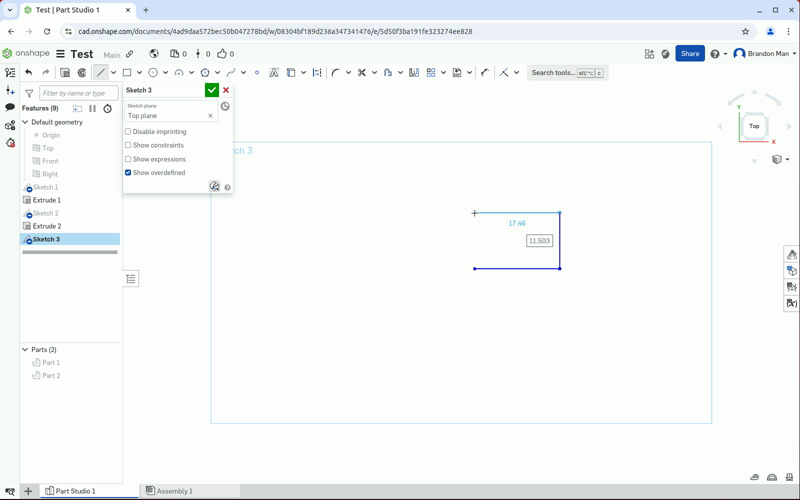
key_up(shift)
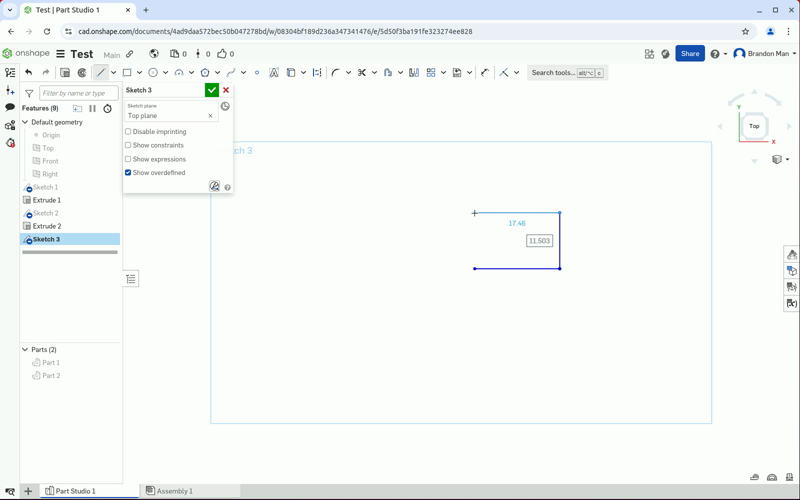
mouse_move(504, 212)
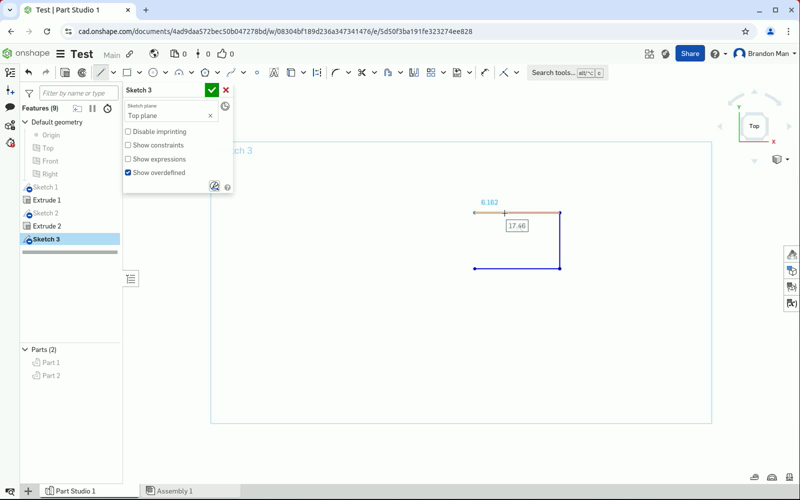
key_down(shift)
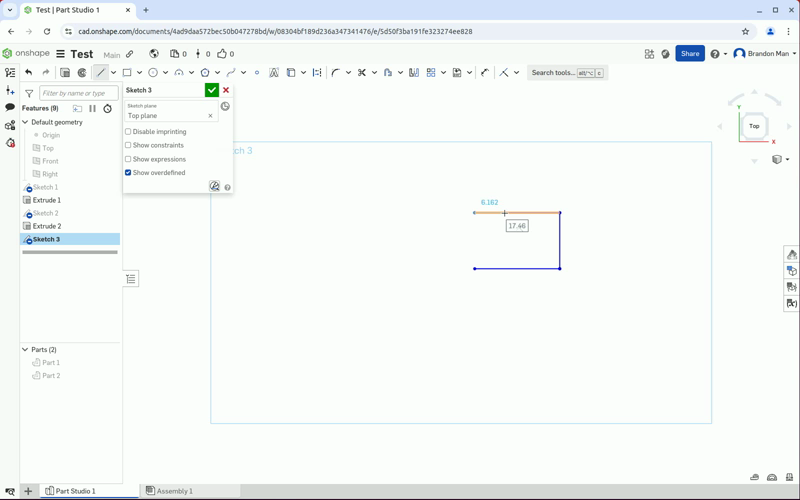
mouse_move(474, 268)
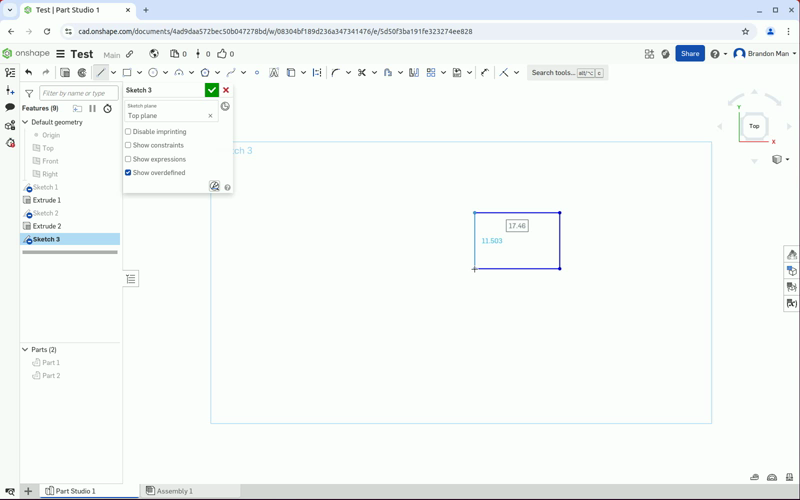
key_up(shift)
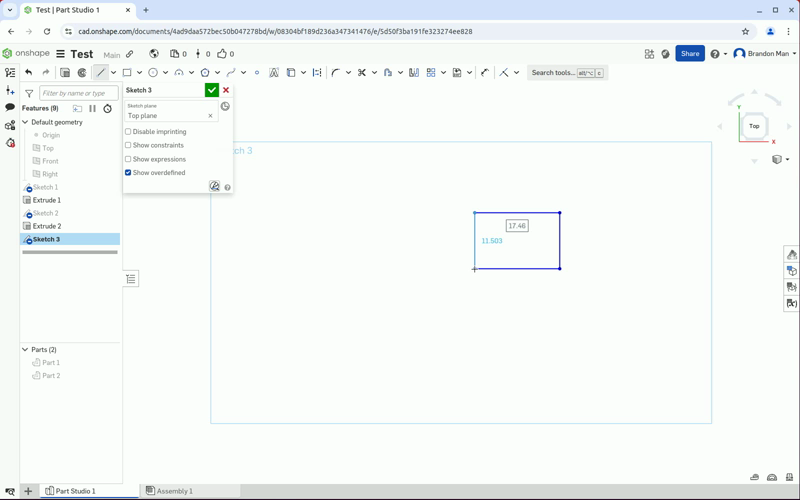
click(474, 268)
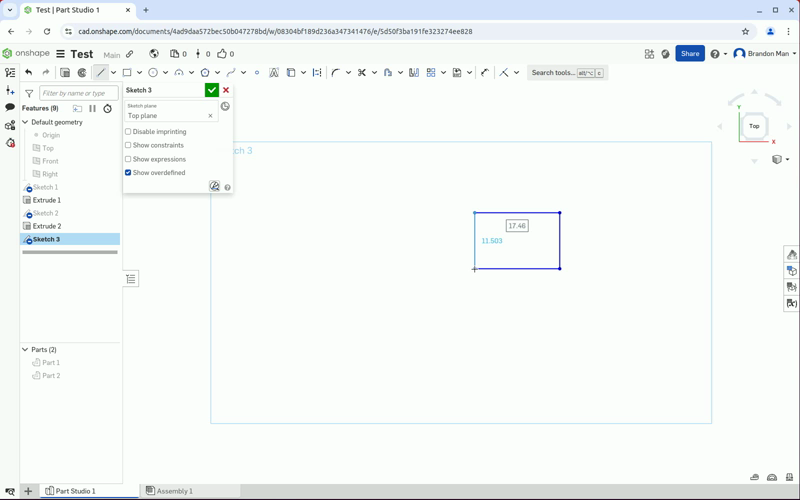
key(esc)
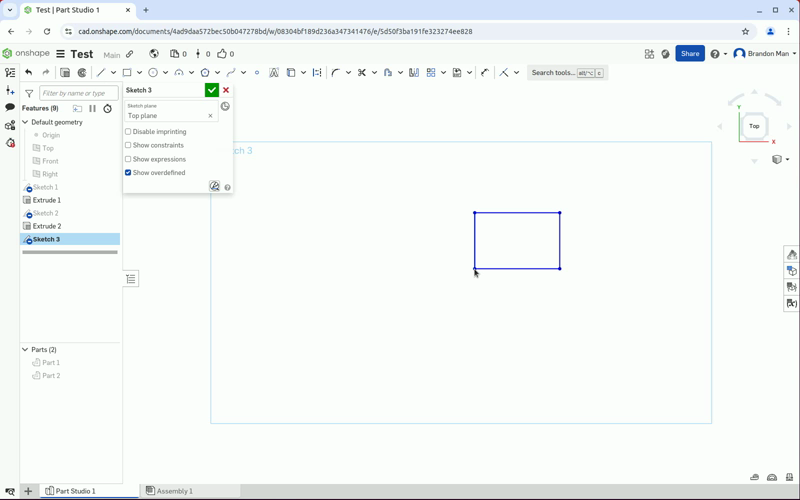
key(l)
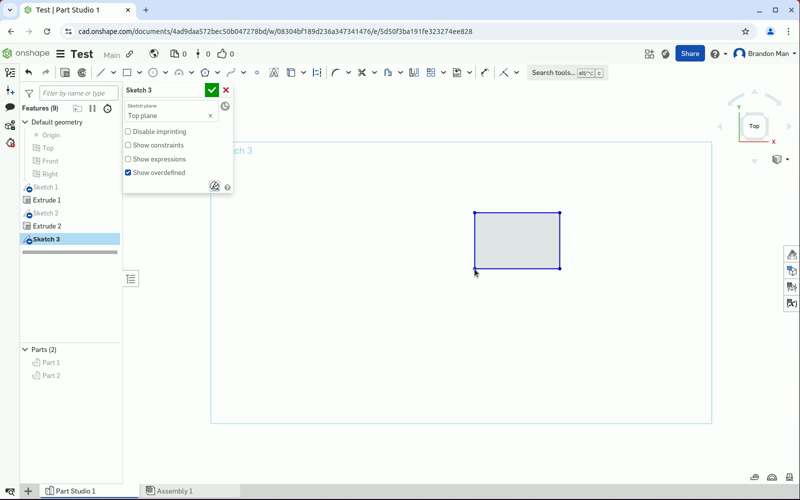
key_down(shift)
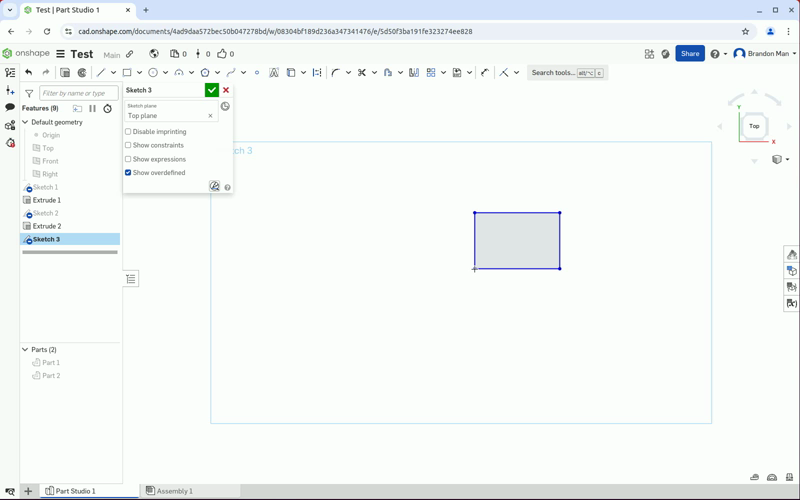
mouse_move(489, 254)
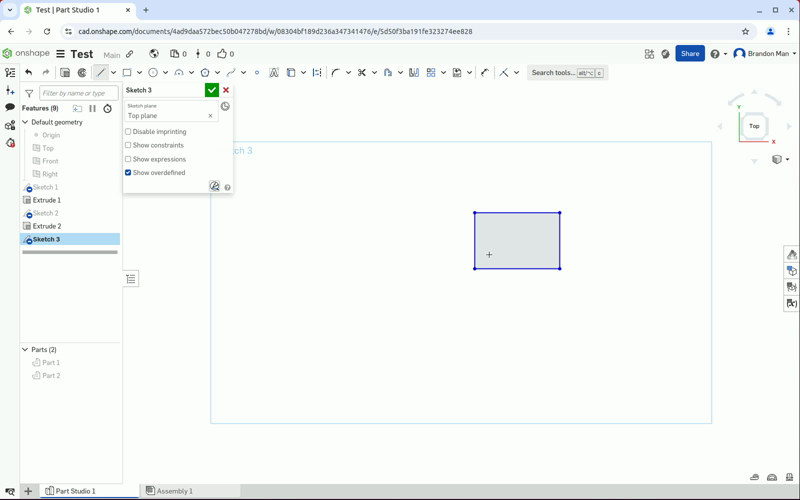
click(489, 254)
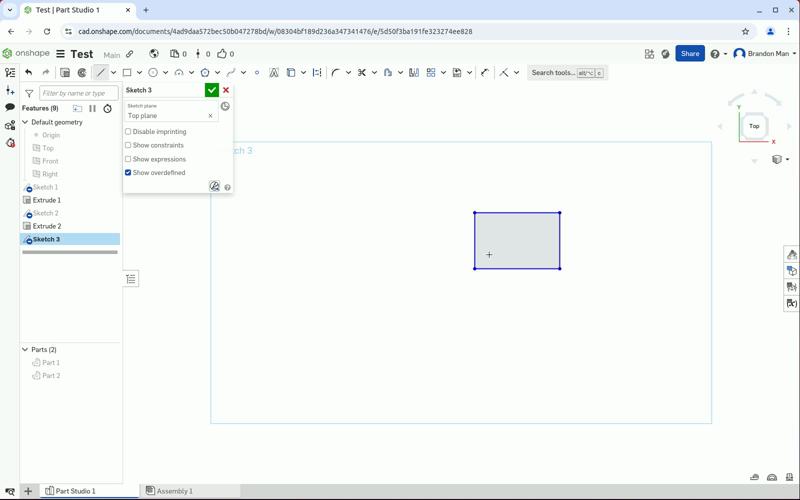
key_up(shift)
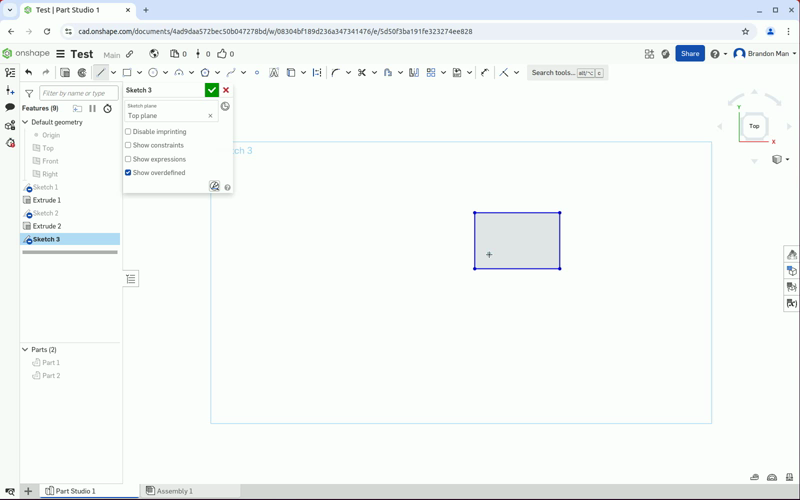
key_down(shift)
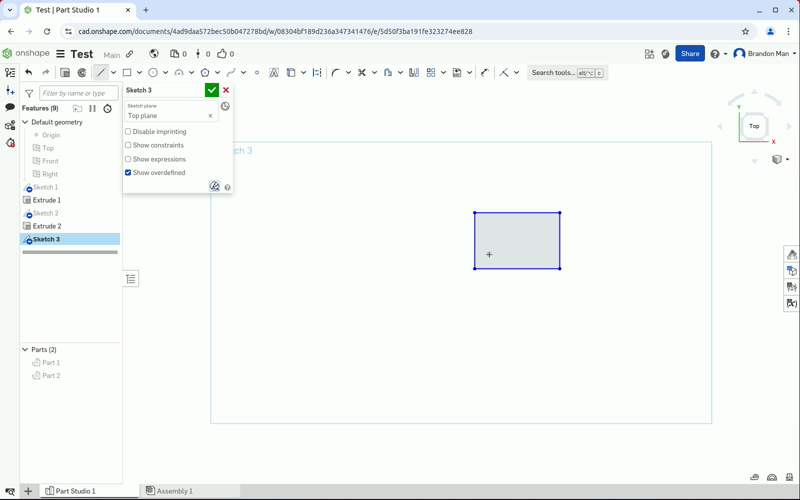
mouse_move(519, 254)
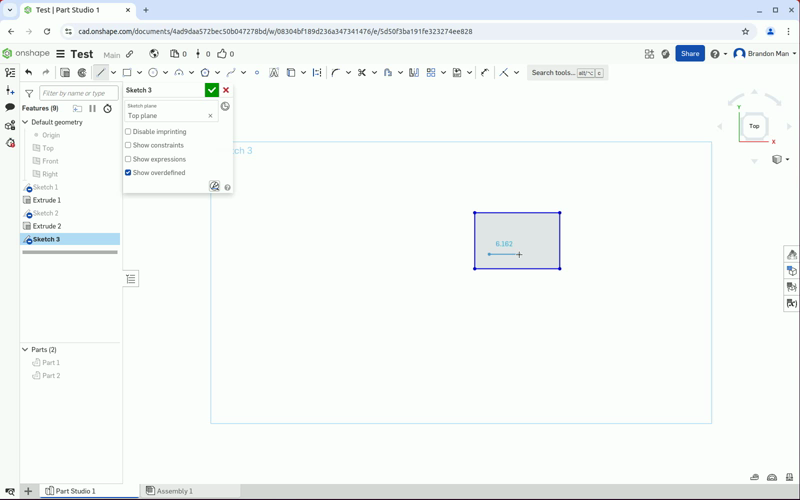
mouse_move(545, 254)
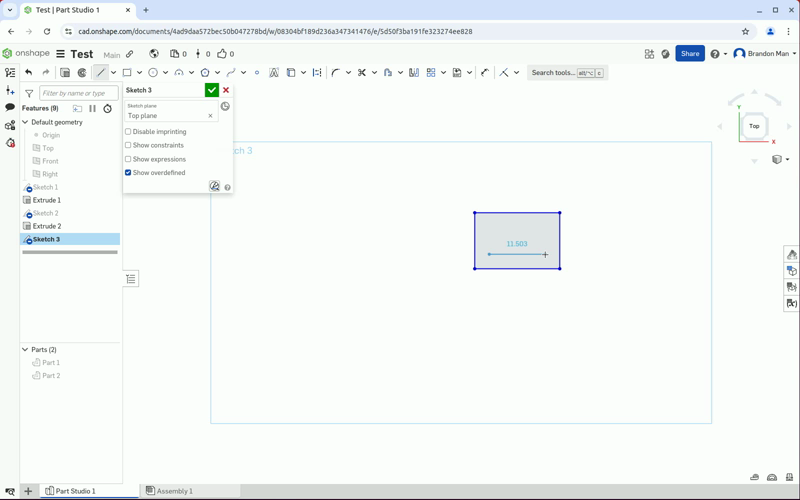
click(545, 254)
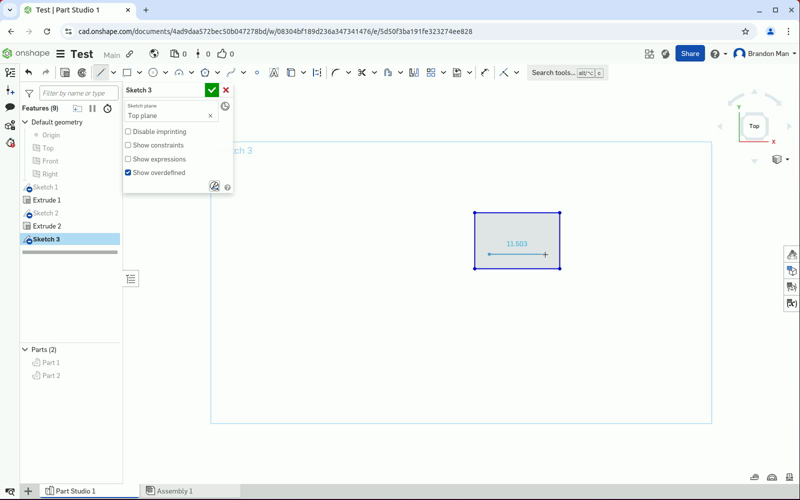
key_up(shift)
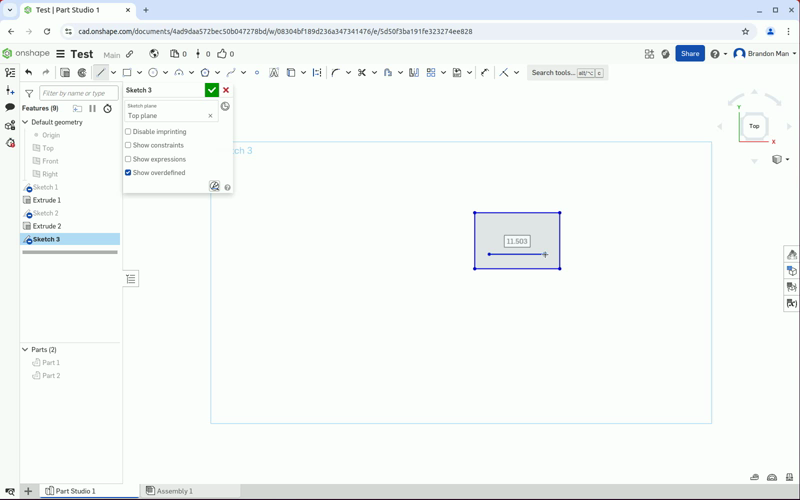
key_down(shift)
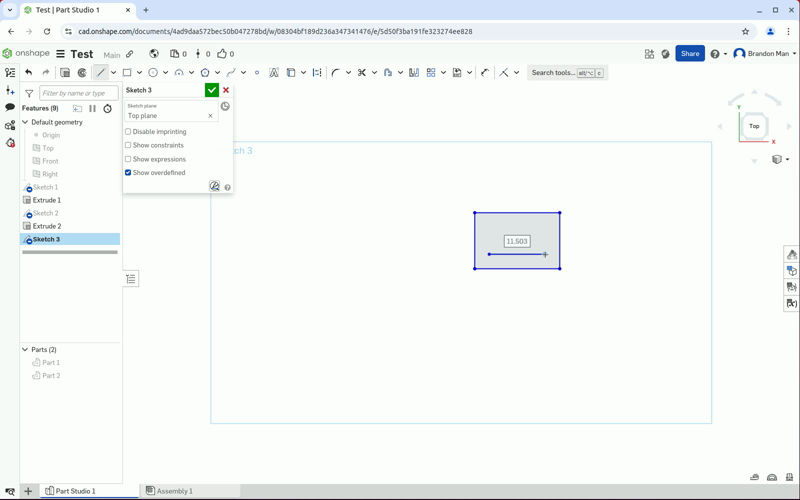
mouse_move(575, 254)
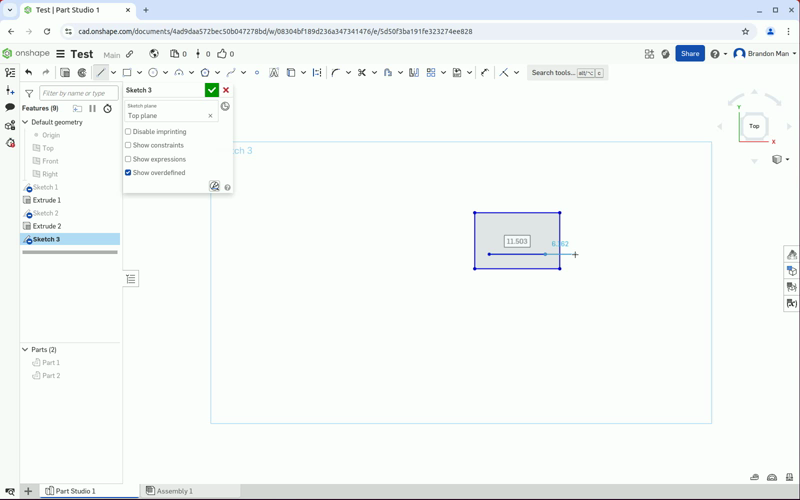
mouse_move(545, 225)
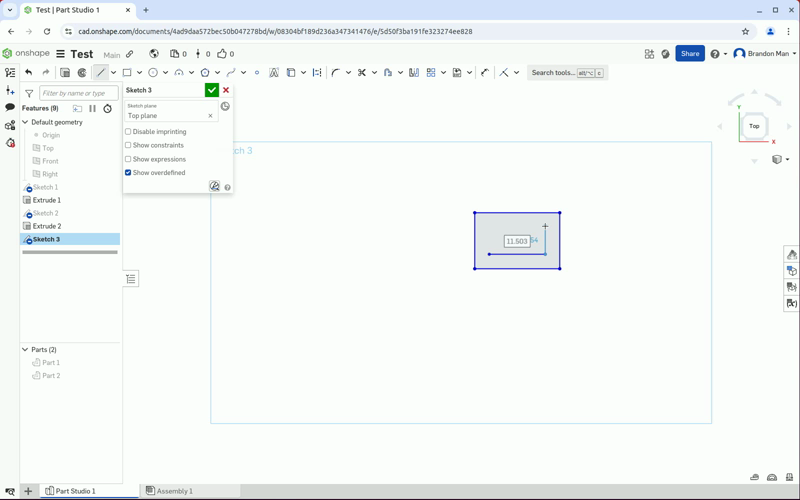
click(545, 225)
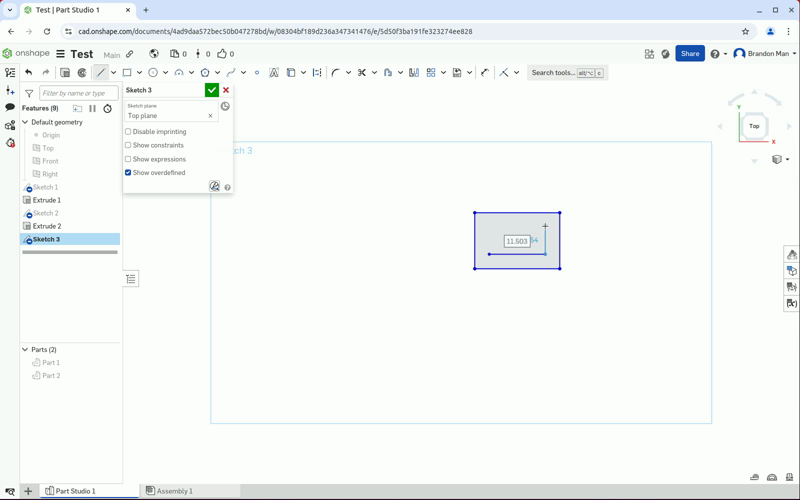
key_up(shift)
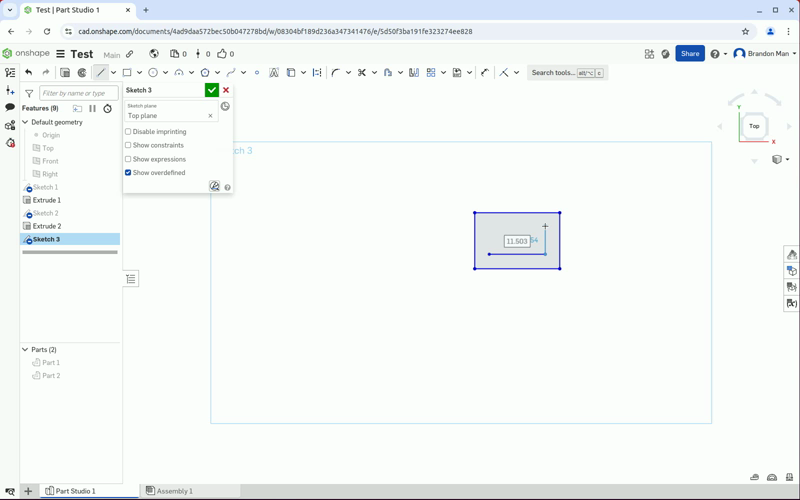
key_down(shift)
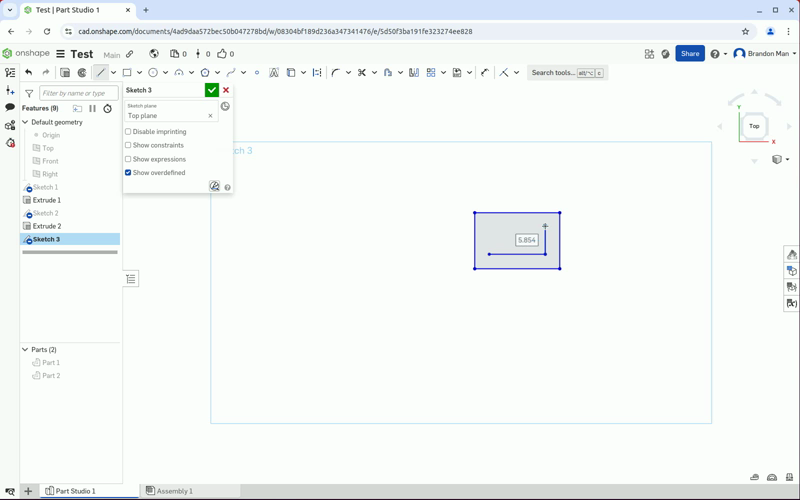
mouse_move(575, 225)
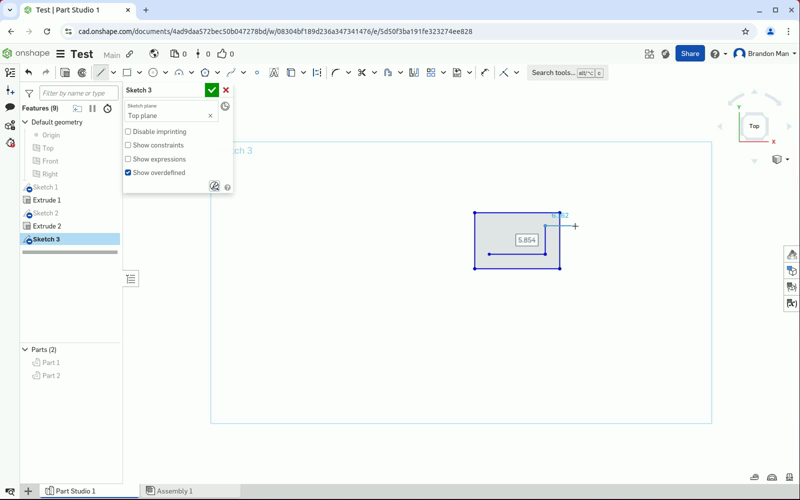
mouse_move(489, 225)
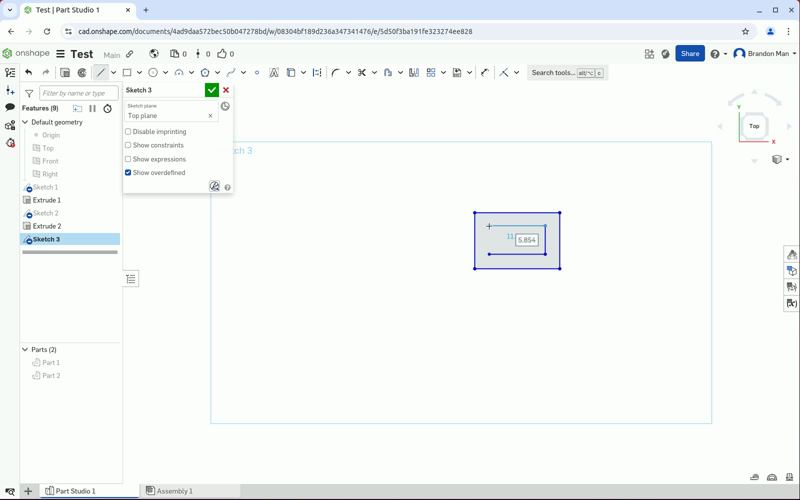
click(489, 225)
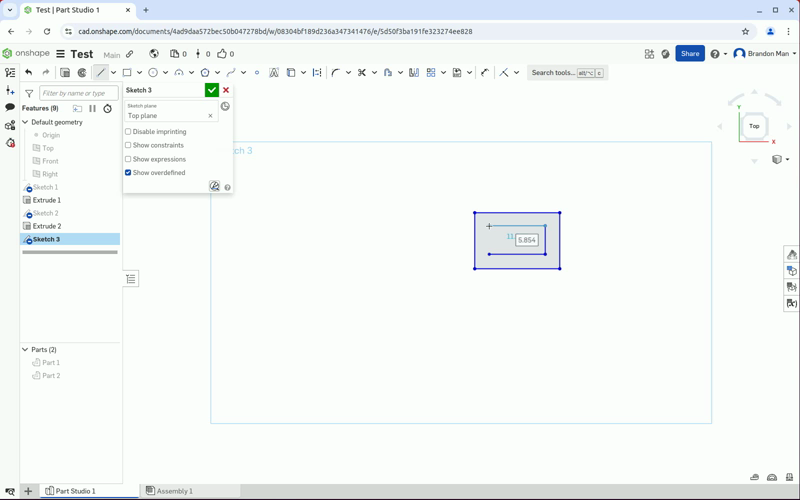
key_up(shift)
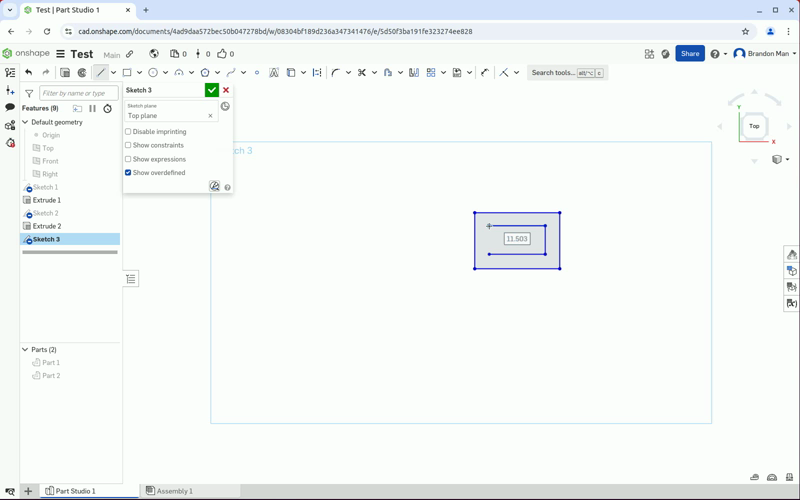
mouse_move(519, 225)
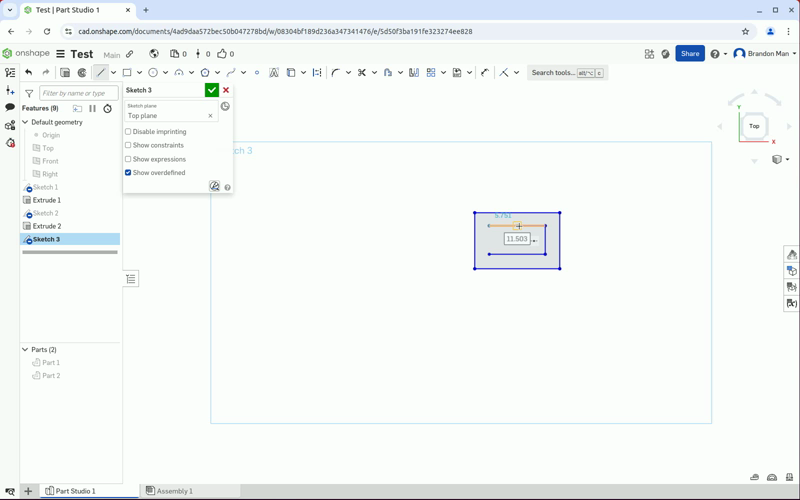
key_down(shift)
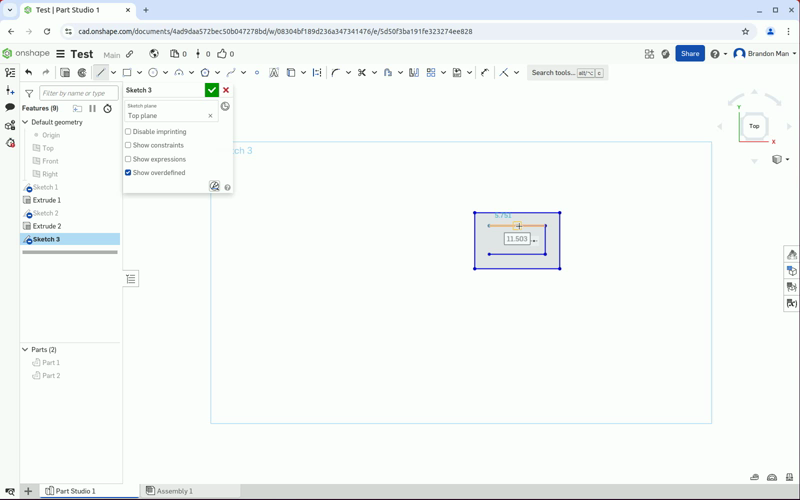
mouse_move(489, 254)
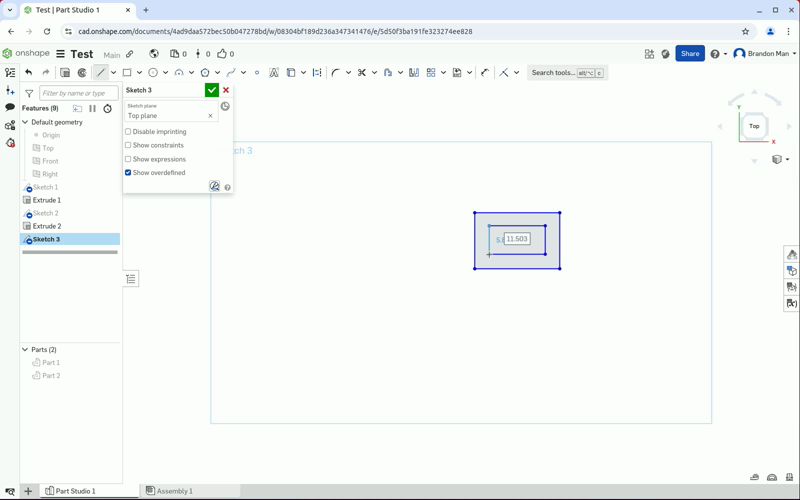
key_up(shift)
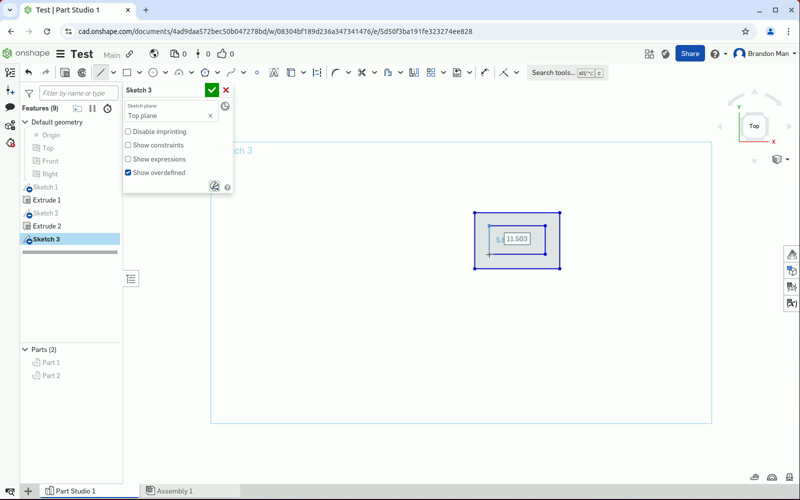
click(489, 254)
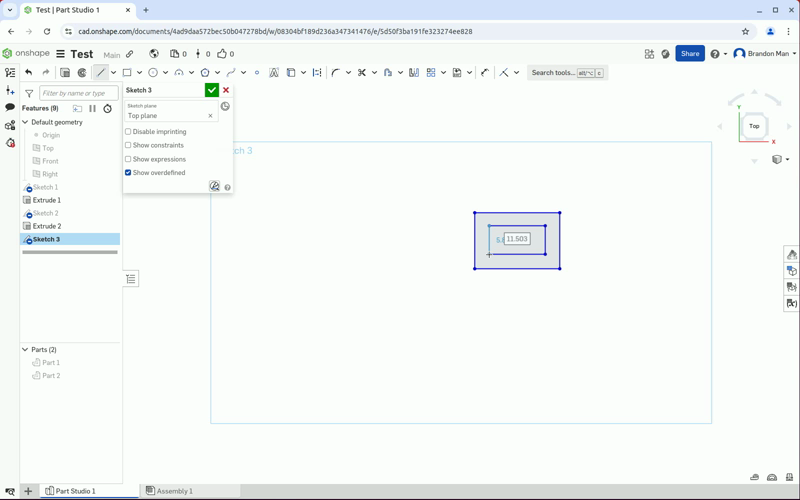
key(esc)
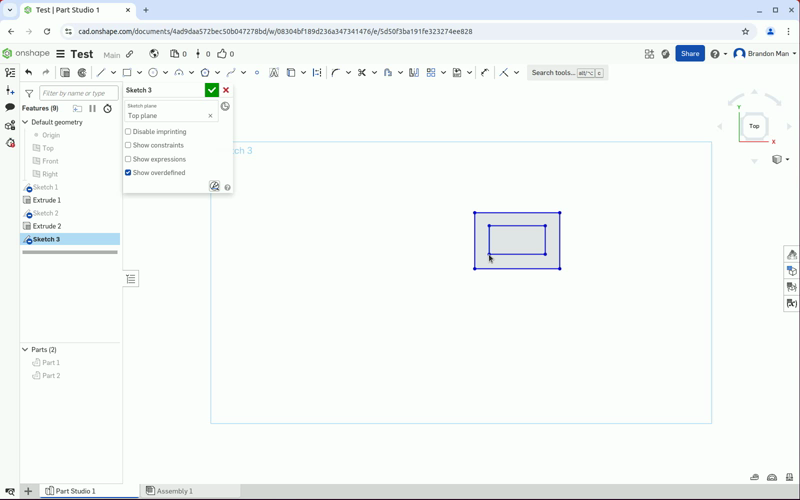
mouse_move(486, 247)
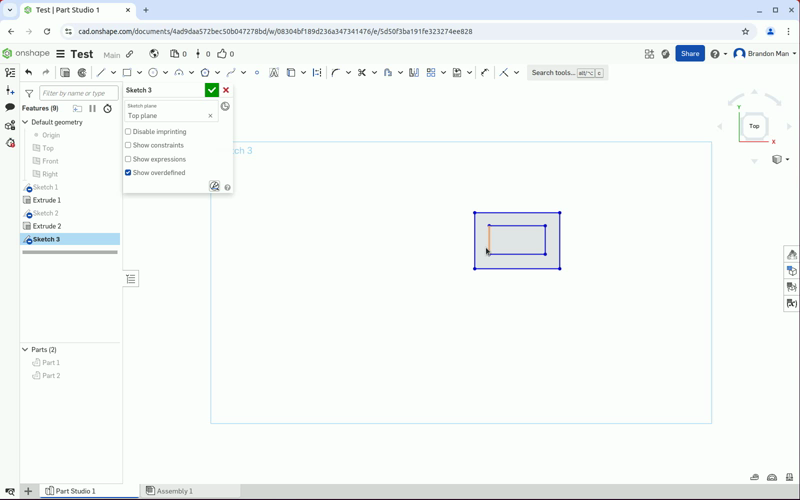
click(486, 247)
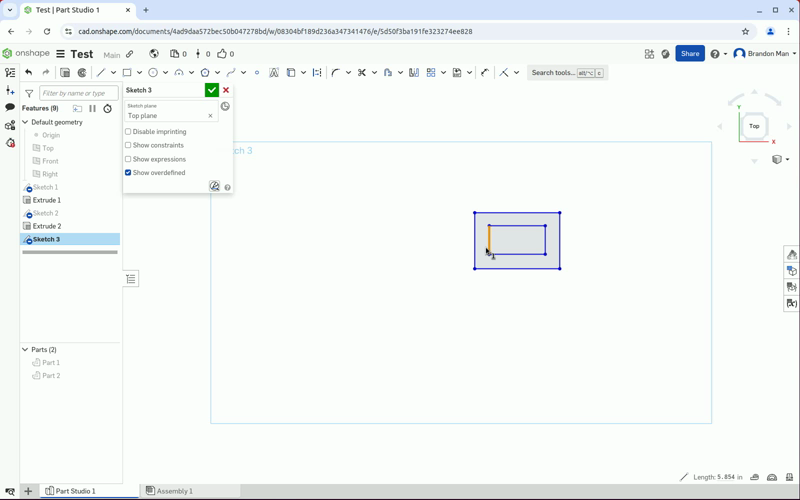
mouse_move(73, 352)
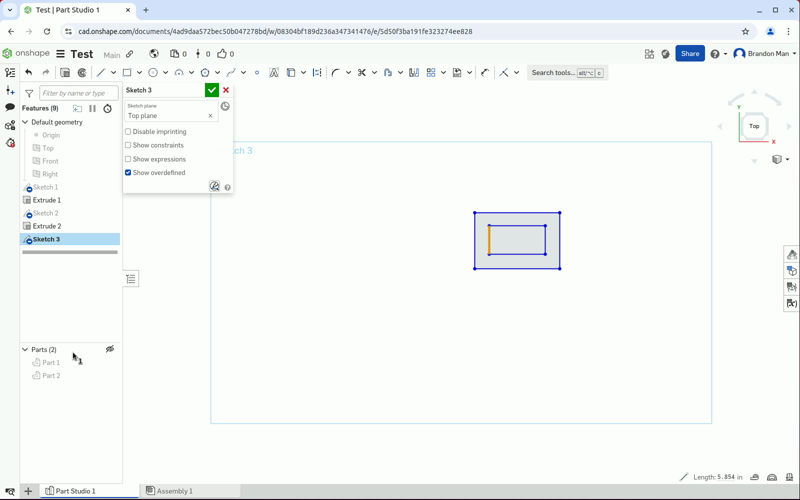
key(shift+y)
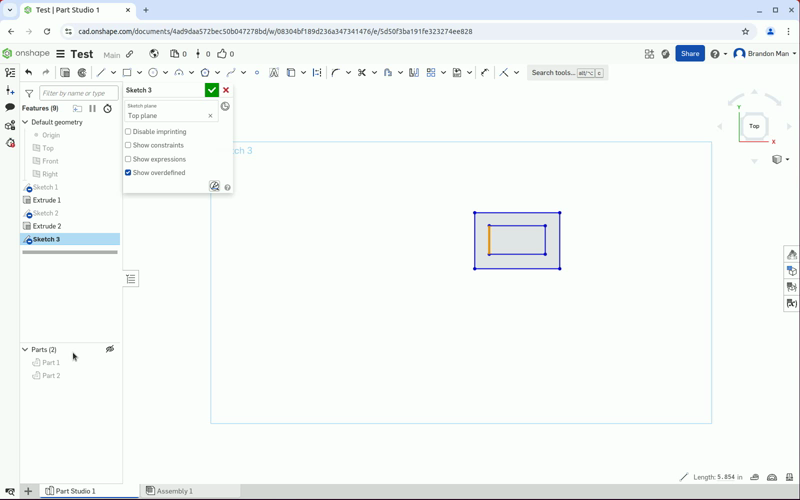
key(shift+e)
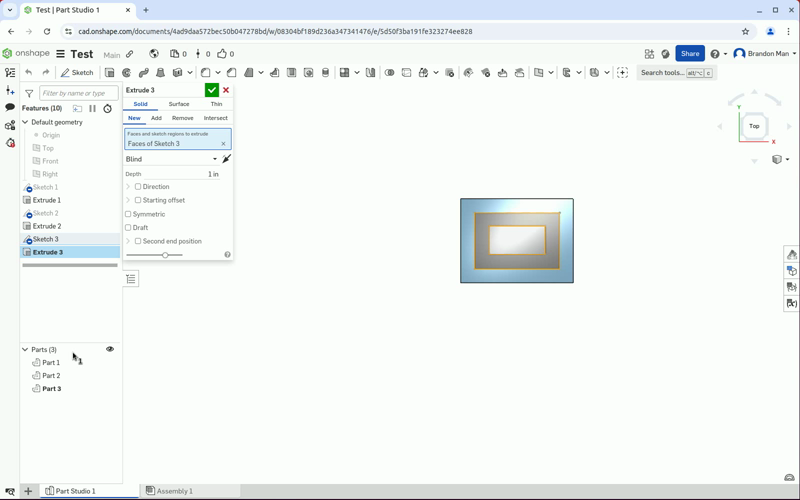
mouse_move(143, 106)
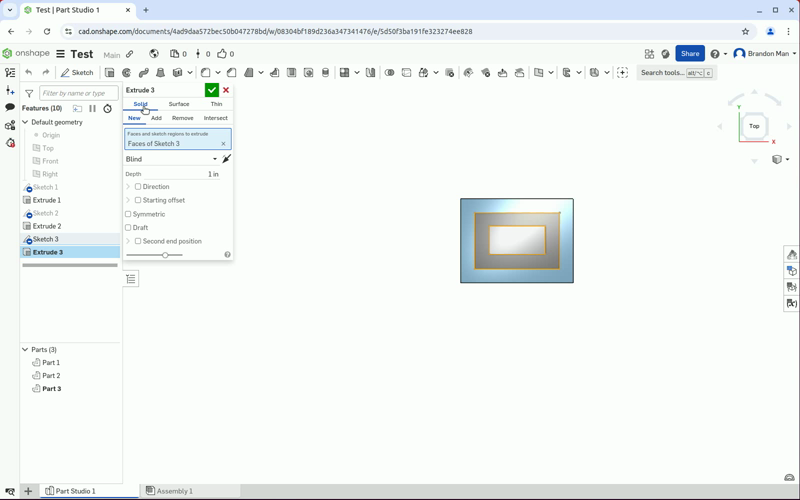
click(143, 106)
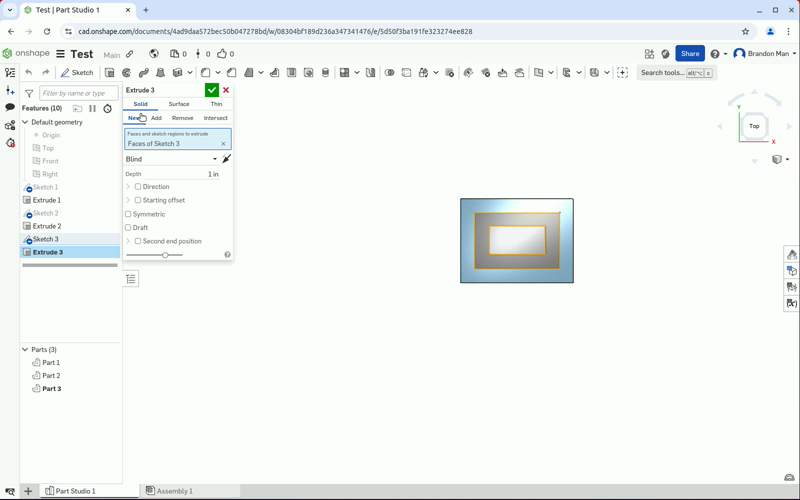
mouse_move(137, 120)
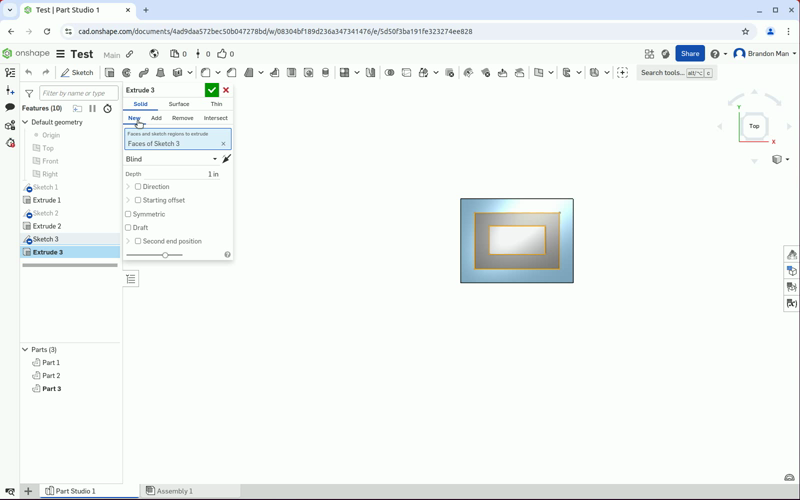
click(137, 120)
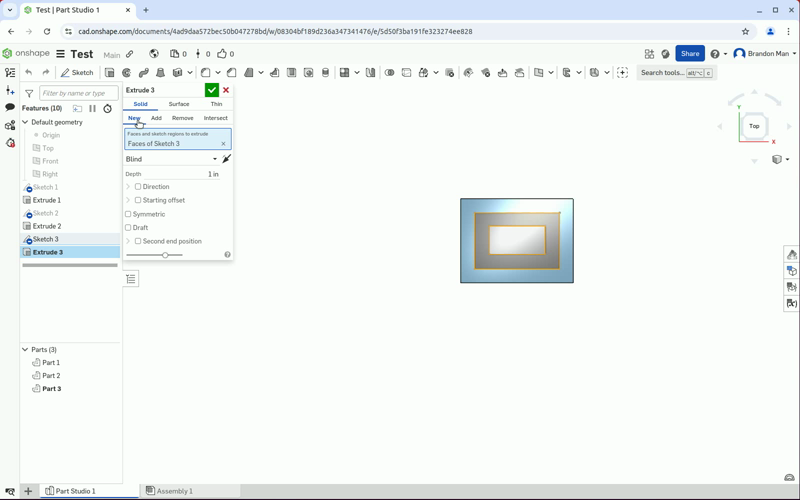
key(tab, 4)
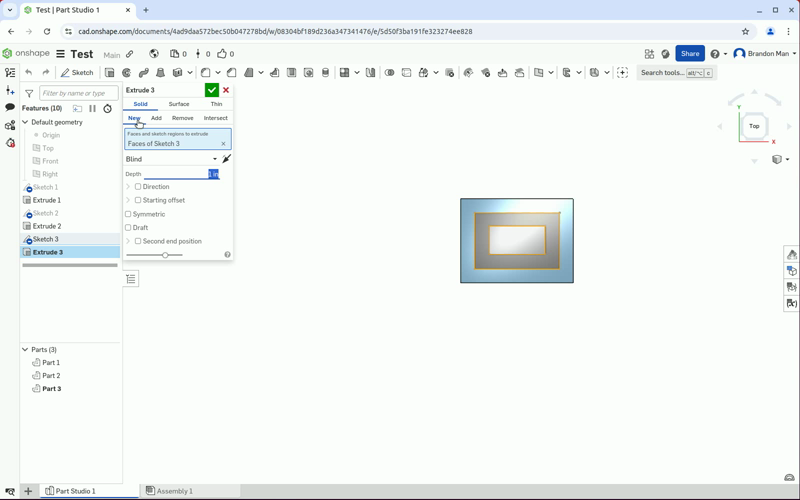
text(2.889)
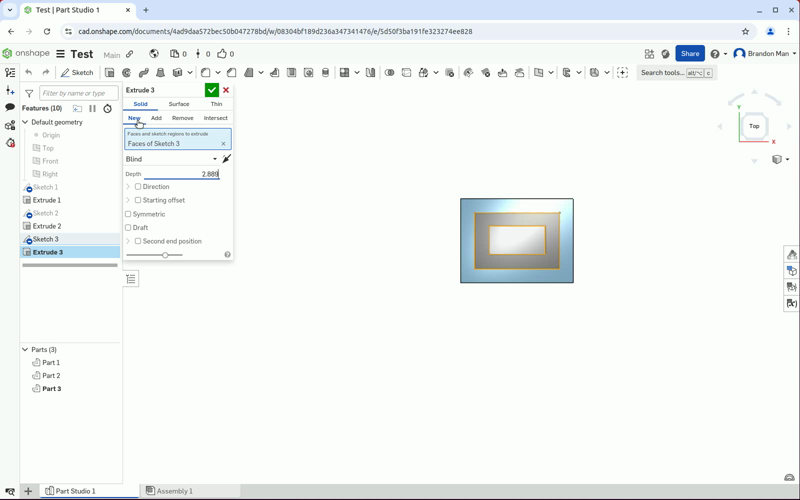
key(tab, 3)
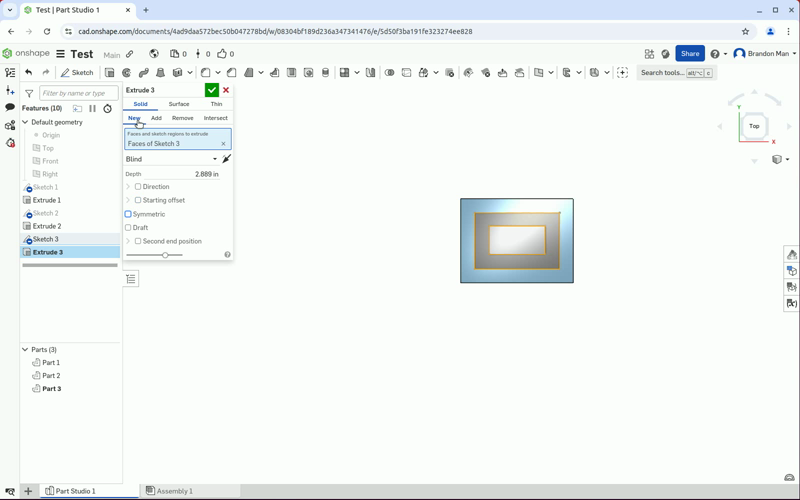
key(tab, 2)
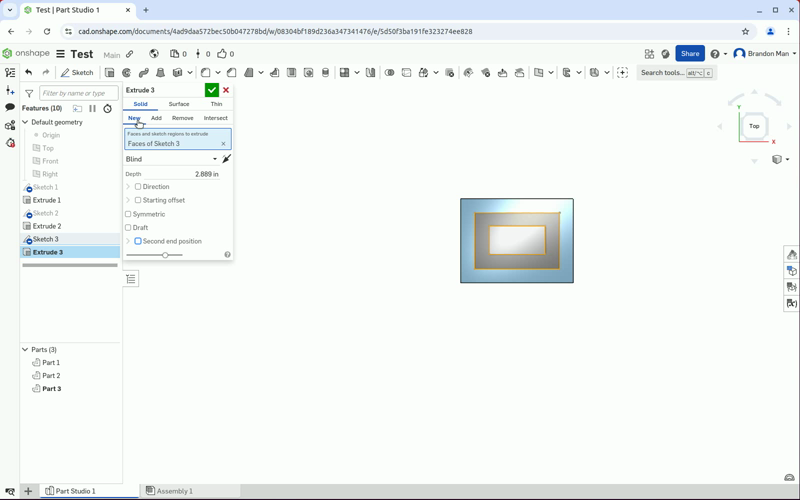
key(space)
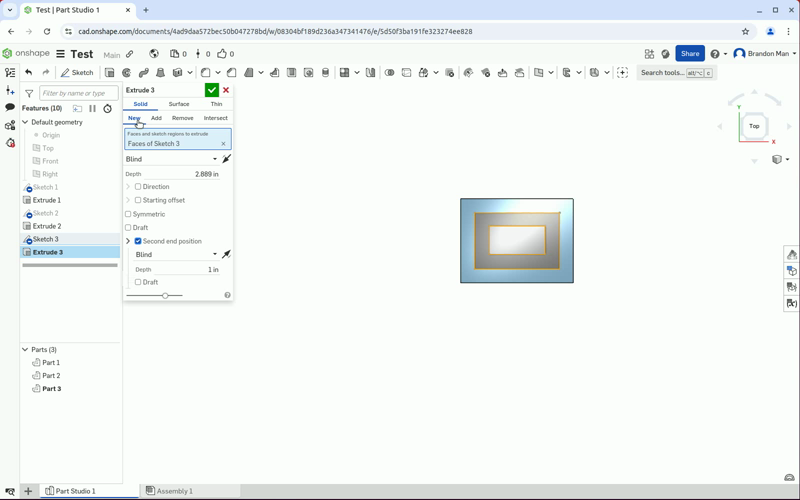
key(tab, 3)
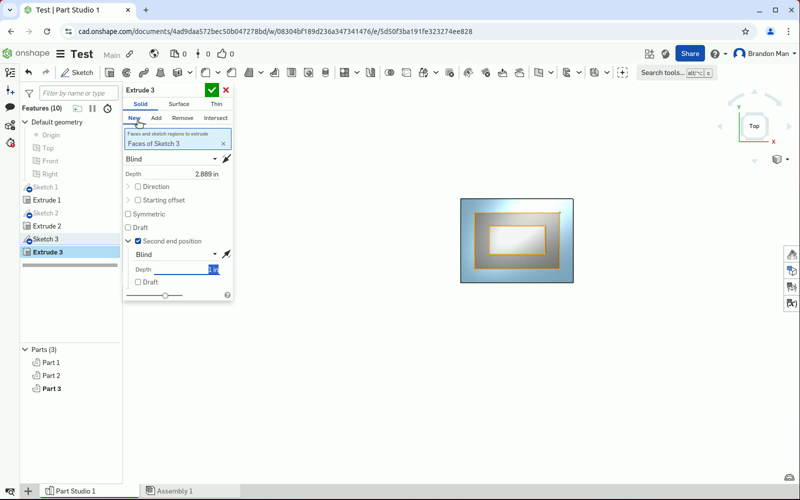
text(2.889)
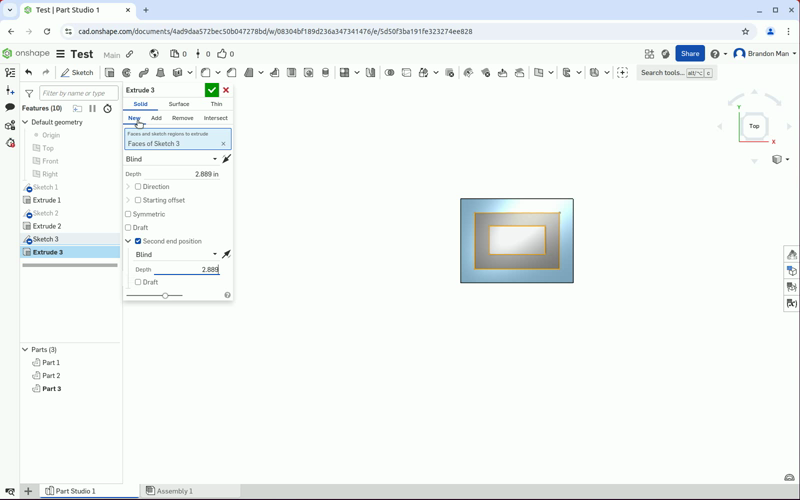
key(enter)
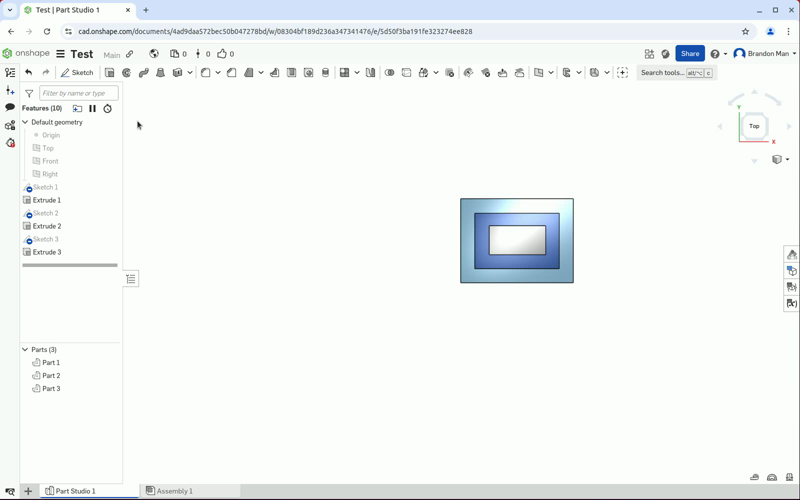
key(shift+h)
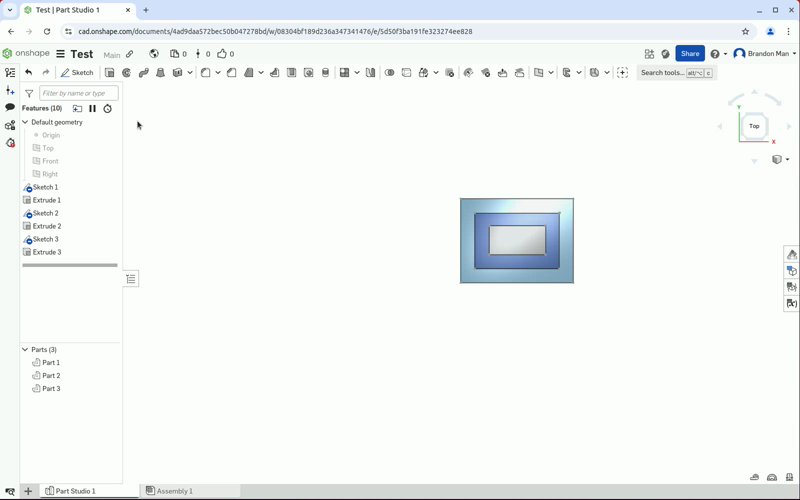
key(shift+h)
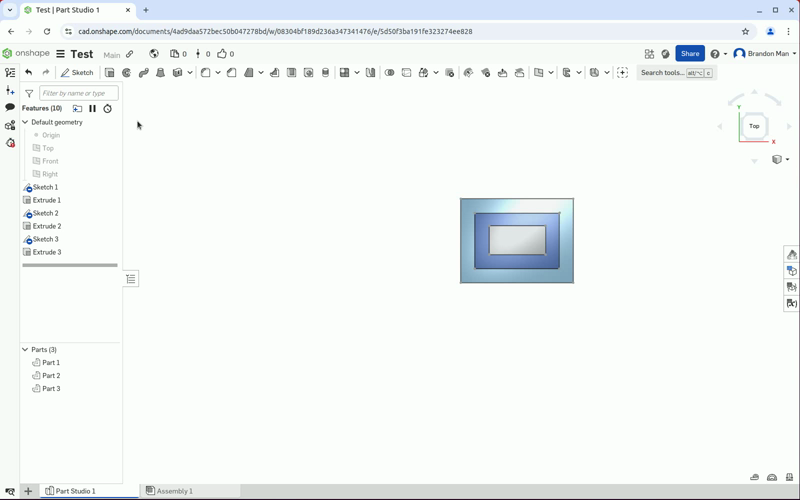
key(shift+7)
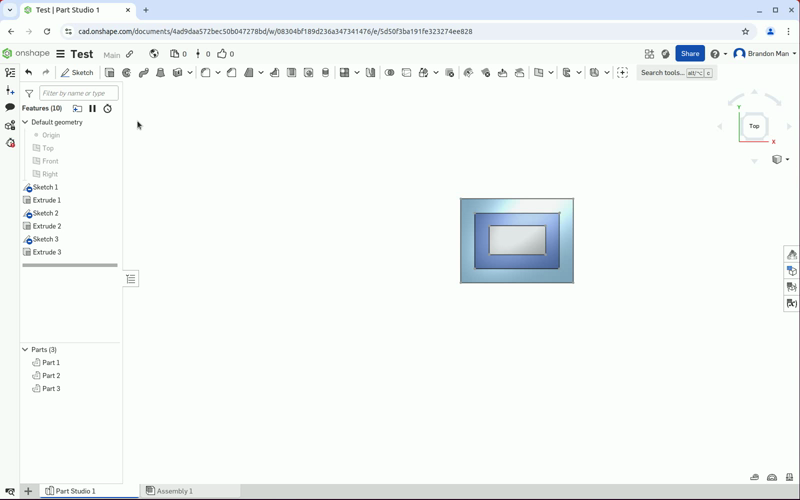
key(up, 3)
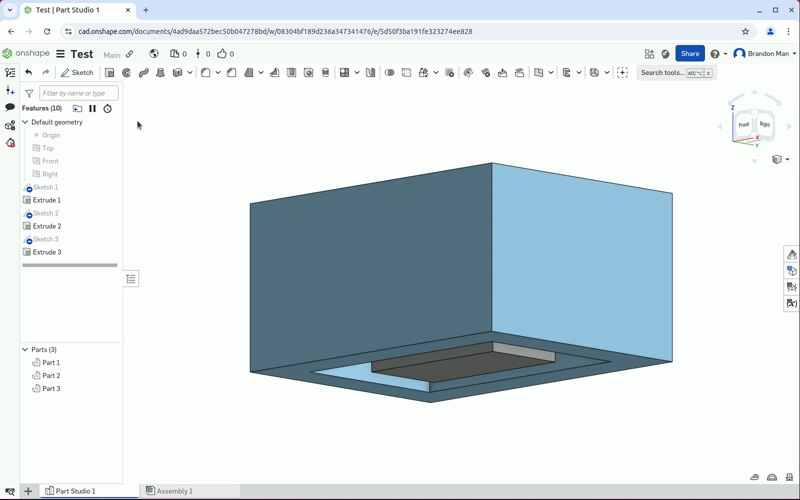
key(left, 3)
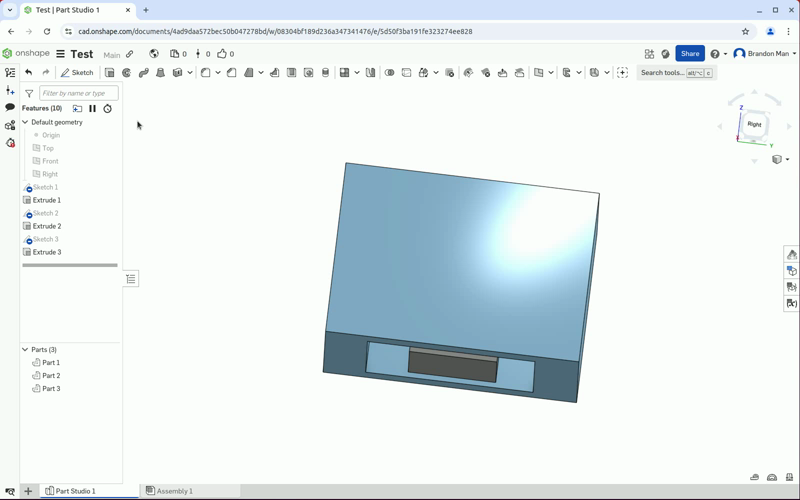
key(right, 3)
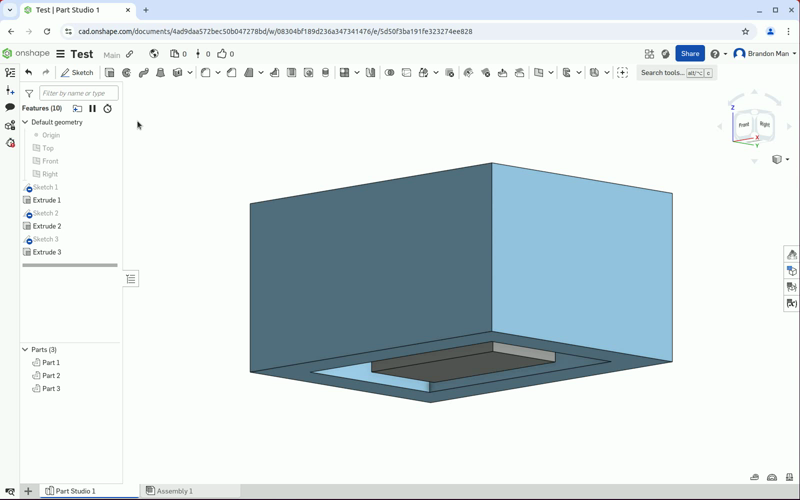
key(down, 3)
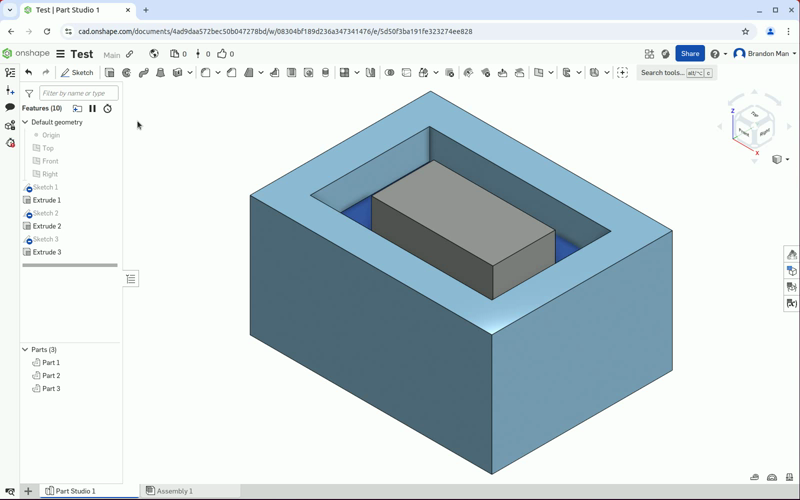
mouse_move(73, 189)
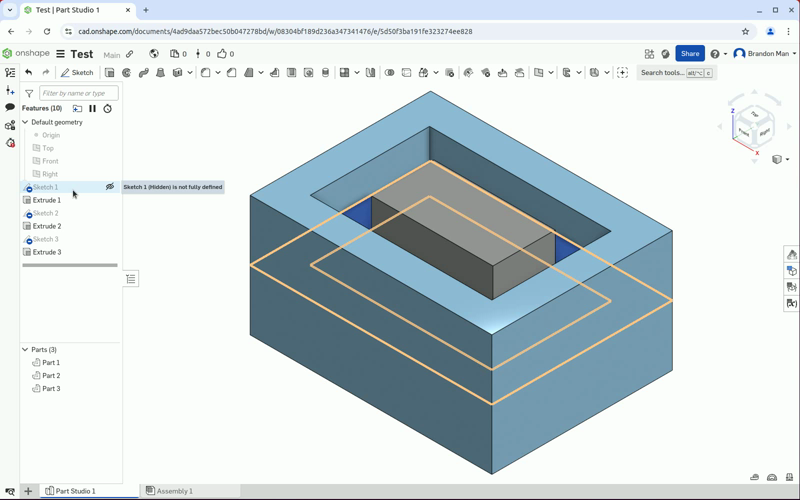
click(73, 189)